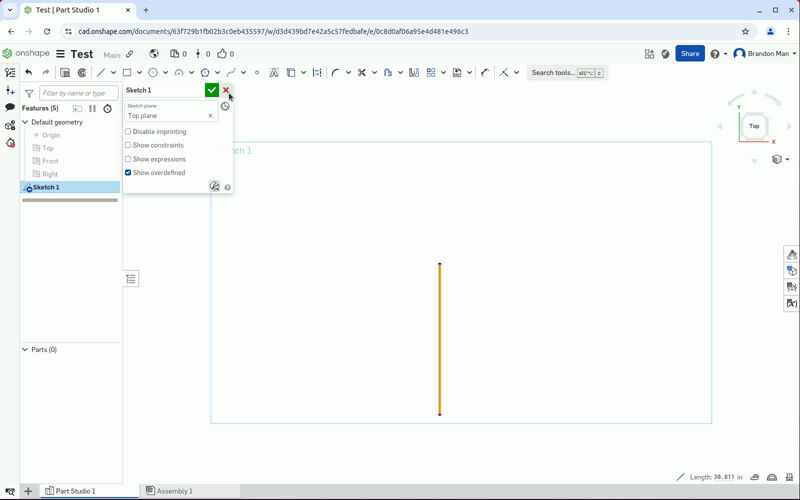
key(shift+h)
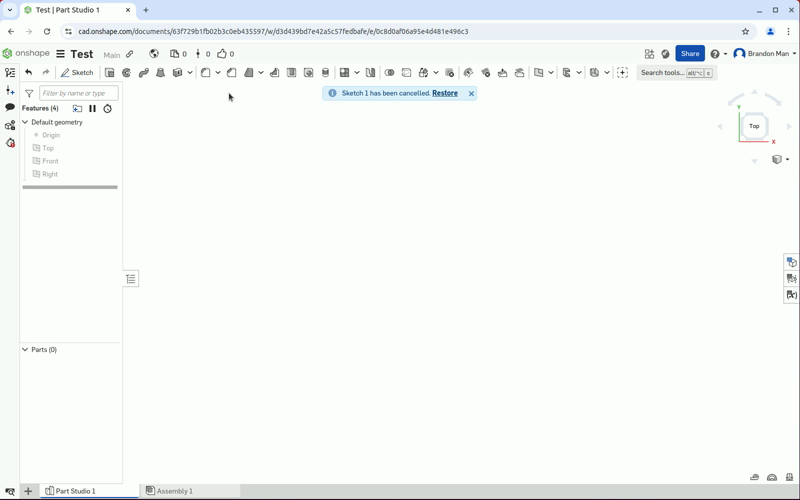
mouse_move(73, 352)
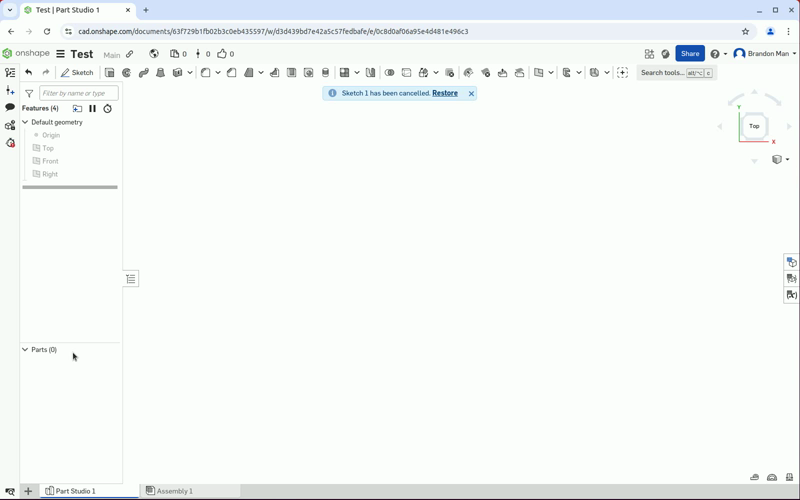
key(y)
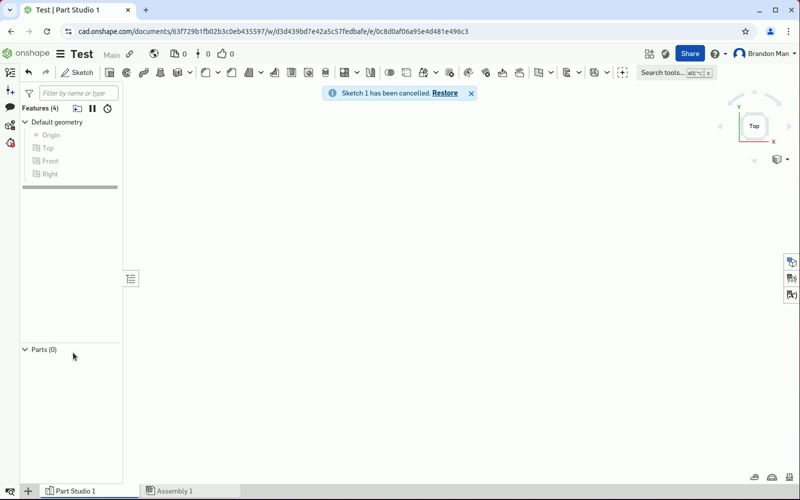
key(shift+p)
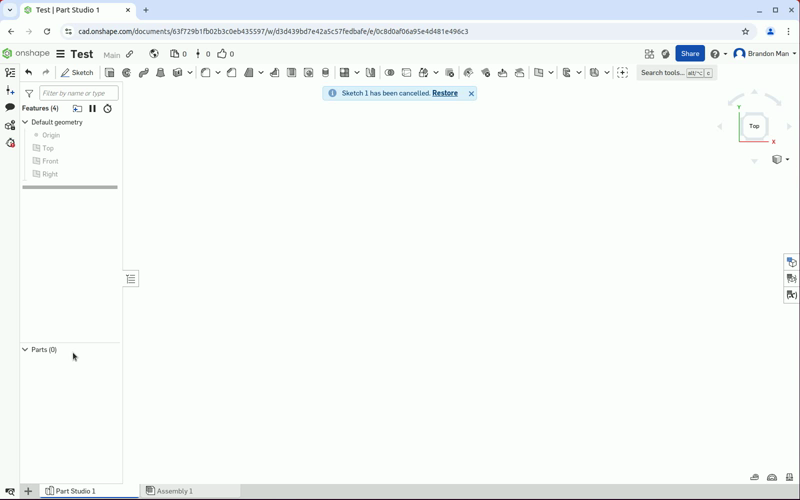
key(space)
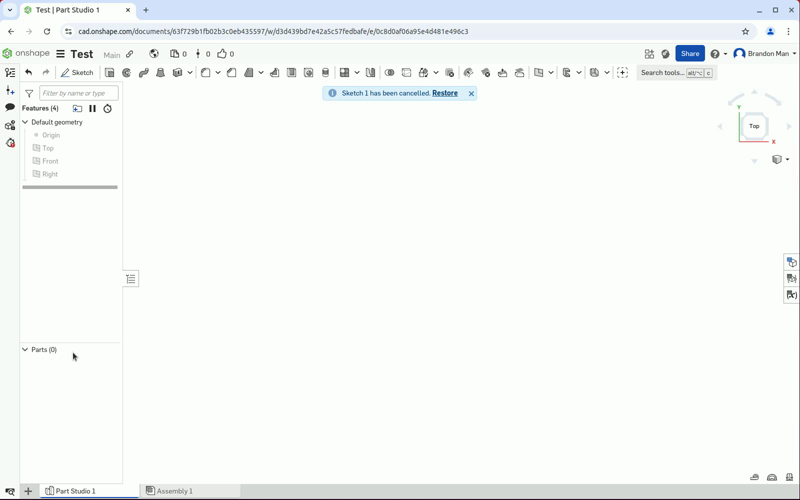
key_down(shift)
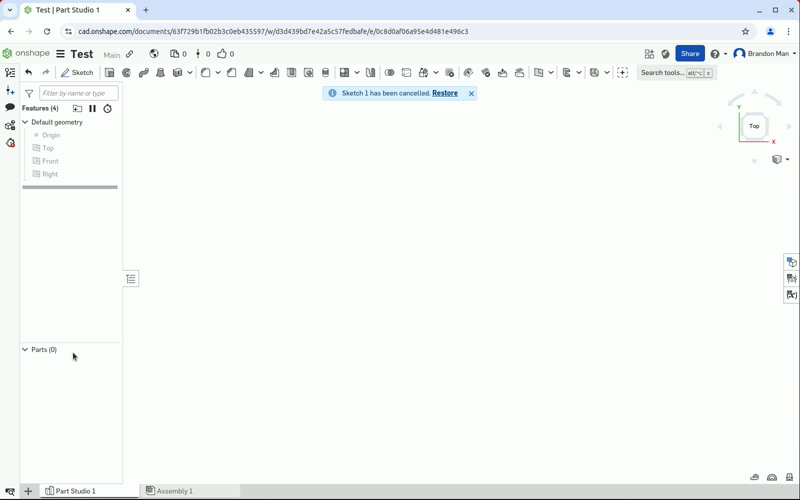
key(up)
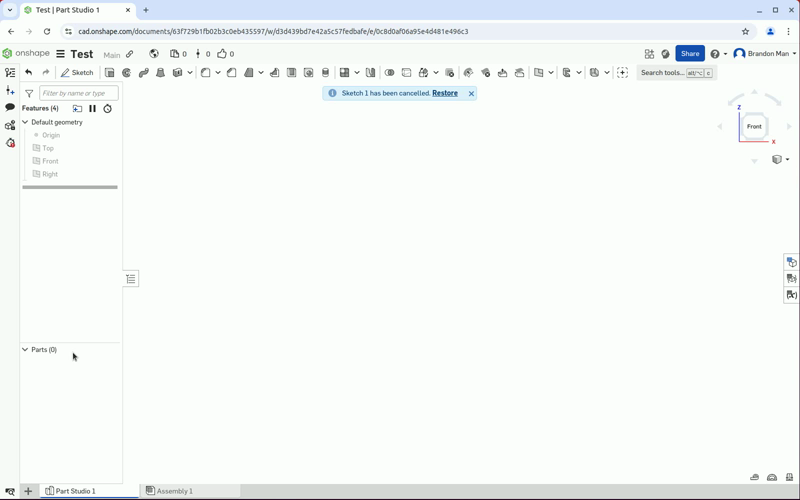
key_up(shift)
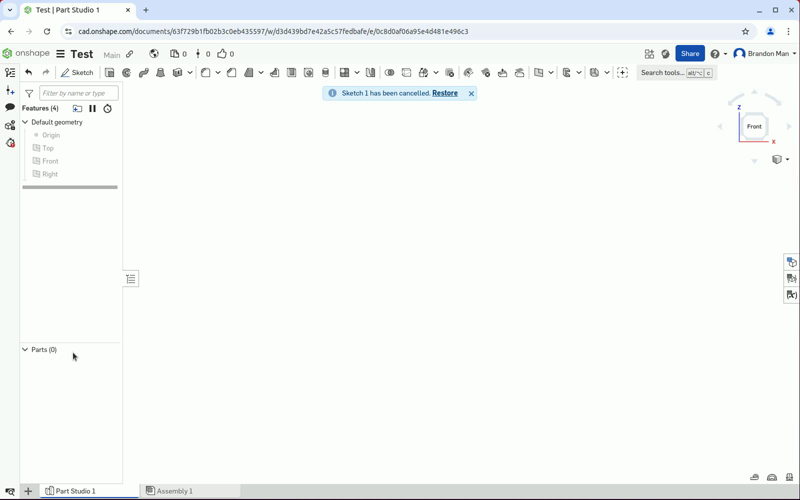
mouse_move(73, 352)
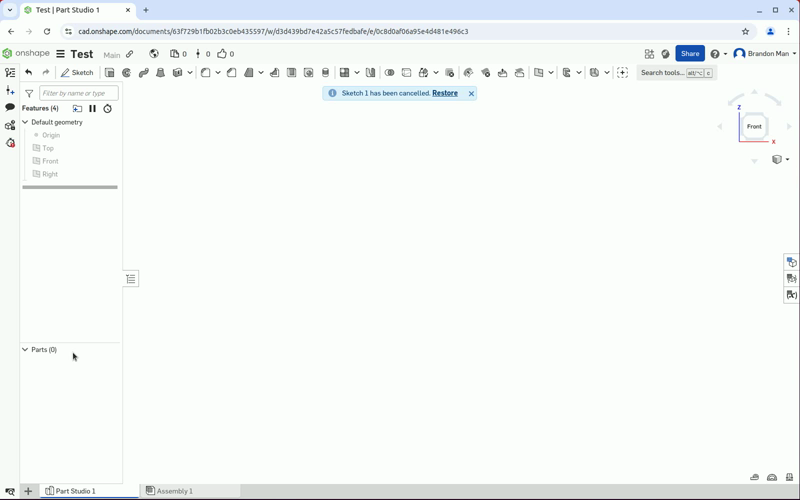
key(shift+y)
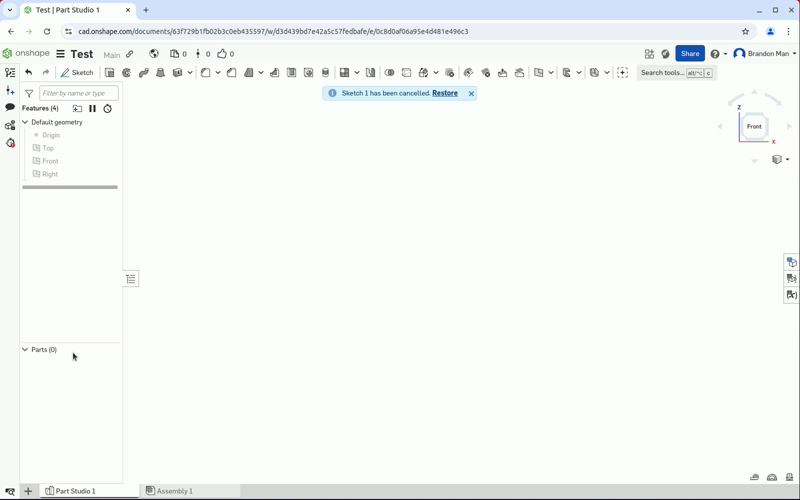
key(shift+s)
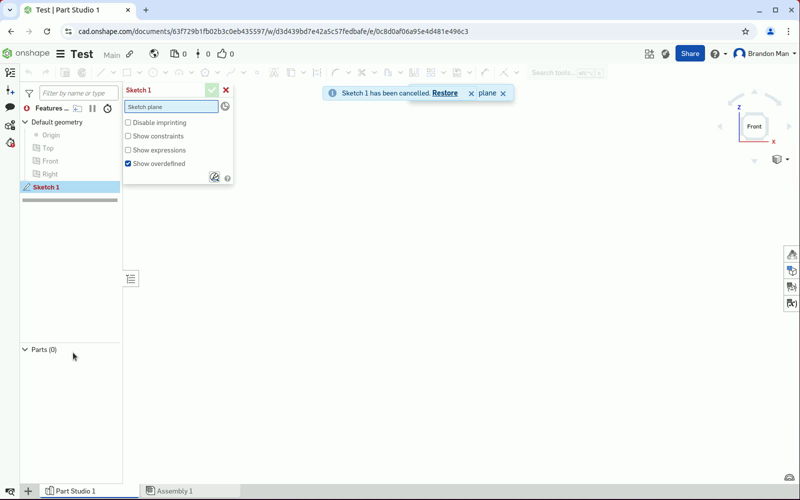
mouse_move(73, 163)
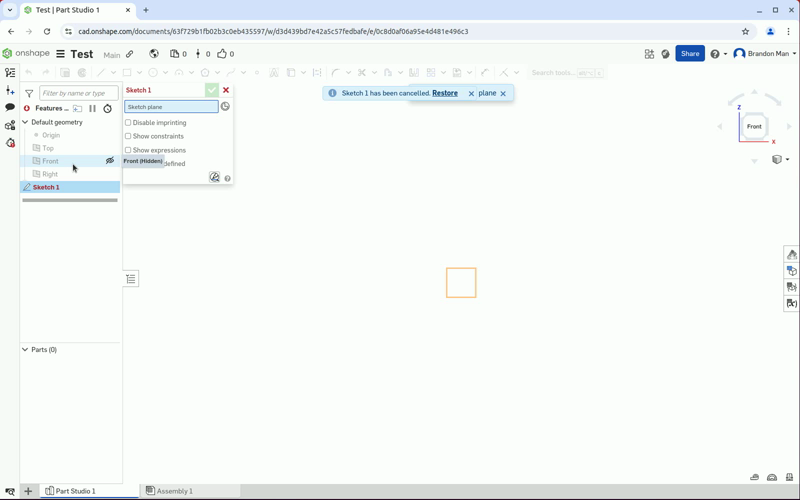
click(73, 163)
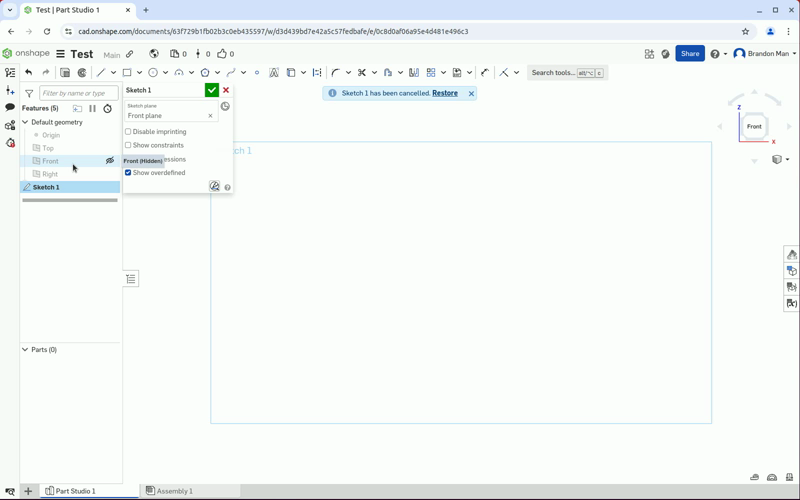
mouse_move(73, 352)
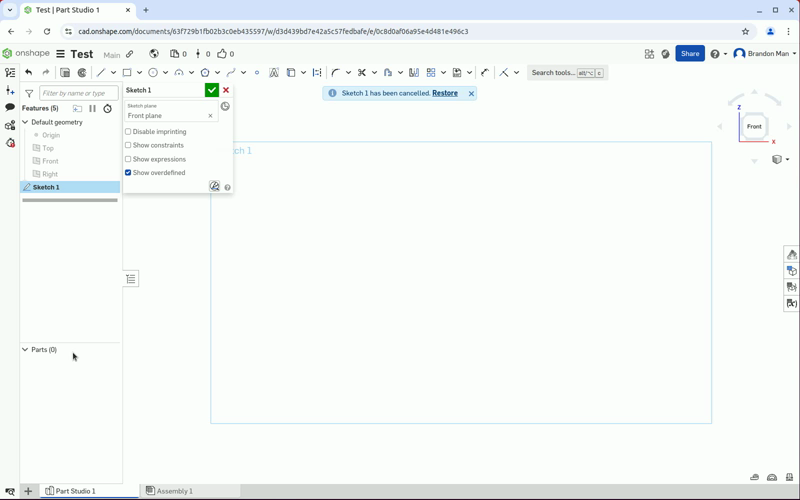
key(y)
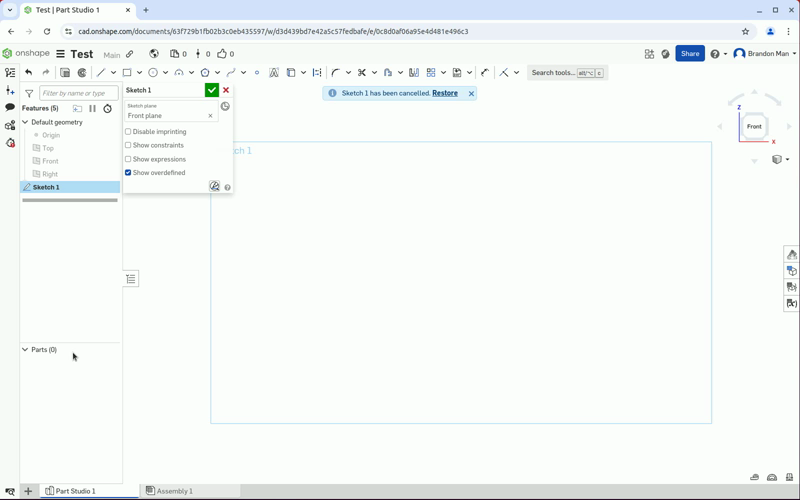
key(c)
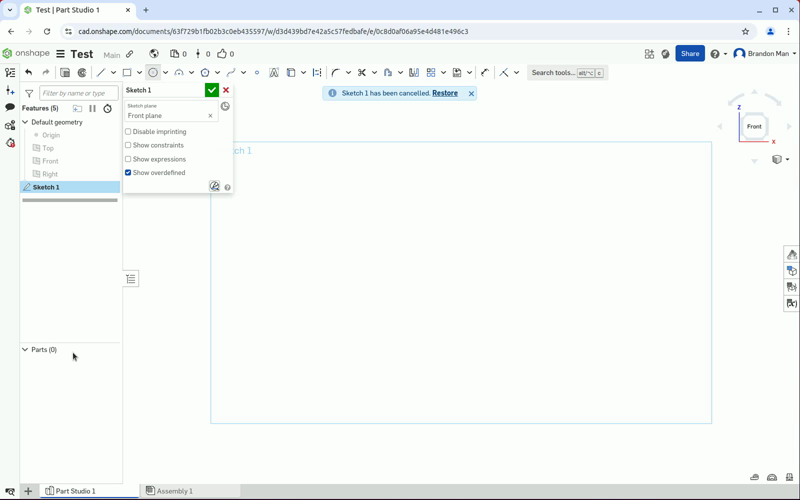
key_down(shift)
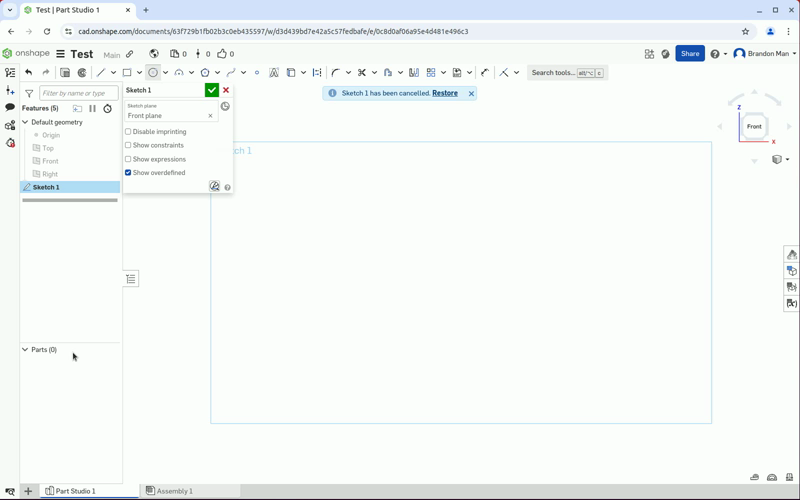
mouse_move(461, 282)
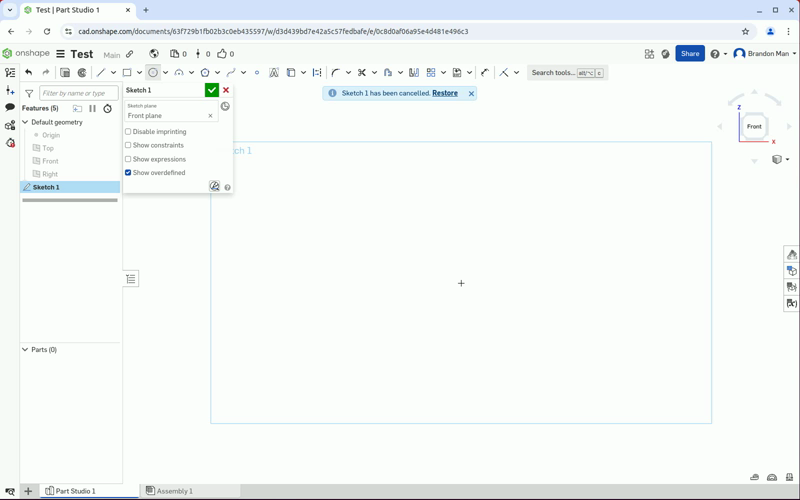
click(461, 282)
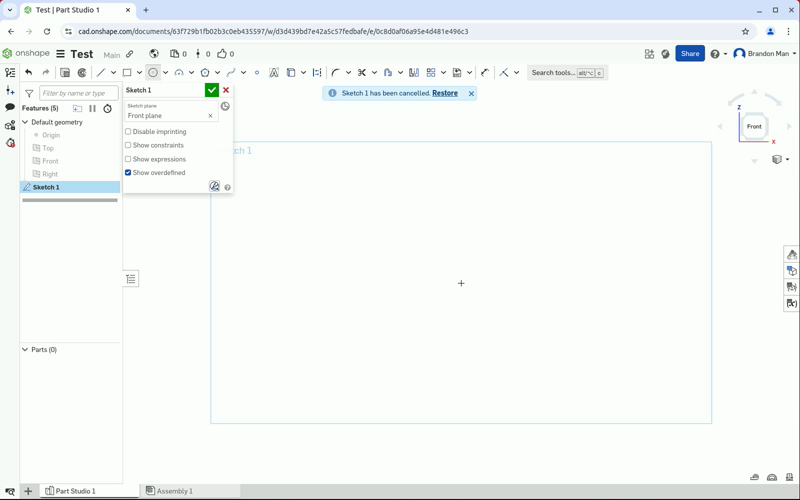
key_up(shift)
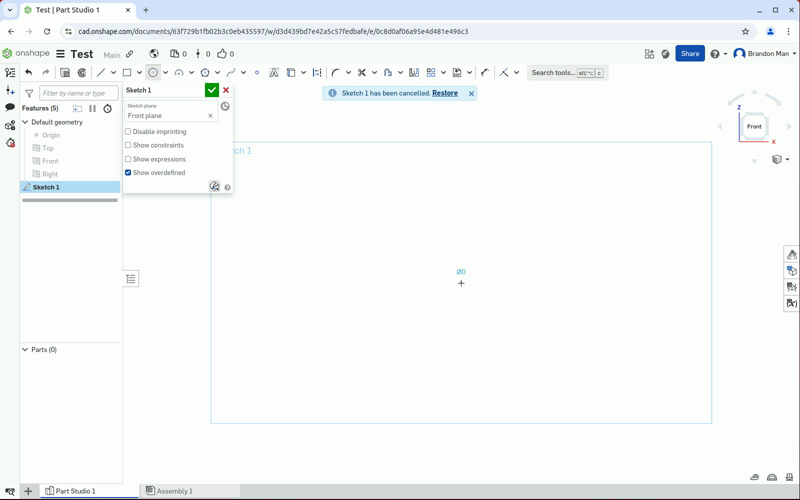
mouse_move(572, 282)
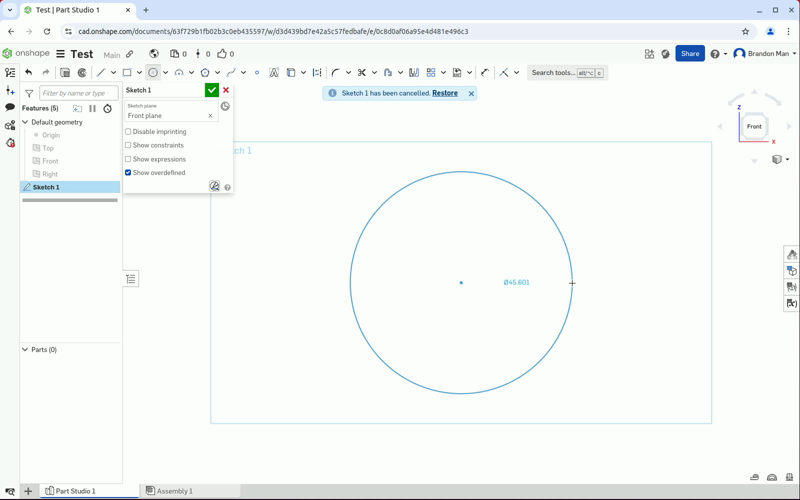
click(572, 282)
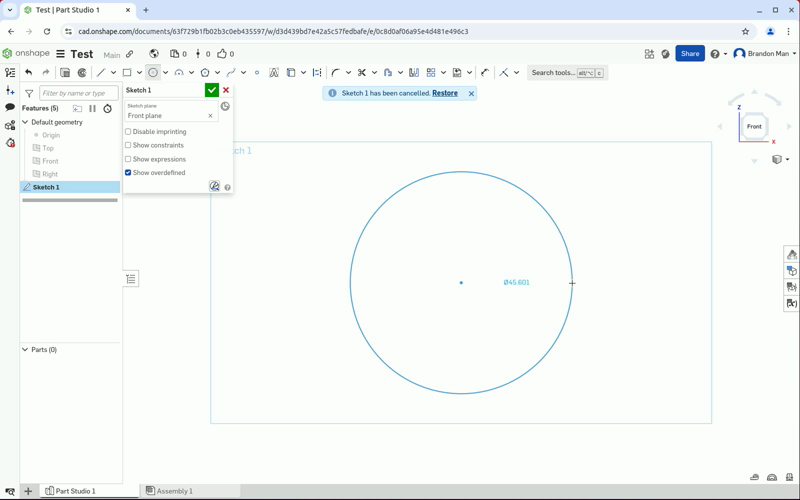
key(esc)
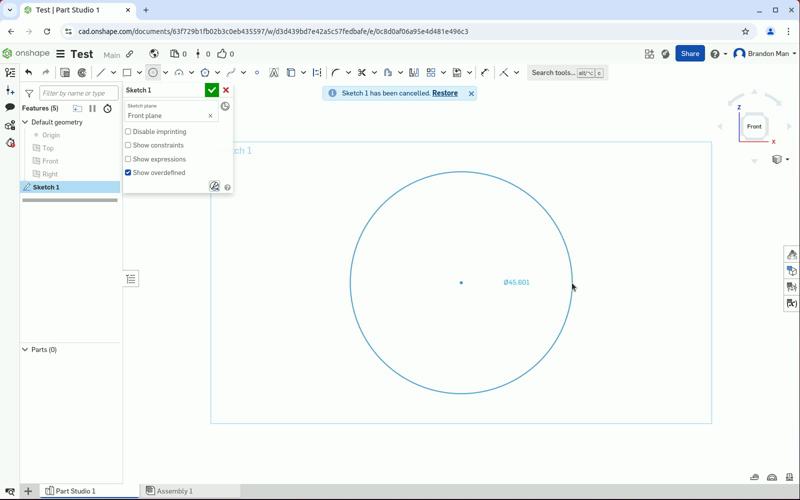
mouse_move(397, 309)
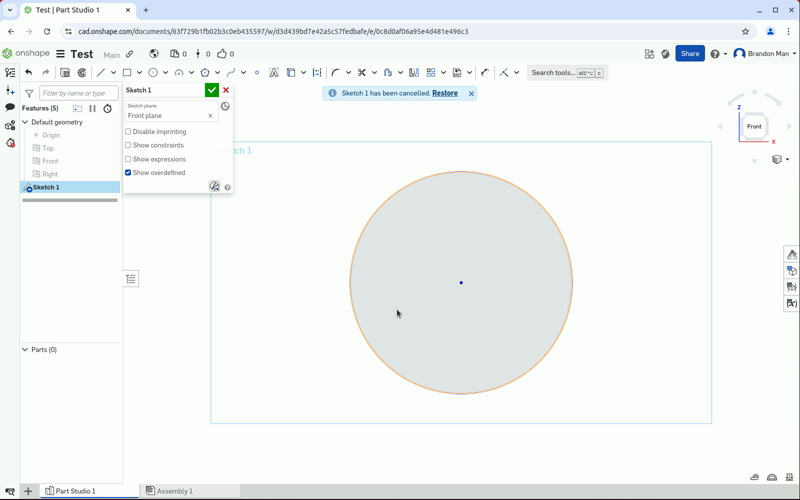
click(397, 309)
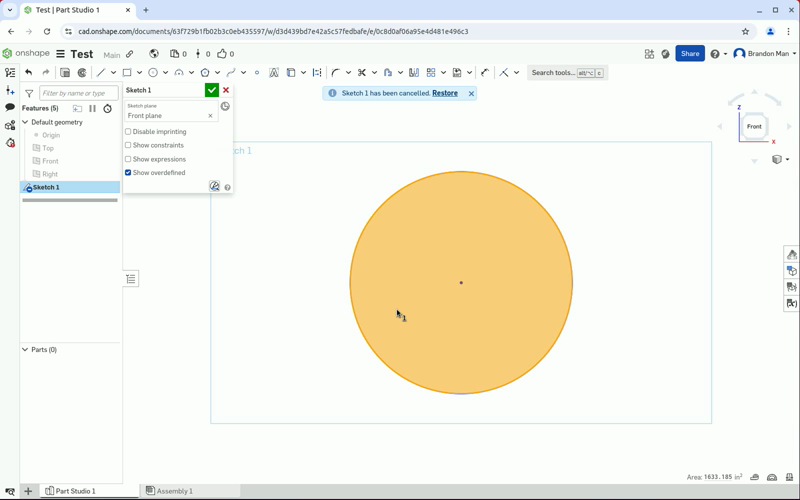
mouse_move(73, 352)
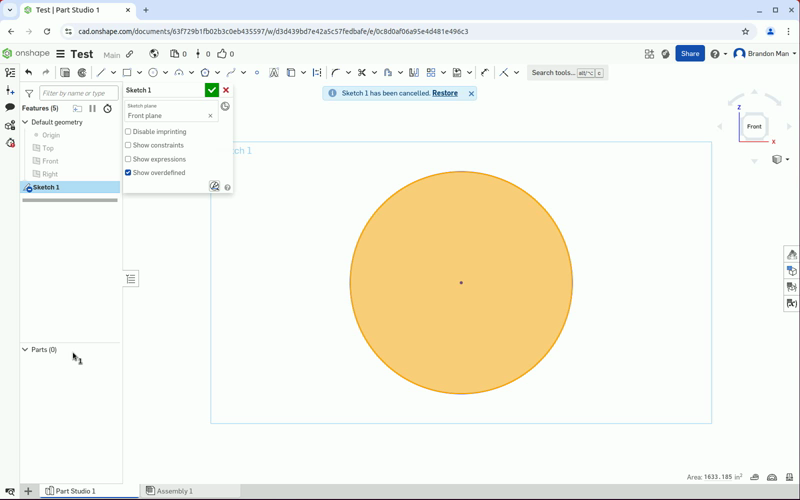
key(shift+y)
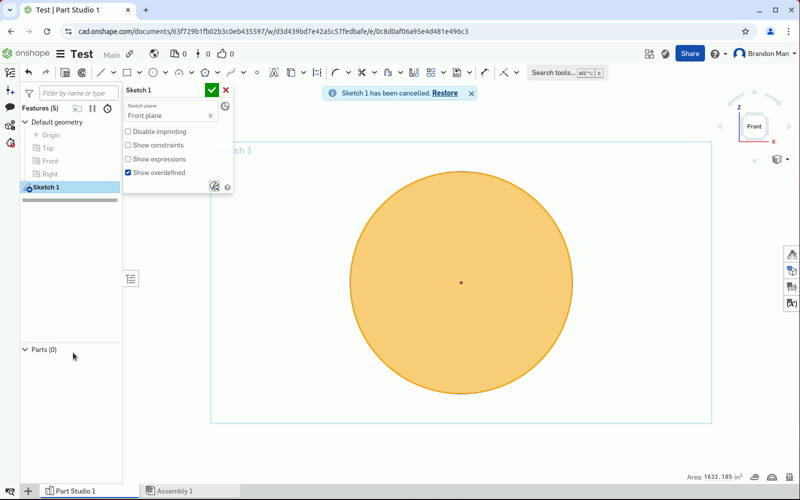
key(shift+e)
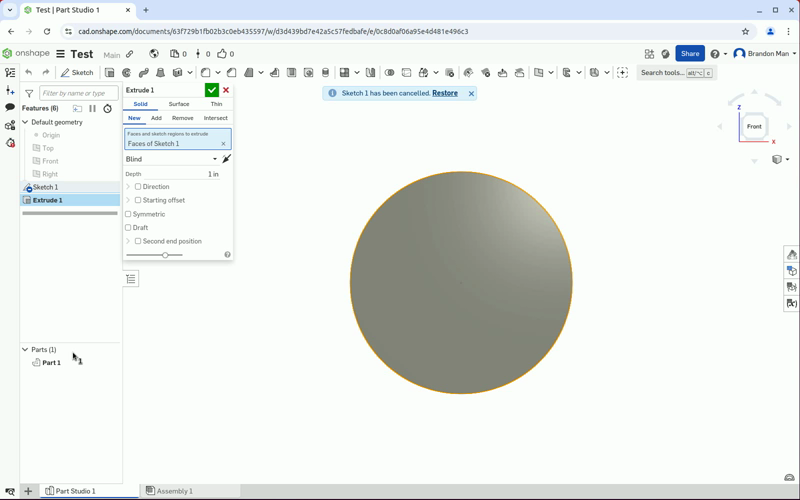
mouse_move(143, 106)
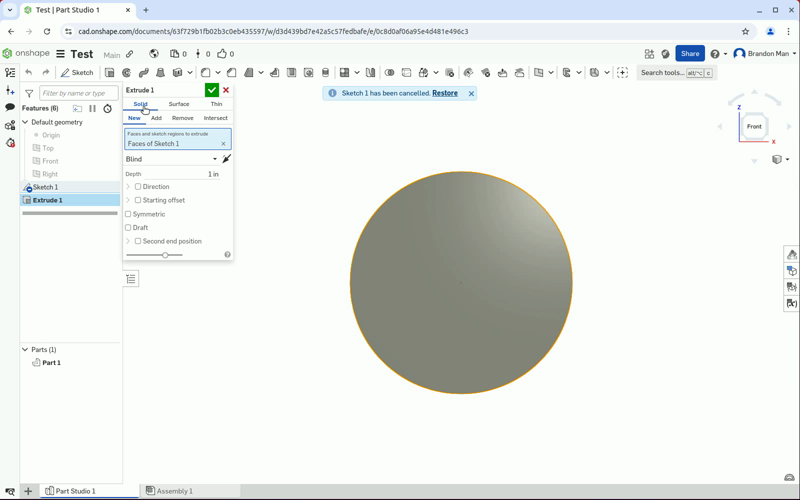
click(143, 106)
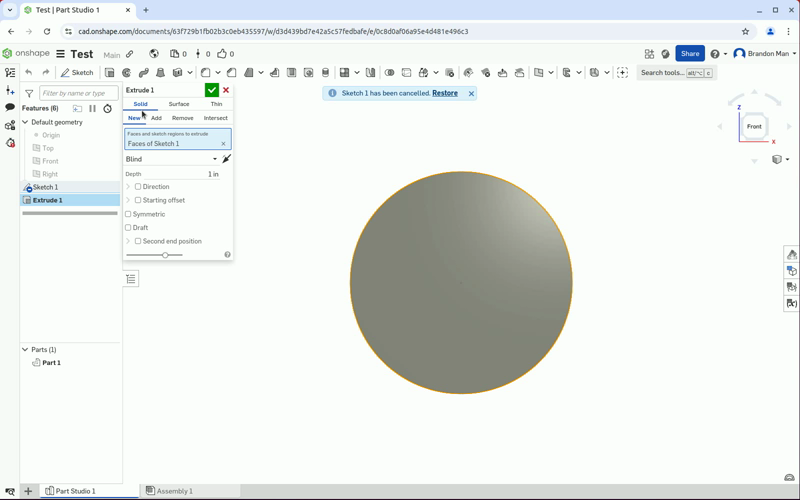
mouse_move(137, 120)
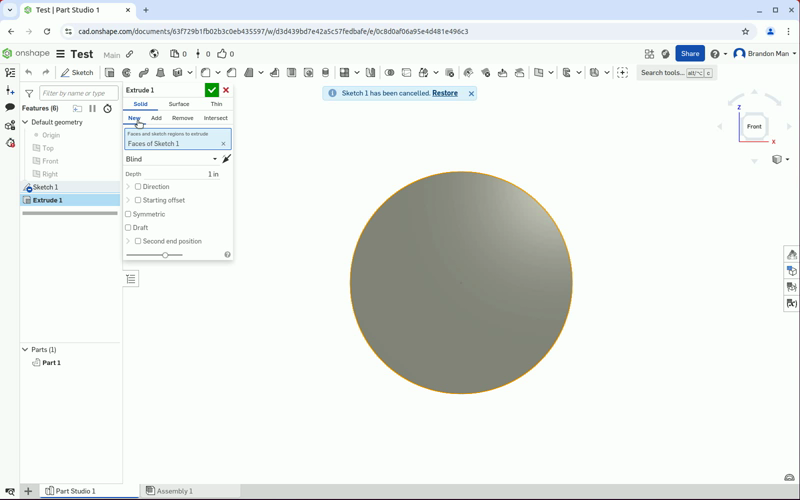
click(137, 120)
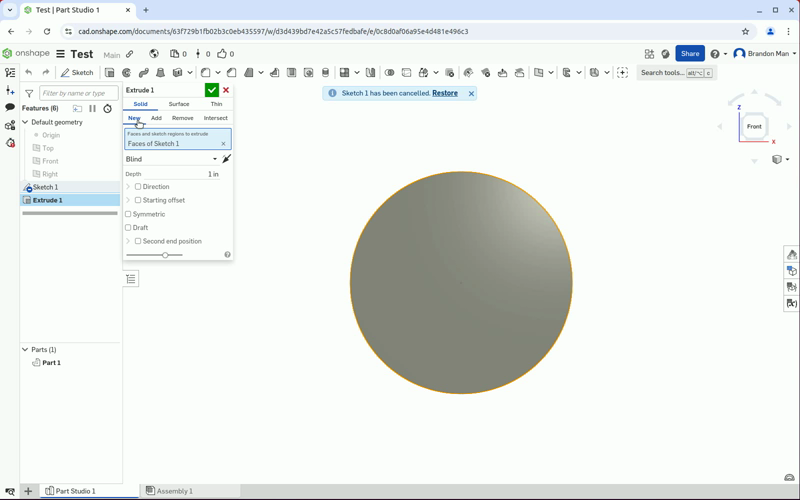
key(tab, 4)
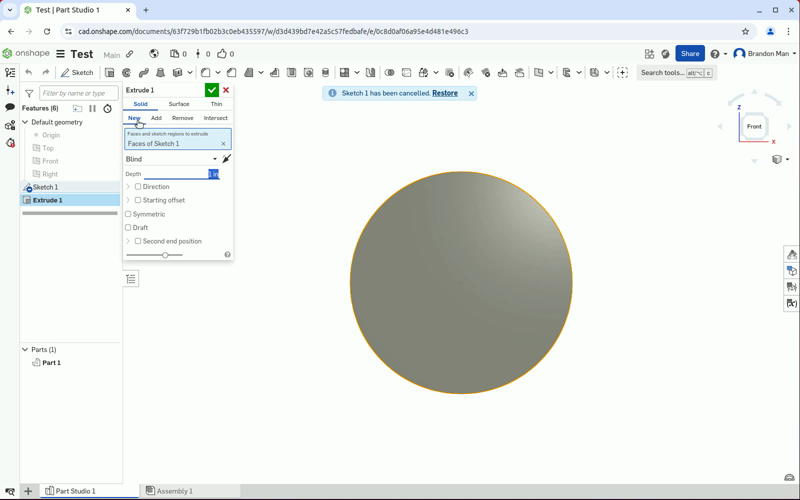
text(2.166)
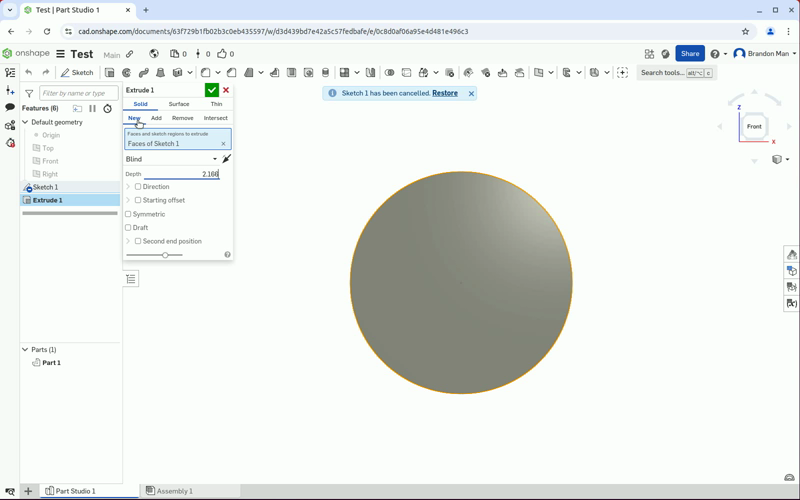
key(enter)
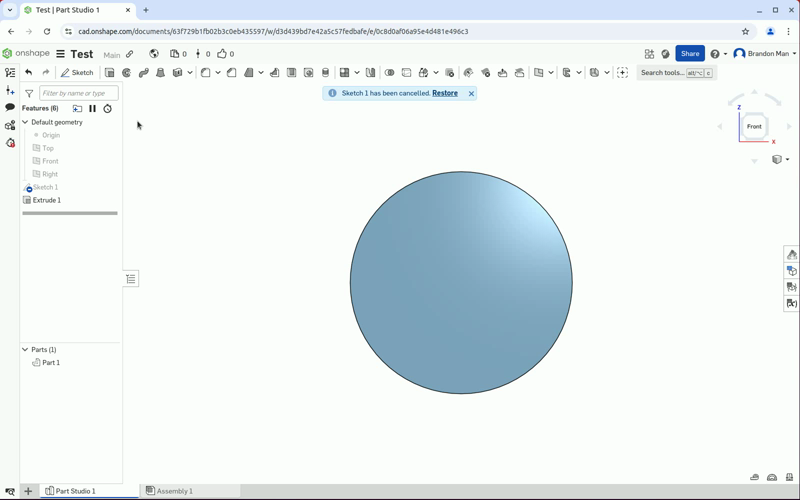
key(shift+h)
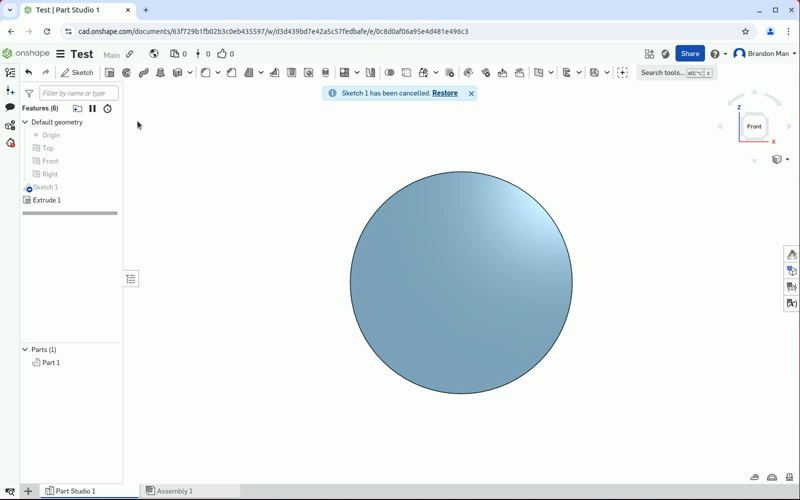
key(shift+h)
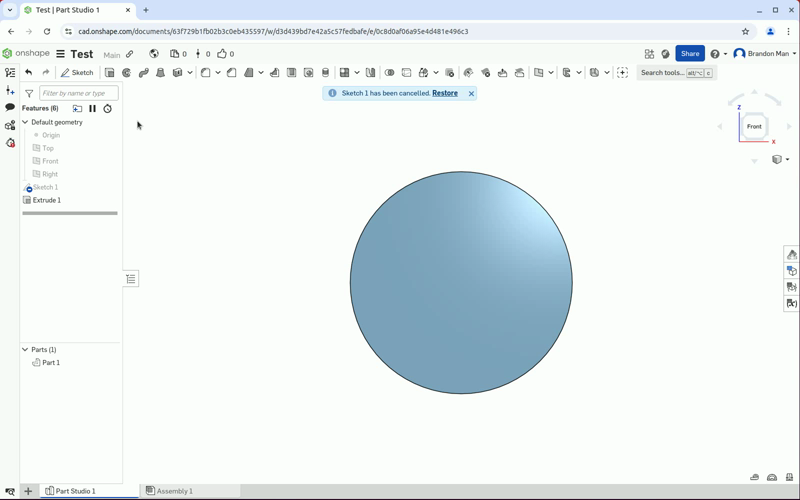
mouse_move(73, 189)
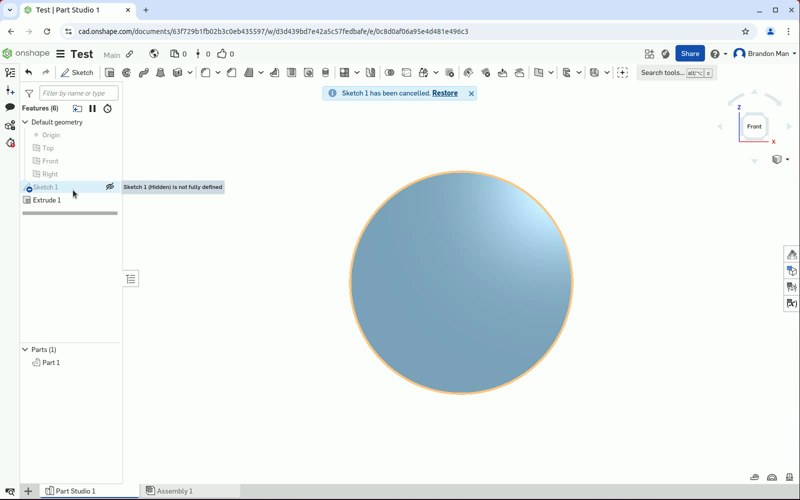
click(73, 189)
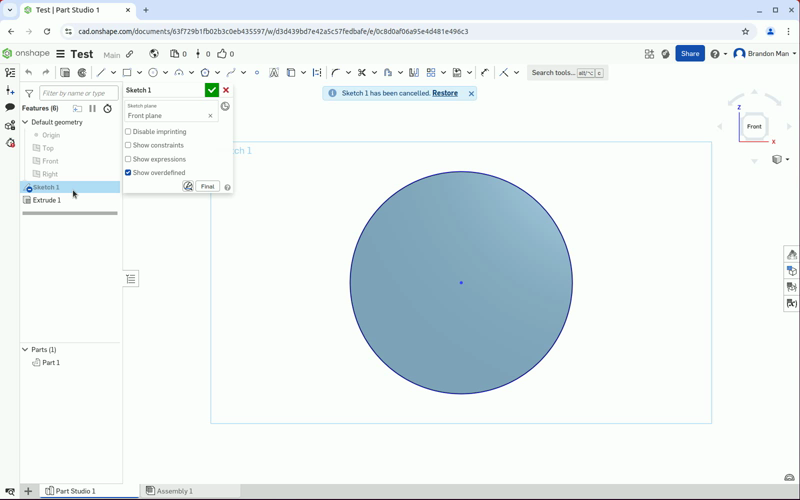
mouse_move(229, 92)
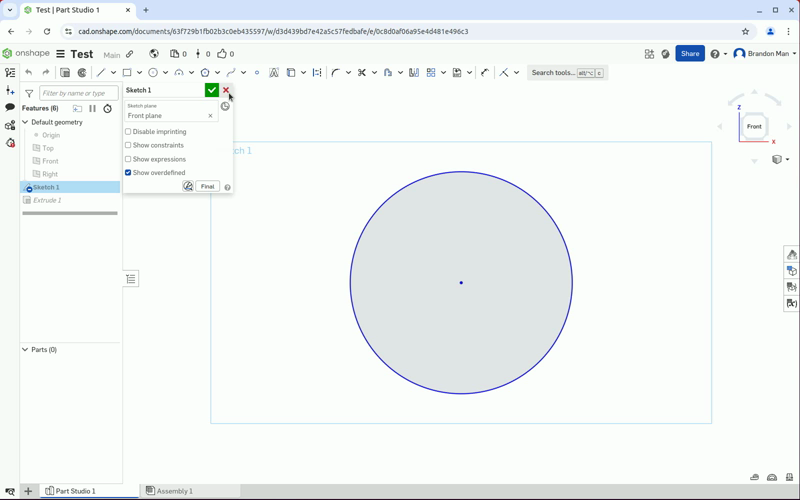
click(229, 92)
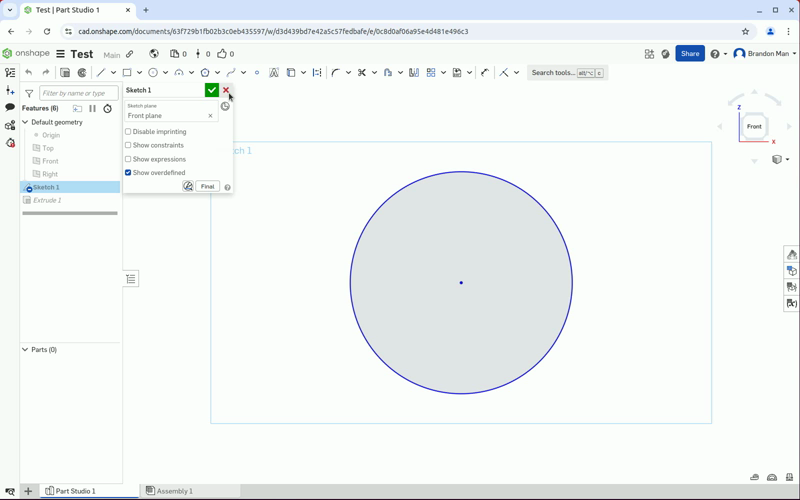
key(shift+s)
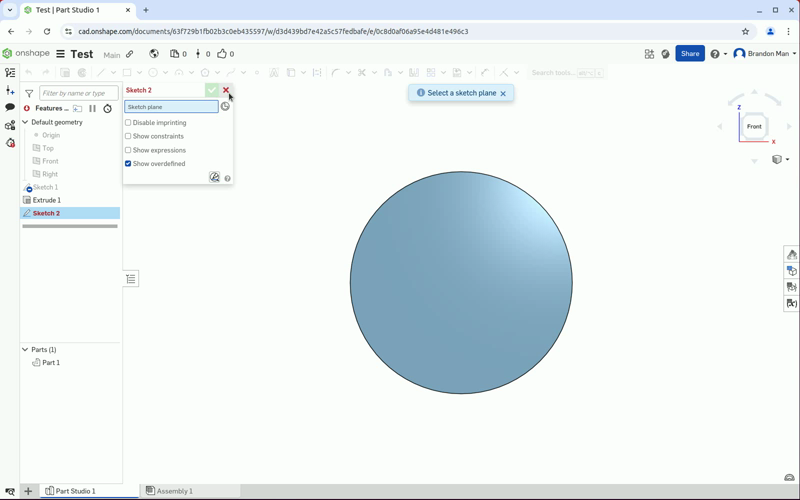
mouse_move(73, 163)
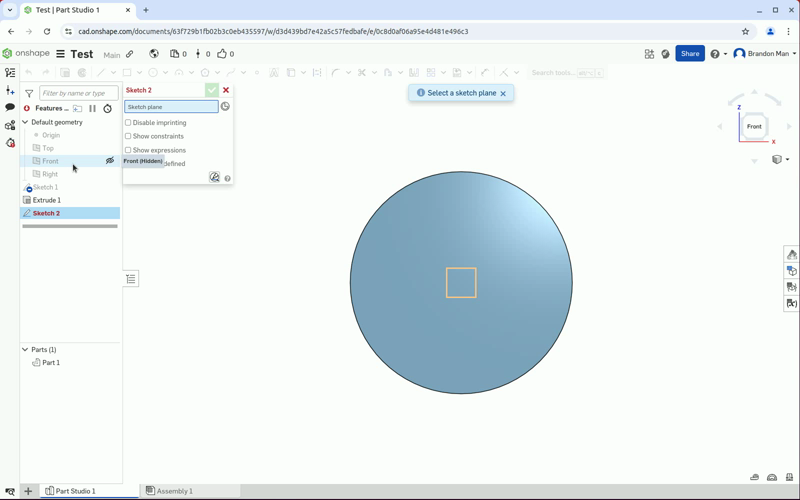
click(73, 163)
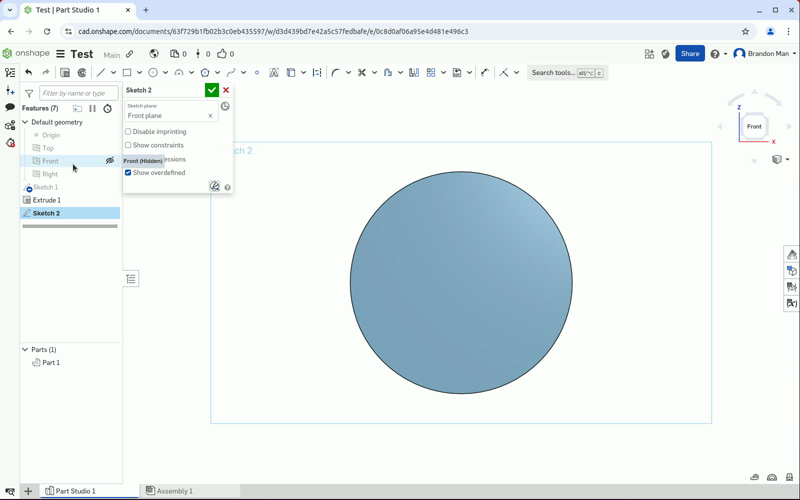
mouse_move(73, 352)
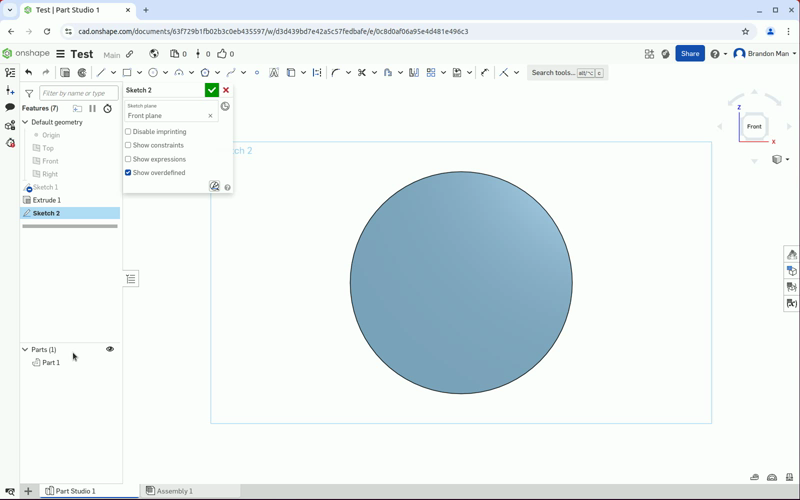
key(y)
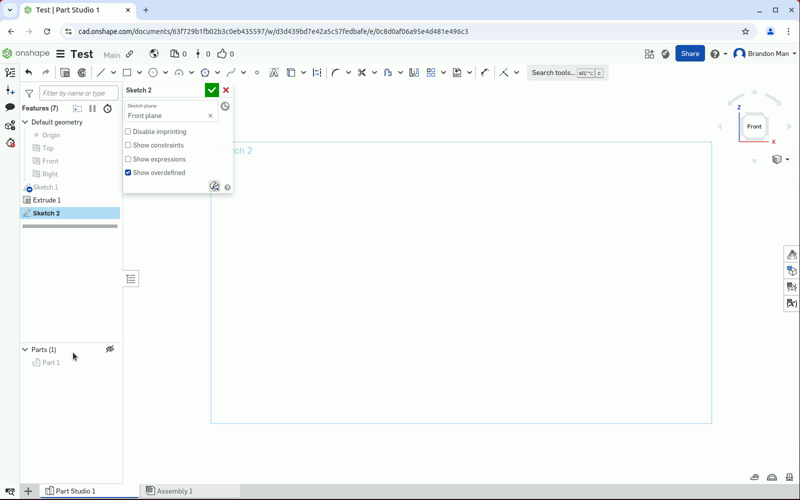
key(c)
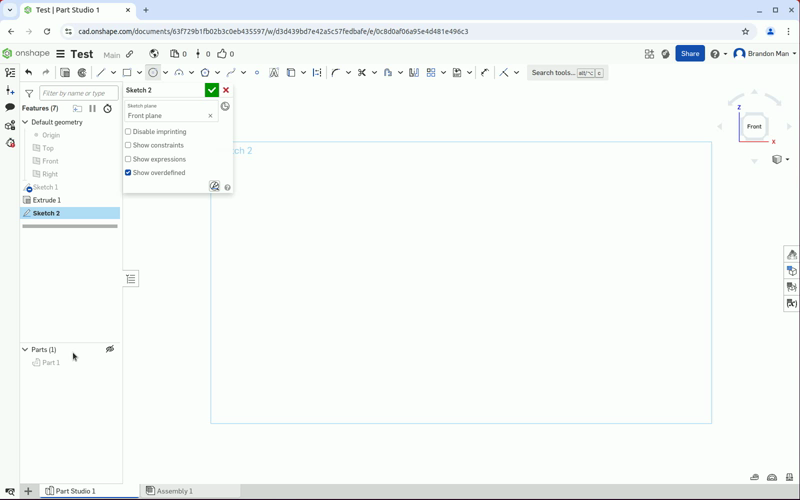
key_down(shift)
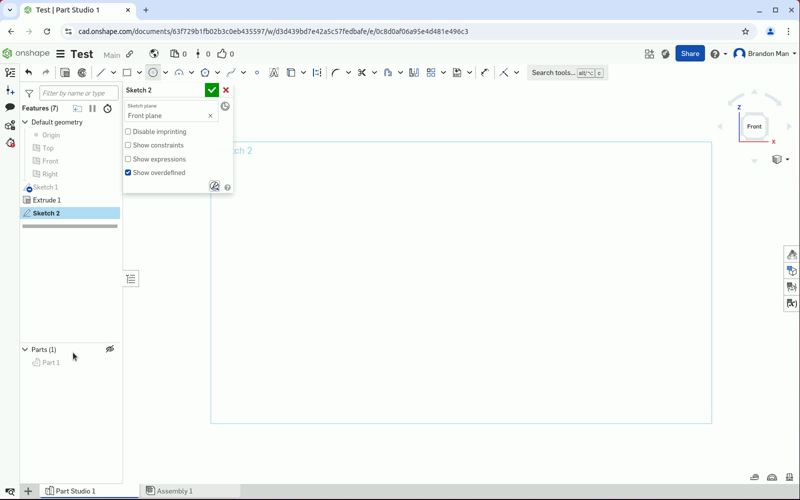
mouse_move(460, 282)
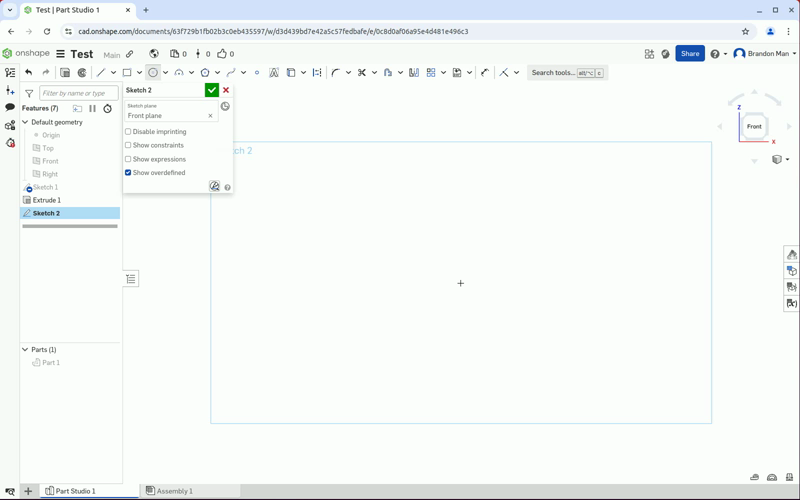
click(460, 282)
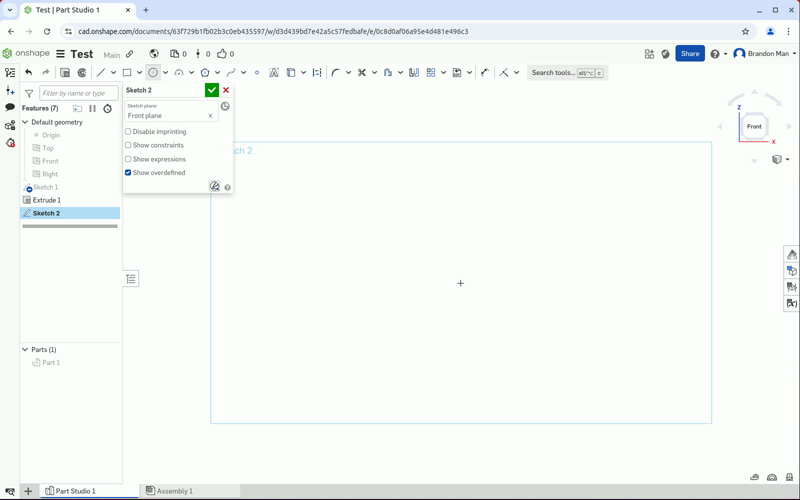
key_up(shift)
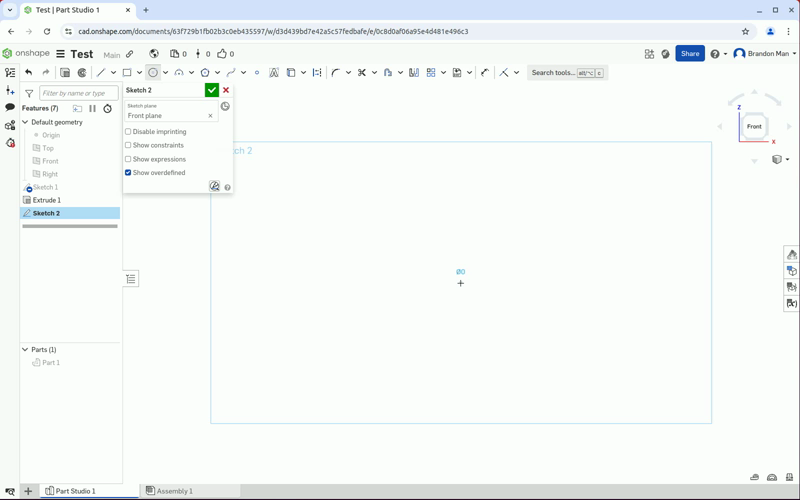
mouse_move(568, 282)
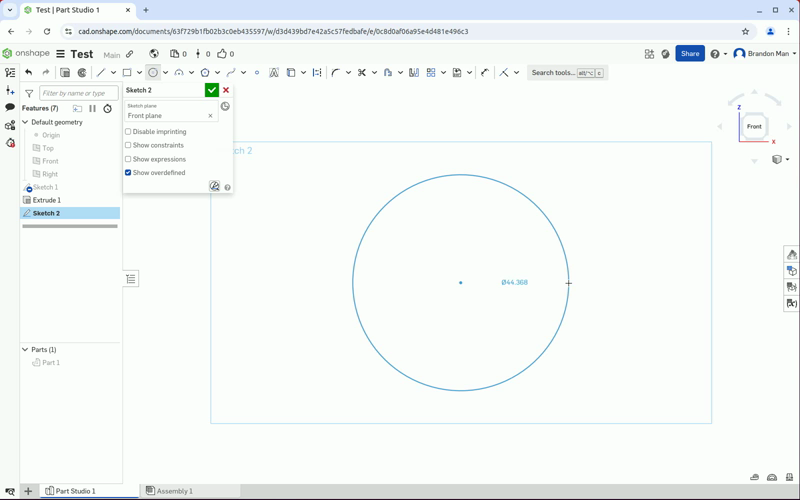
click(568, 282)
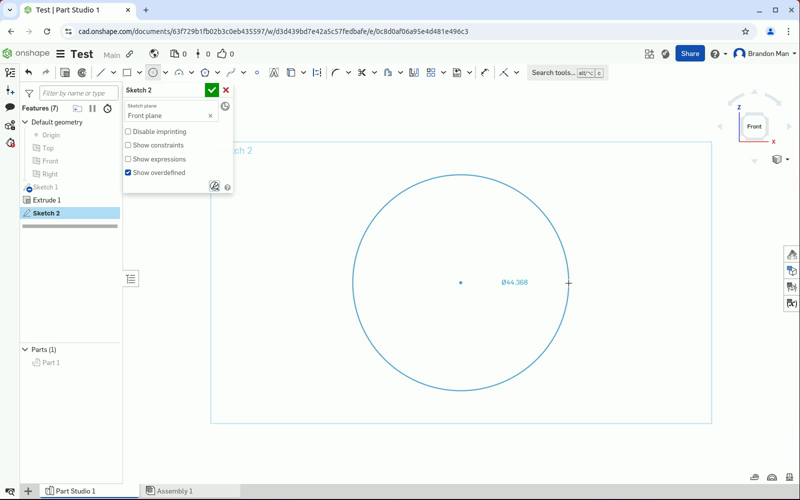
key(esc)
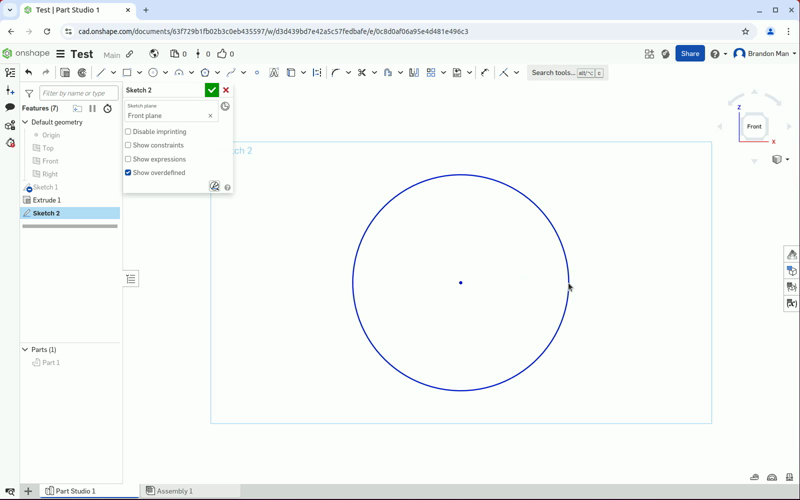
key(a)
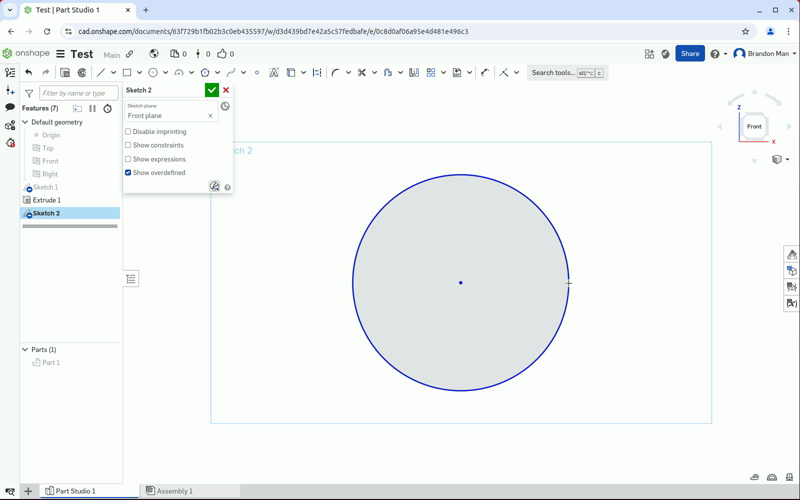
key_down(shift)
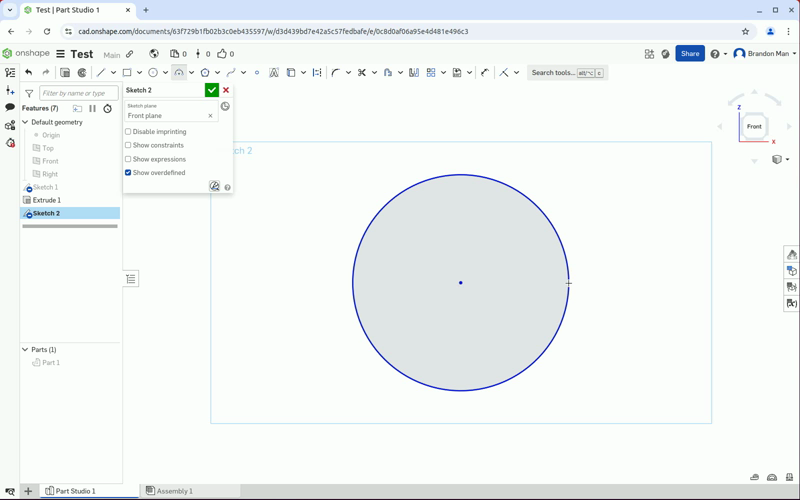
mouse_move(368, 294)
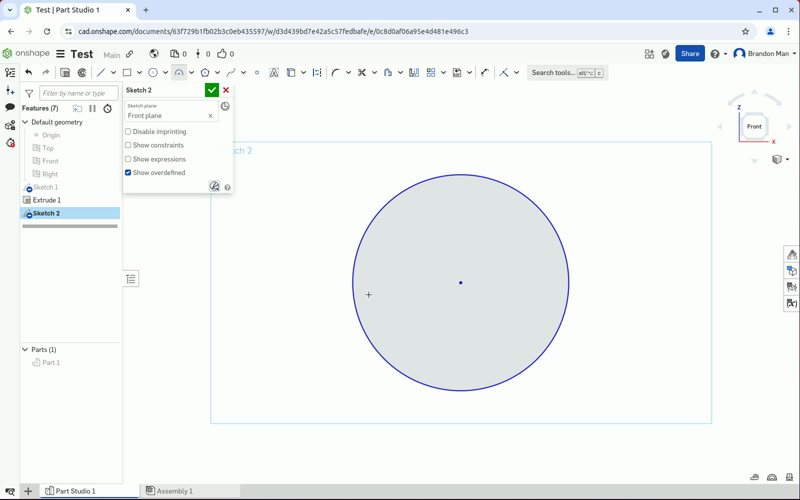
click(368, 294)
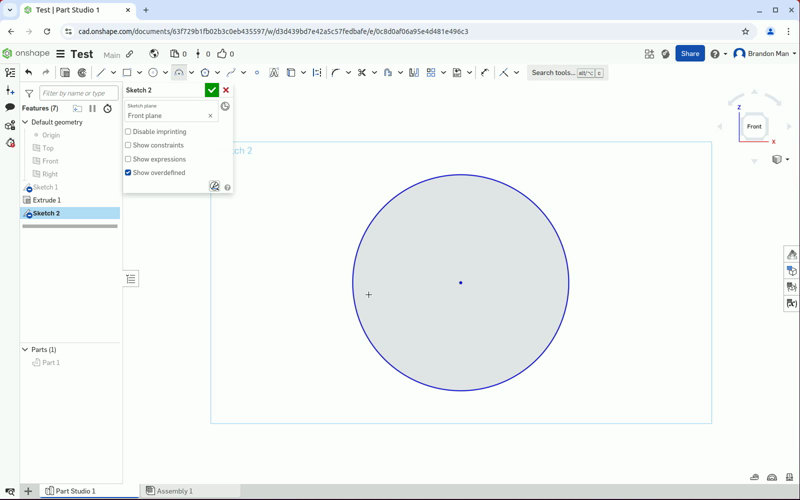
key_up(shift)
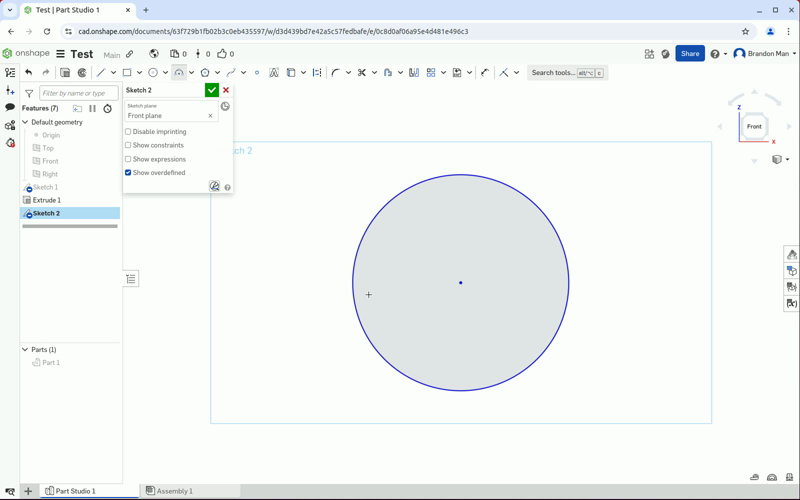
key_down(shift)
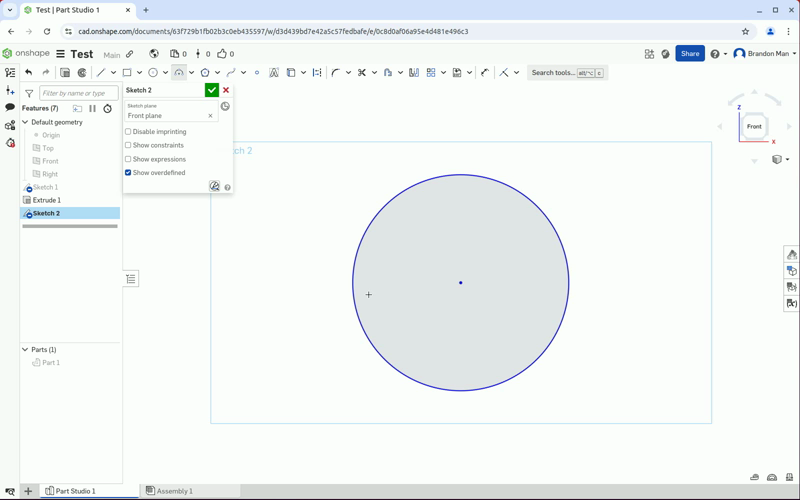
mouse_move(550, 294)
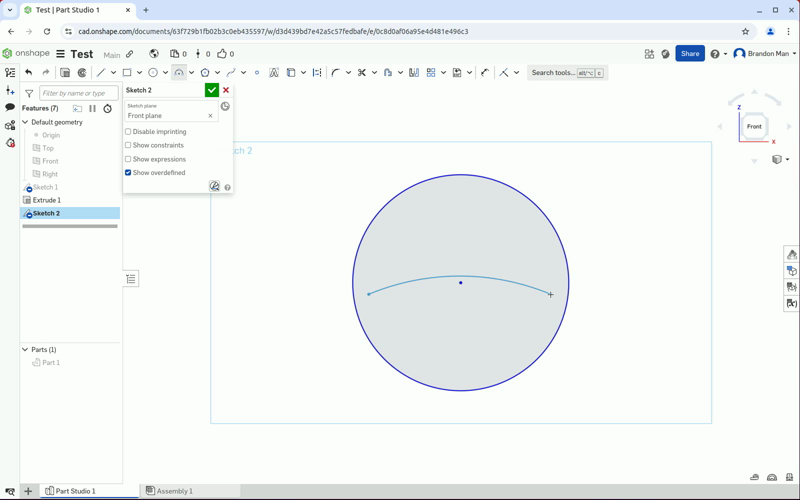
click(550, 294)
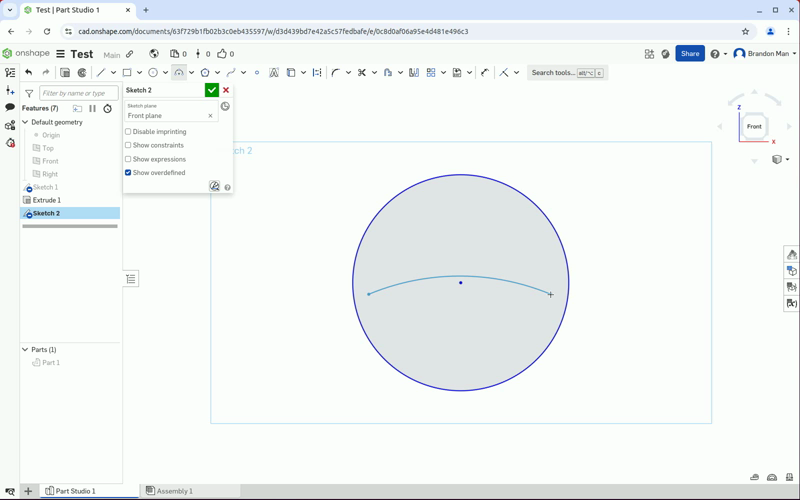
mouse_move(459, 375)
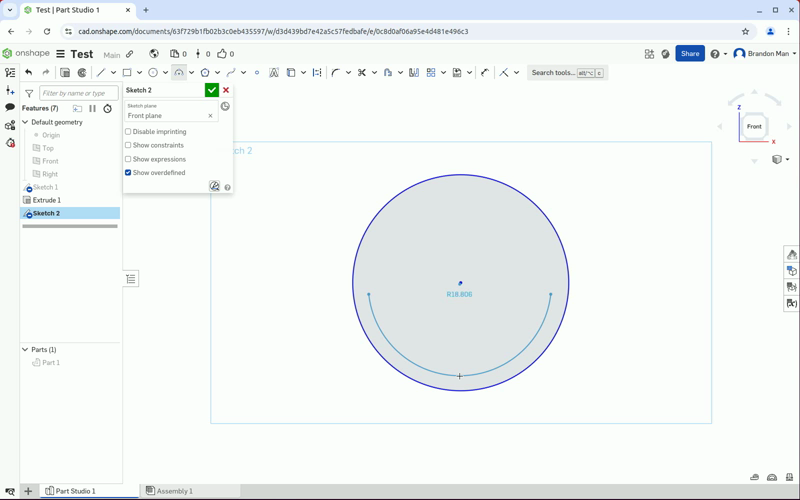
click(459, 375)
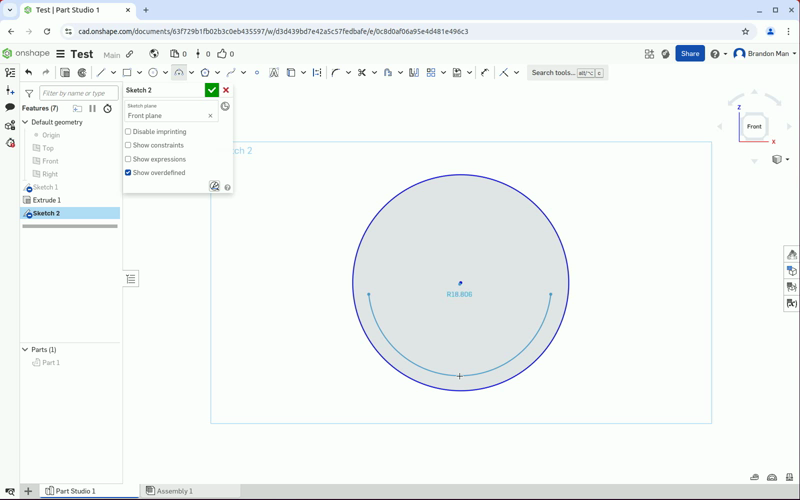
key_up(shift)
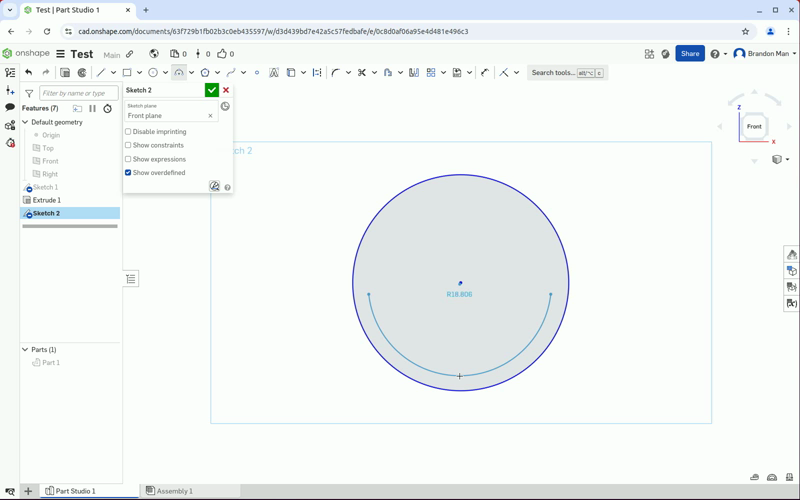
key(esc)
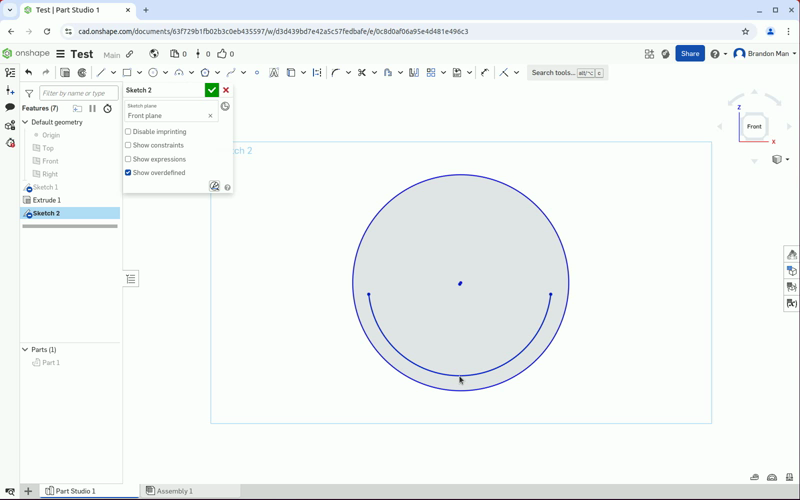
key(l)
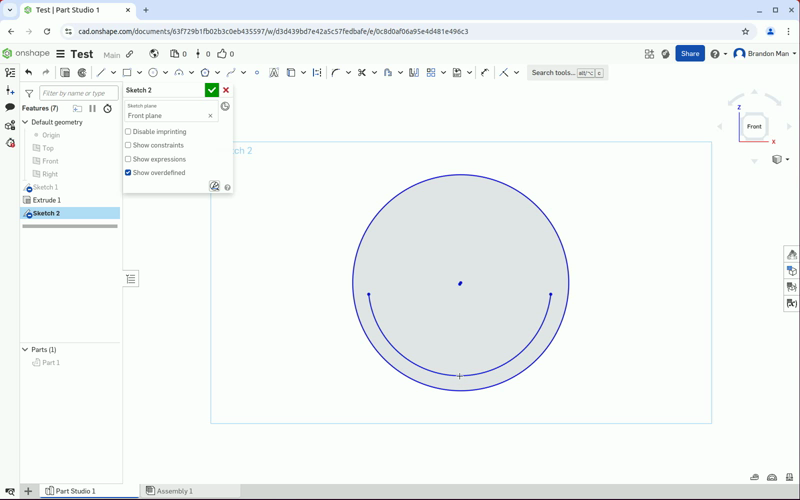
mouse_move(550, 294)
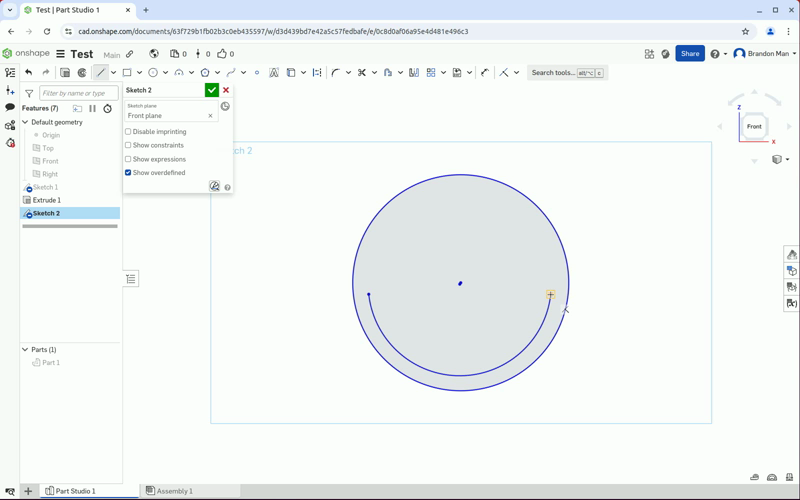
click(550, 294)
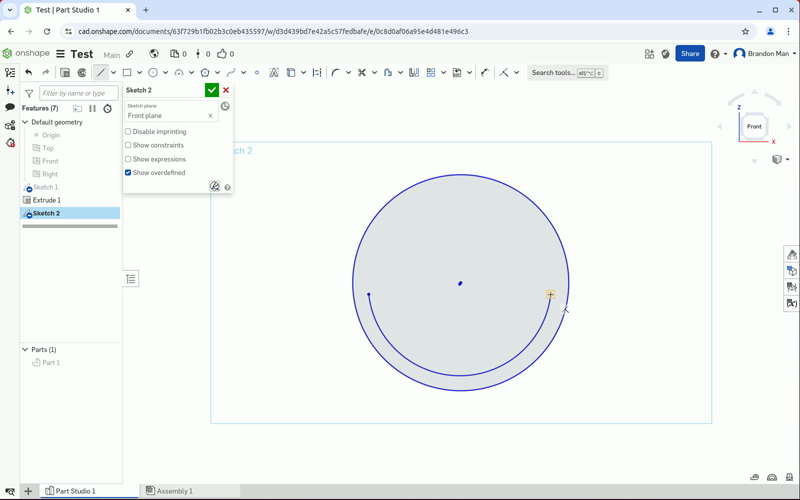
key_down(shift)
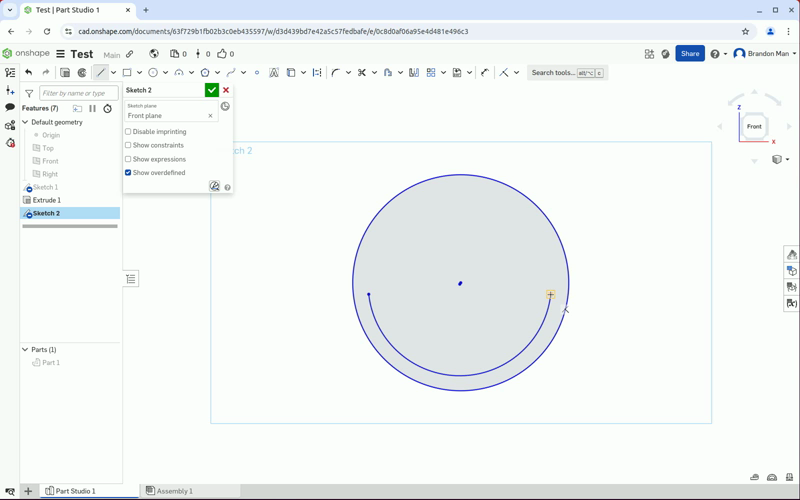
mouse_move(580, 294)
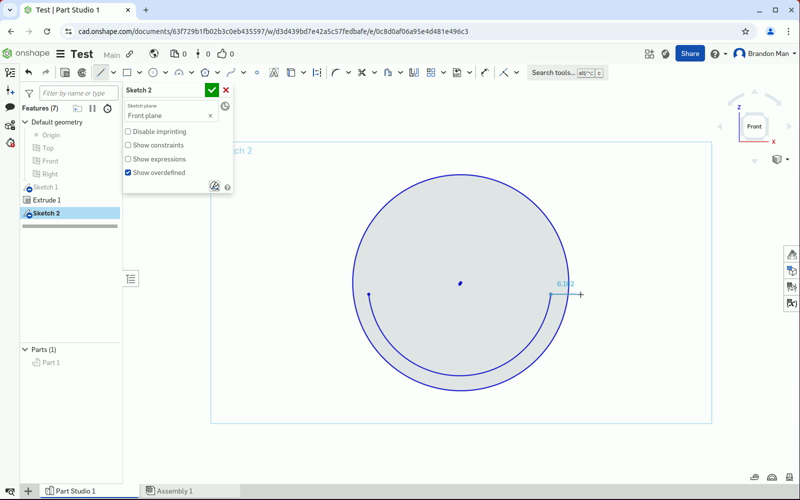
mouse_move(494, 294)
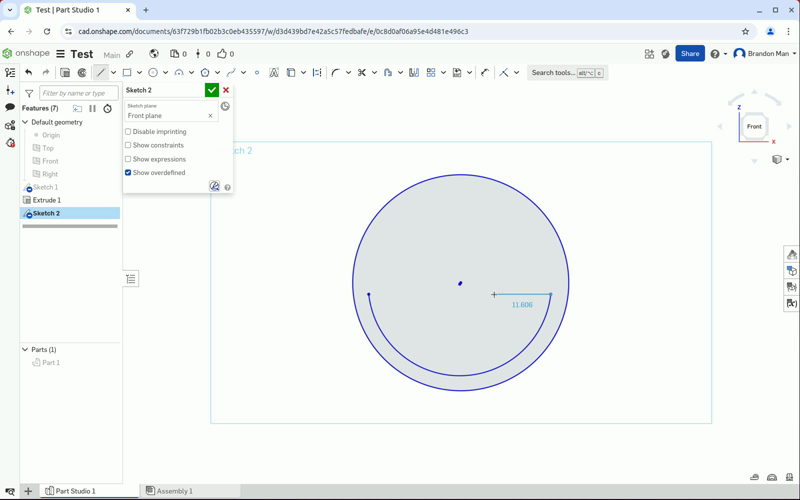
click(494, 294)
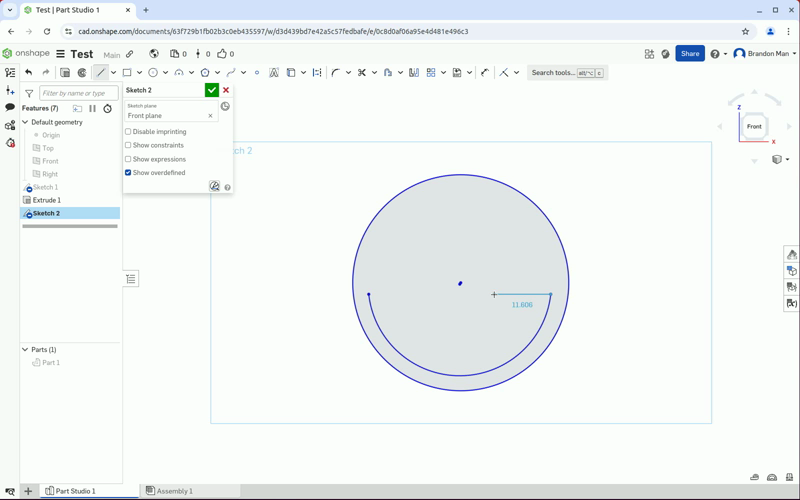
key_up(shift)
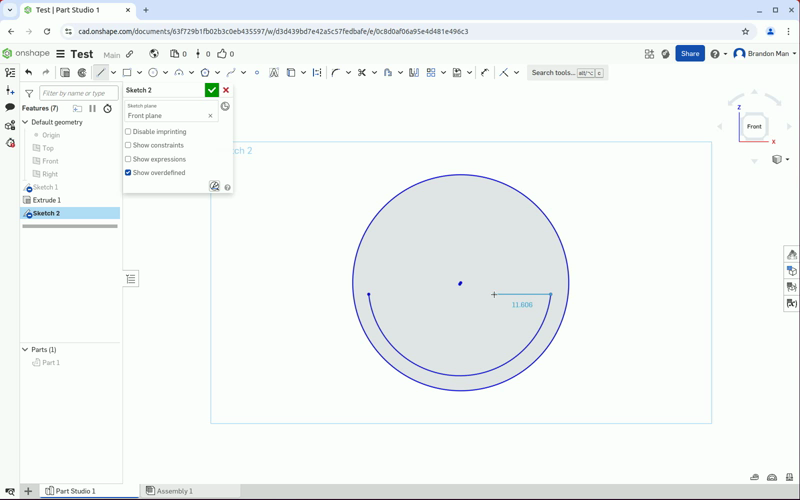
key(esc)
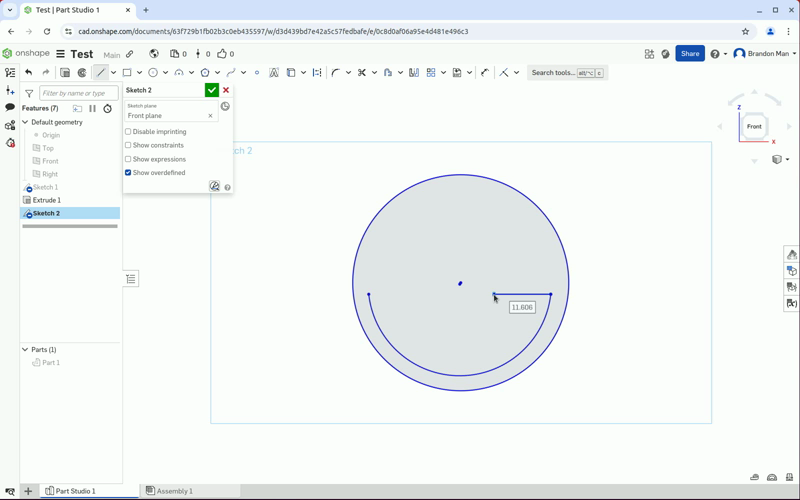
key(a)
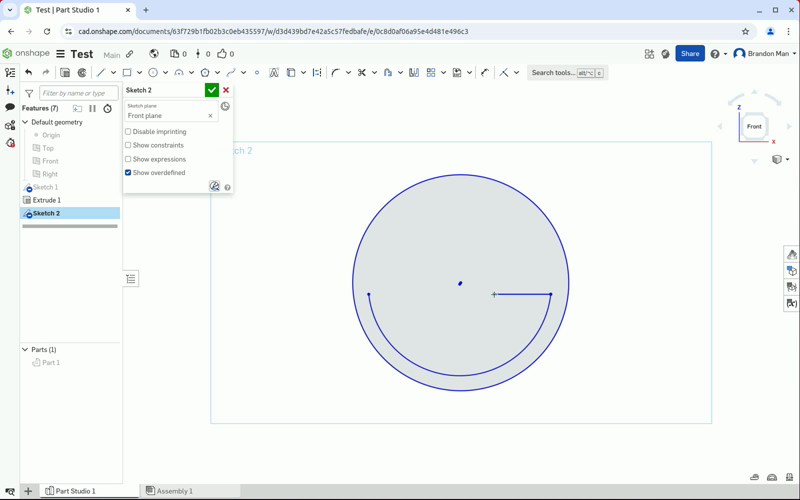
mouse_move(494, 294)
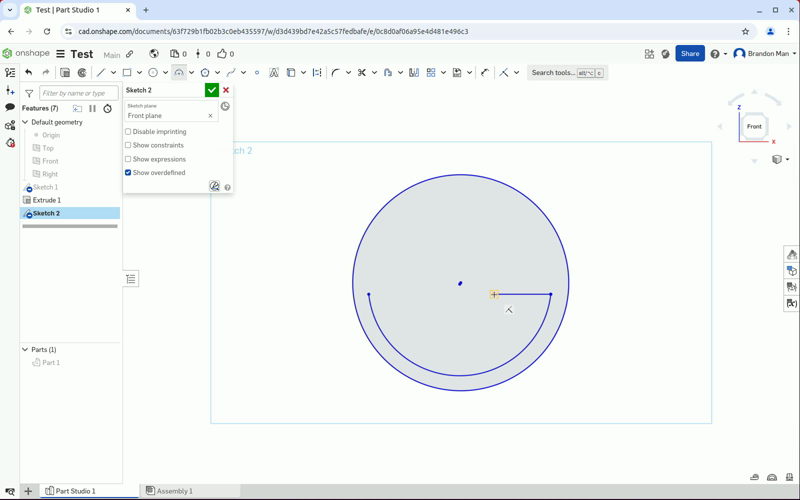
click(494, 294)
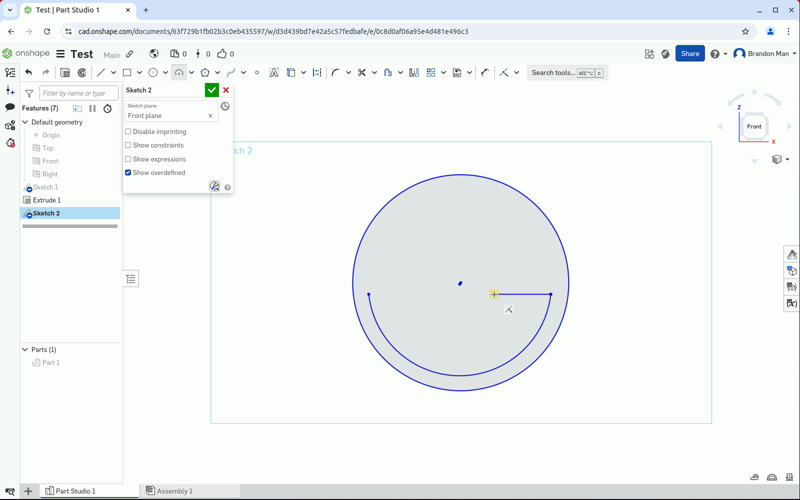
key_down(shift)
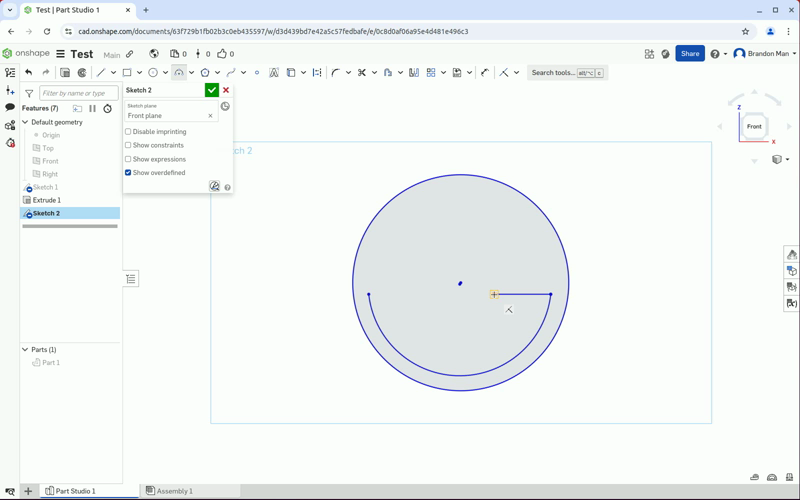
mouse_move(424, 294)
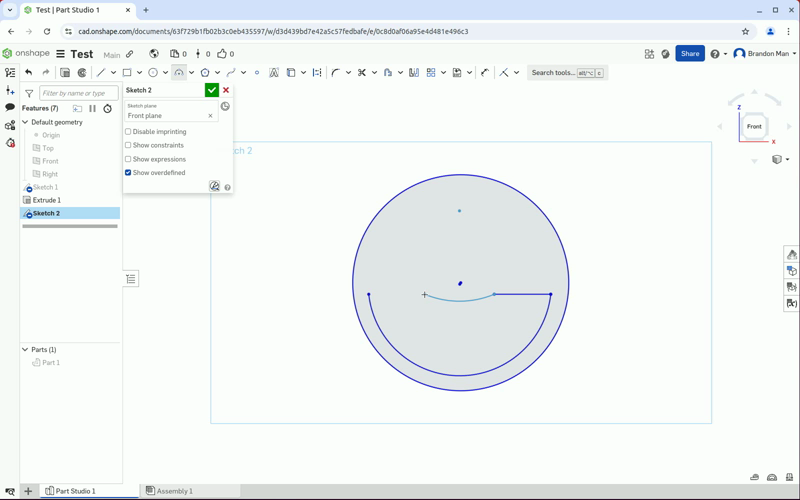
click(424, 294)
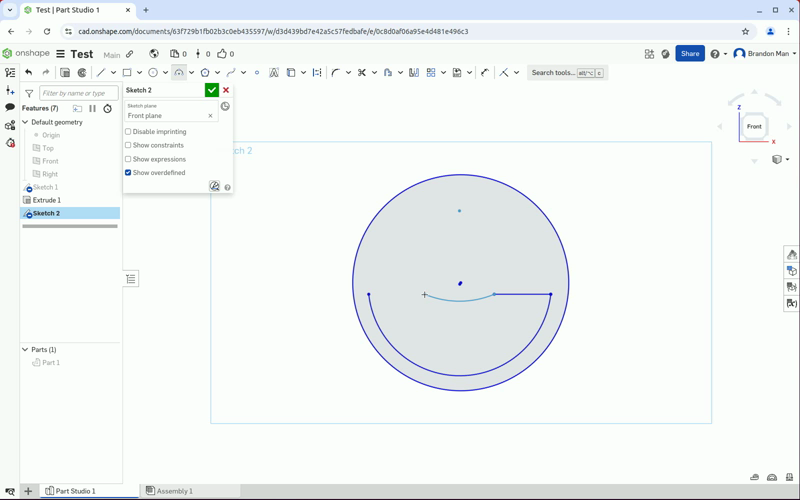
mouse_move(459, 320)
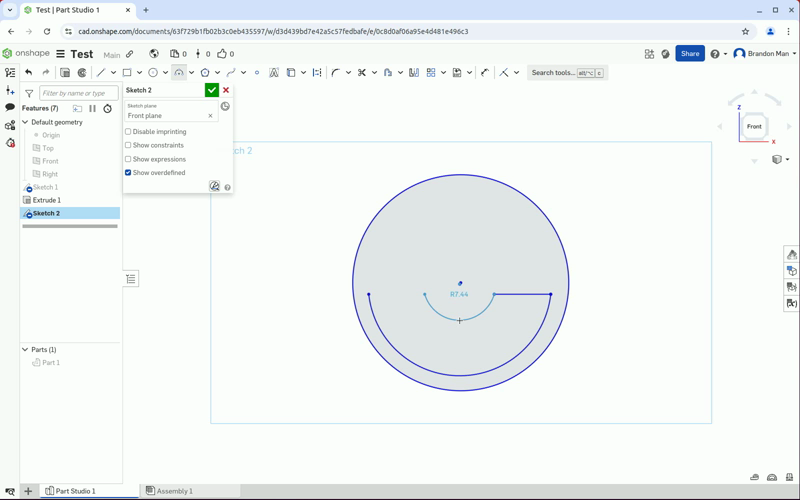
click(459, 320)
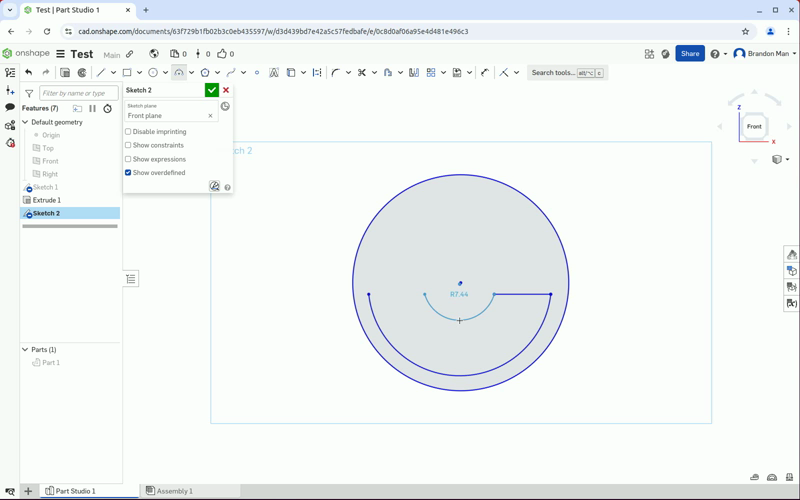
key_up(shift)
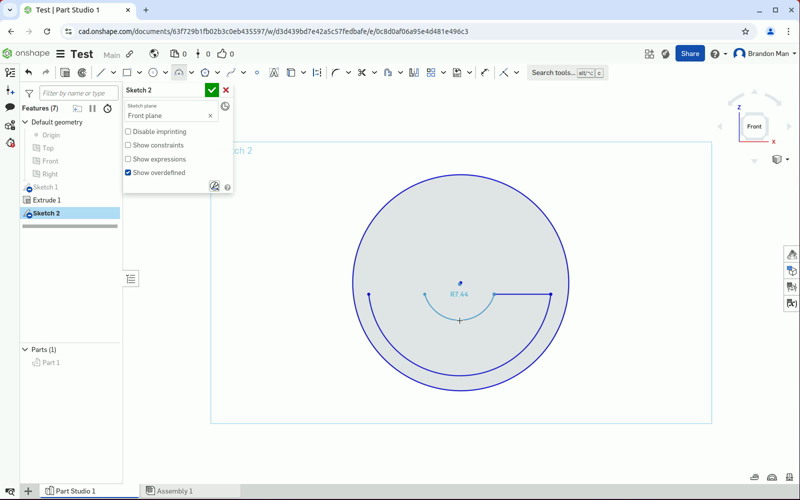
key(esc)
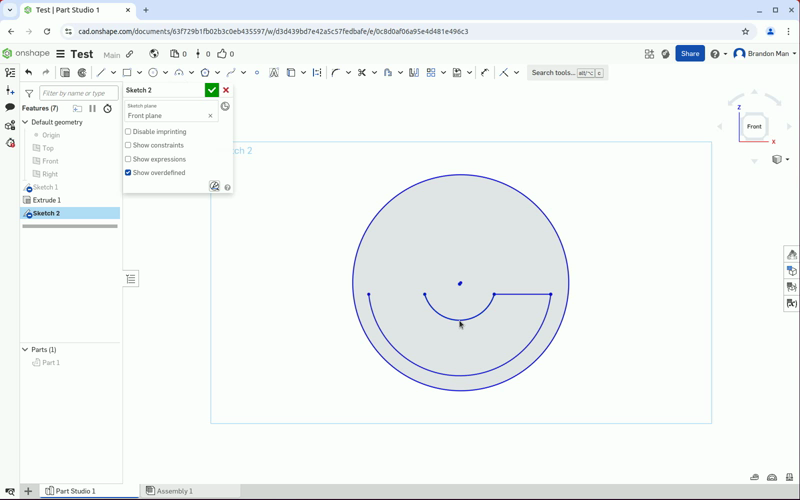
key(l)
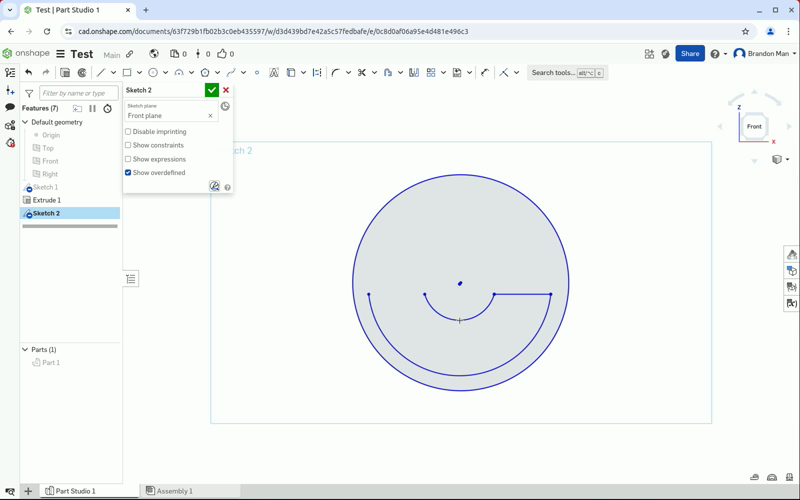
mouse_move(424, 294)
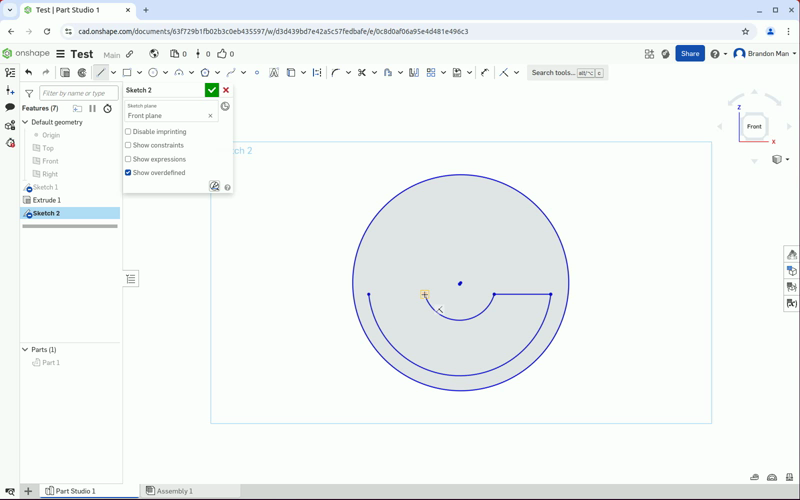
click(424, 294)
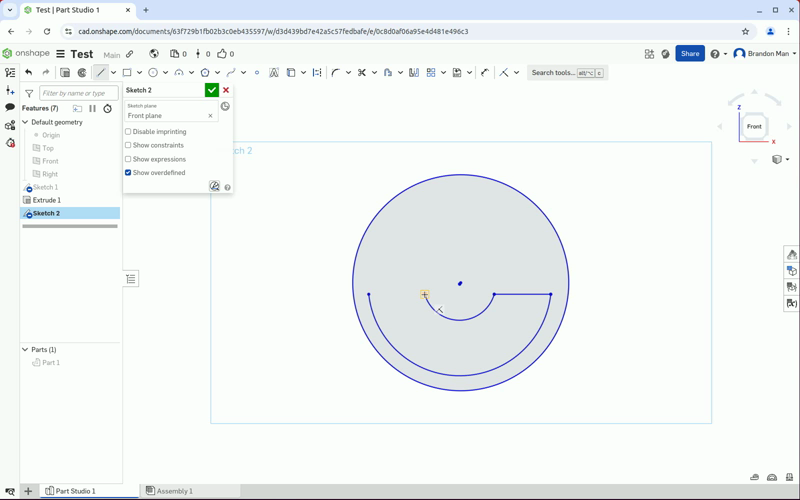
mouse_move(454, 294)
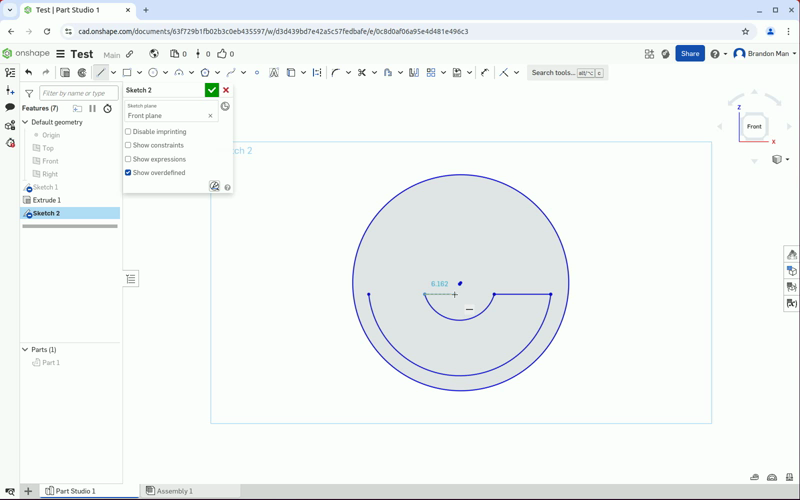
key_down(shift)
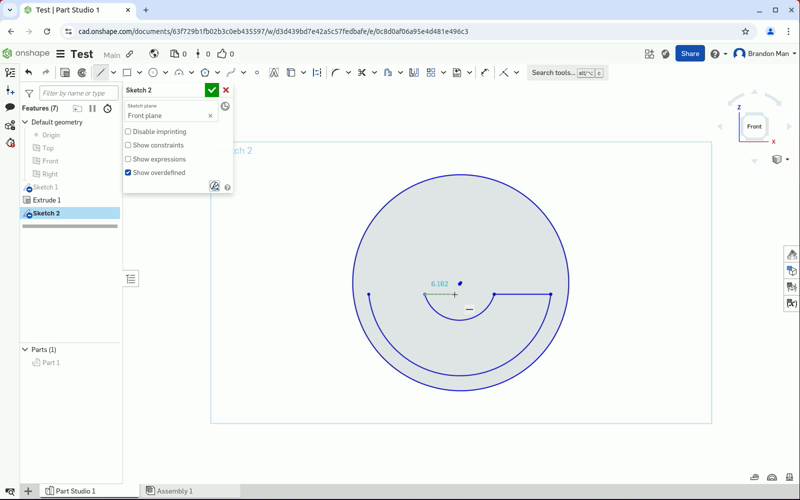
mouse_move(368, 294)
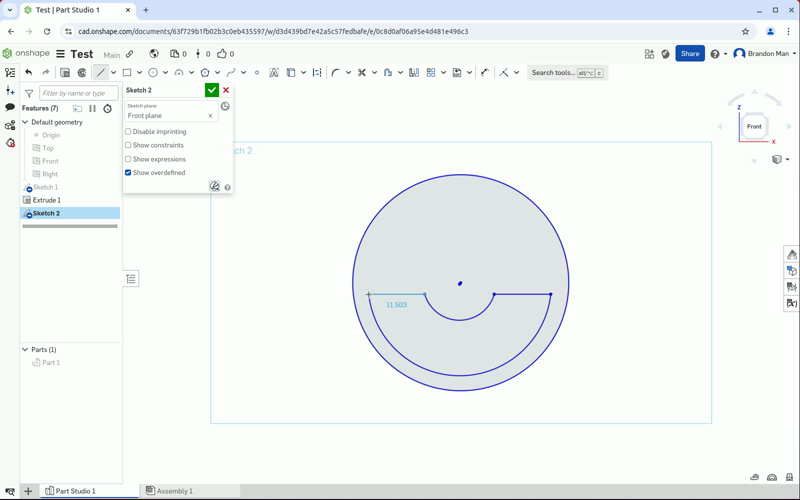
key_up(shift)
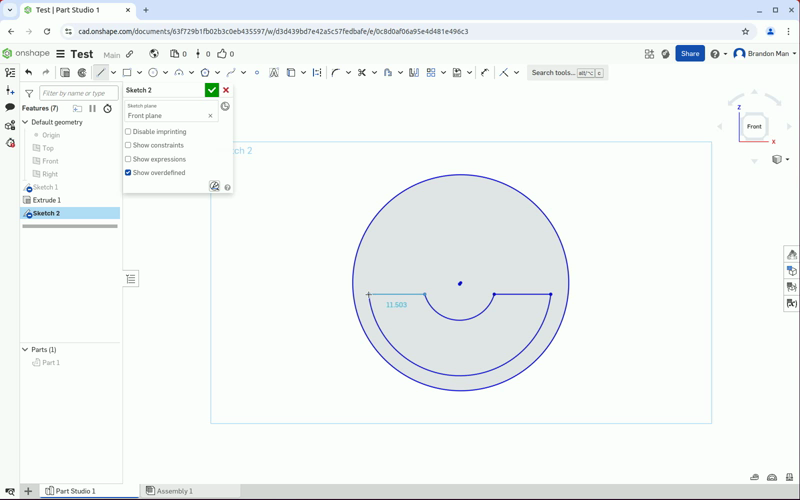
click(368, 294)
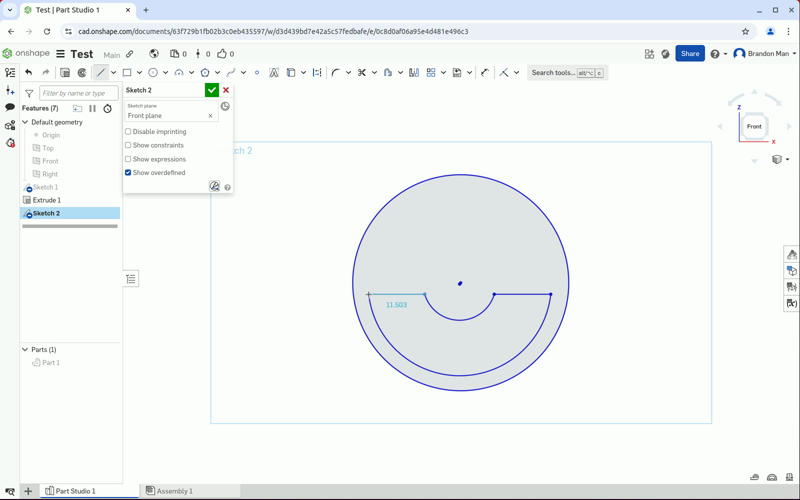
key(esc)
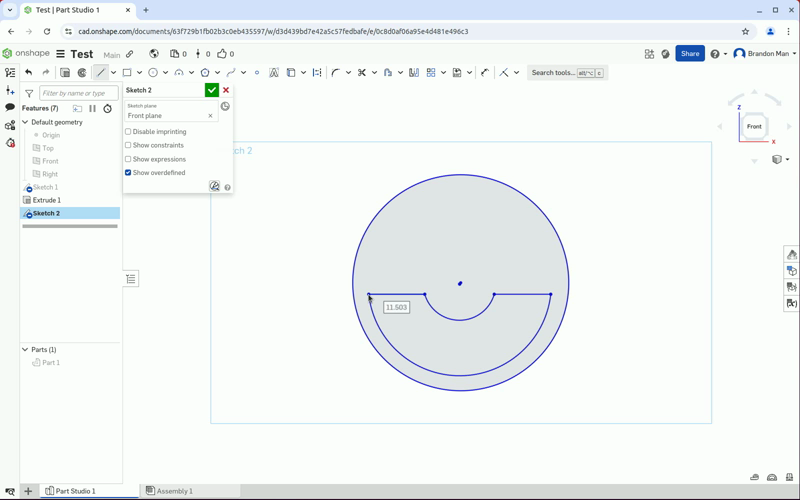
key(l)
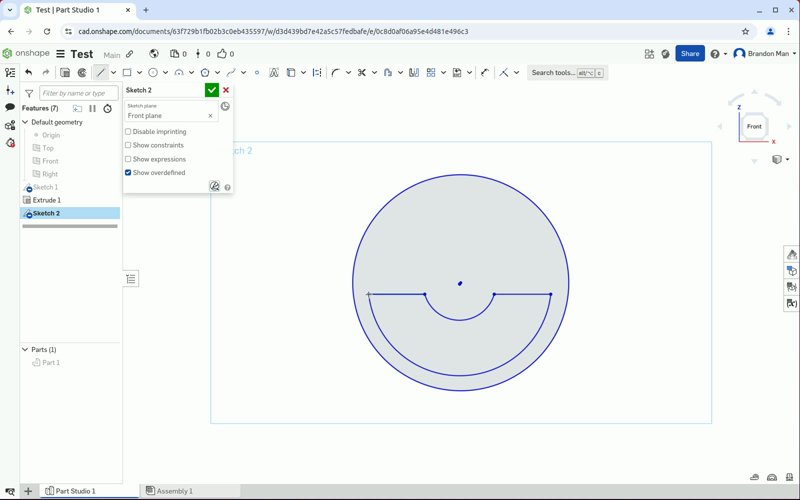
key_down(shift)
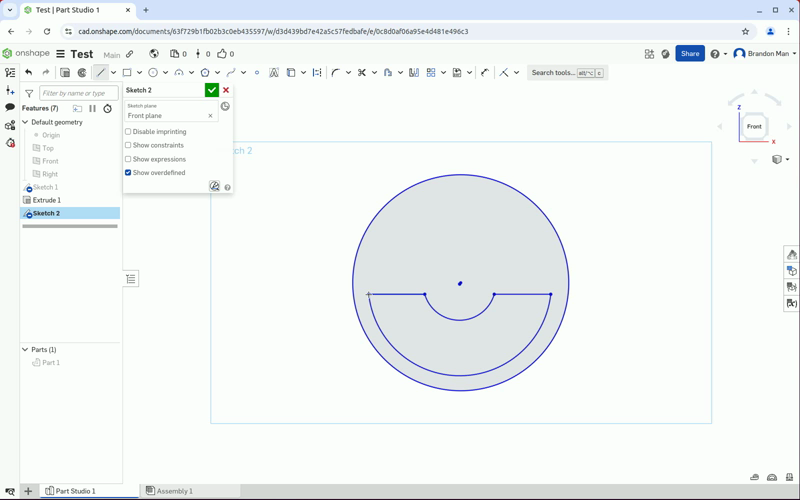
mouse_move(368, 271)
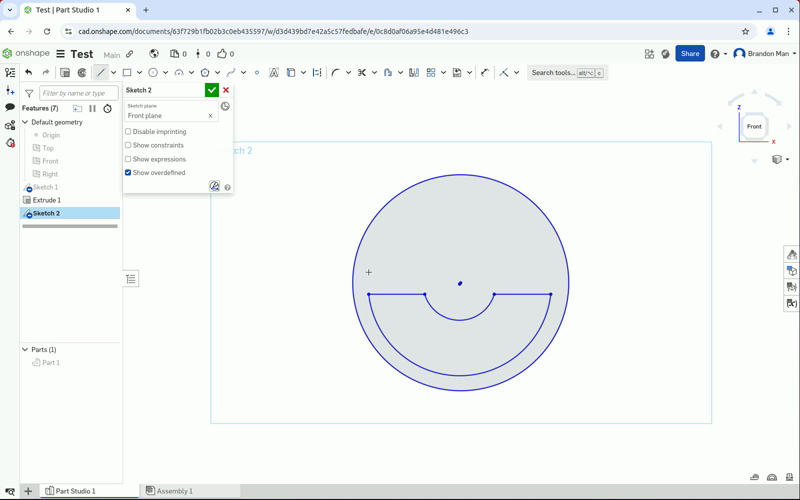
click(368, 271)
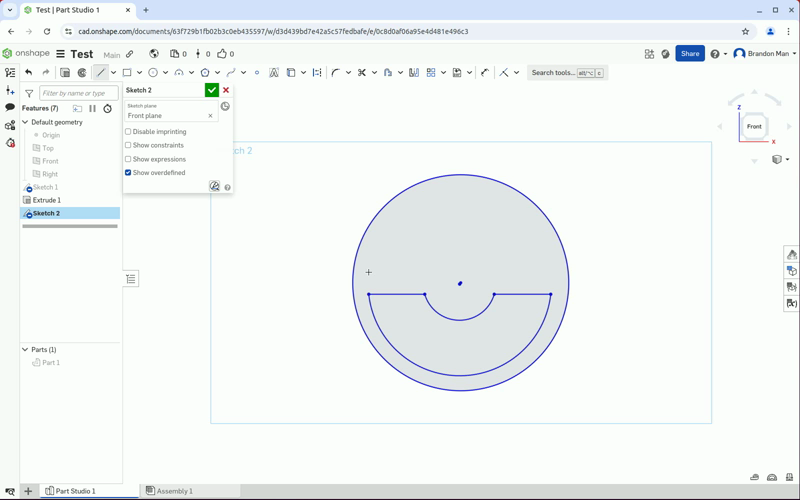
key_up(shift)
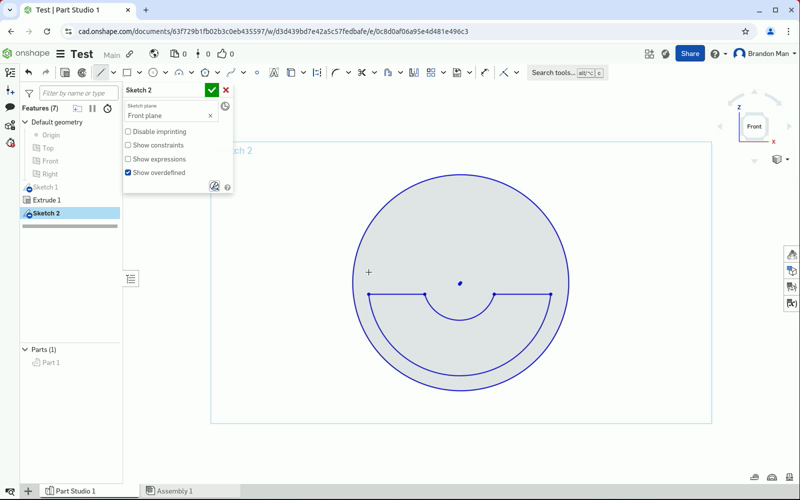
key_down(shift)
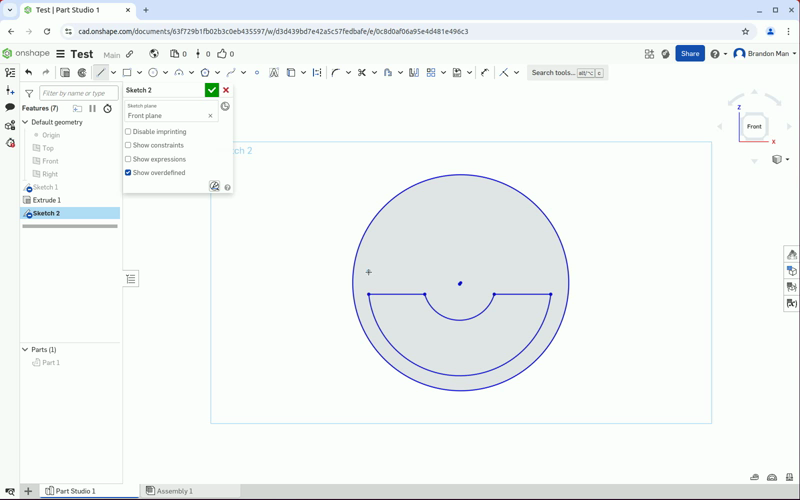
mouse_move(398, 271)
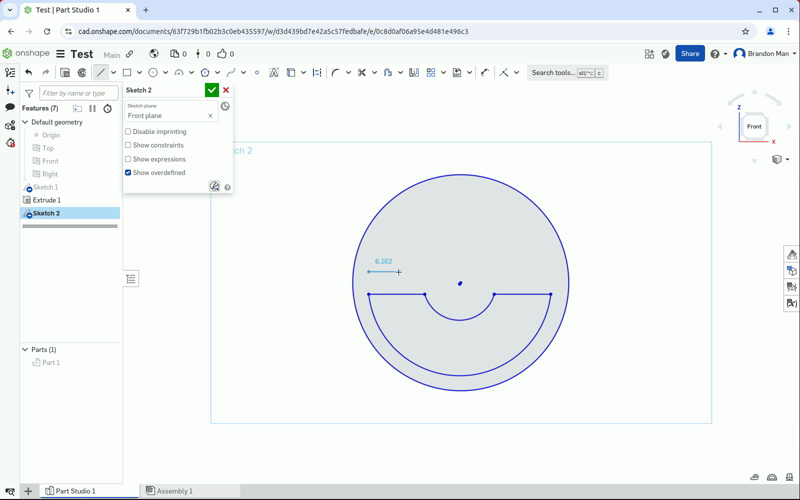
mouse_move(424, 271)
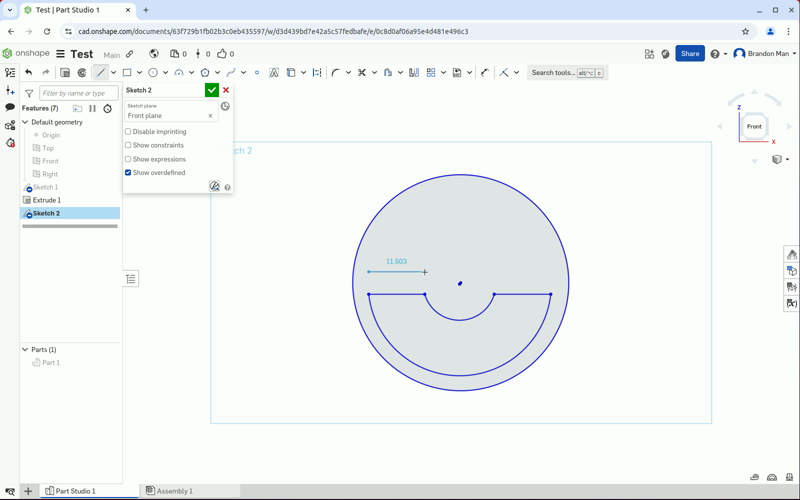
click(424, 271)
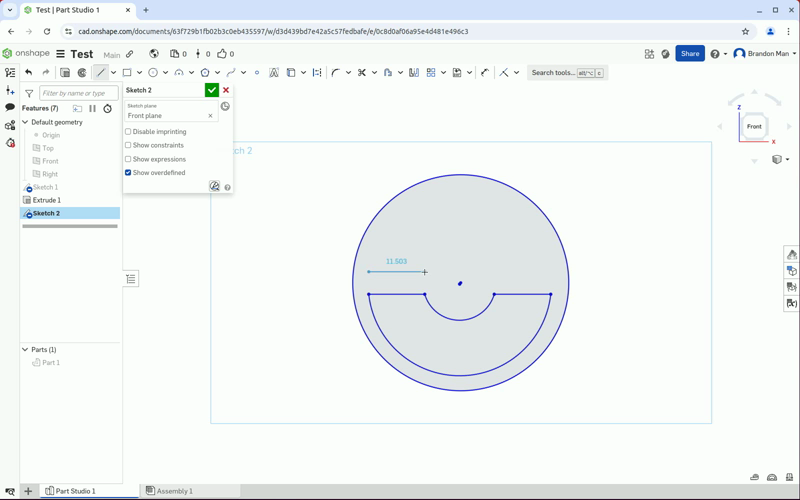
key_up(shift)
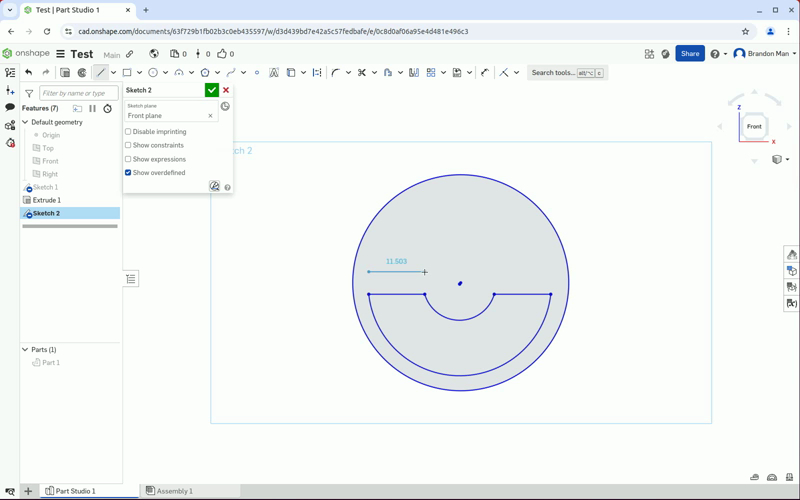
key(esc)
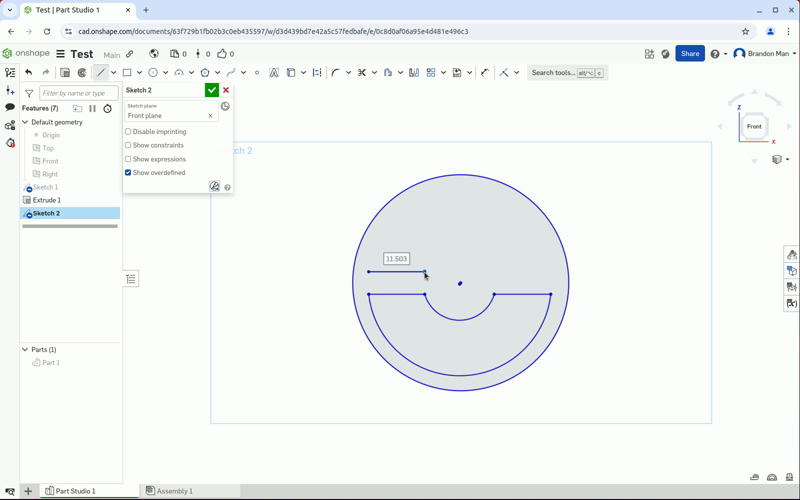
key(a)
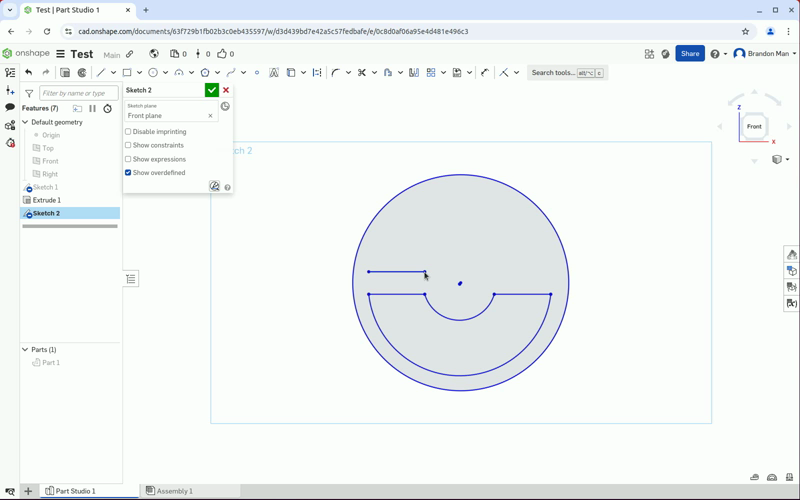
mouse_move(424, 271)
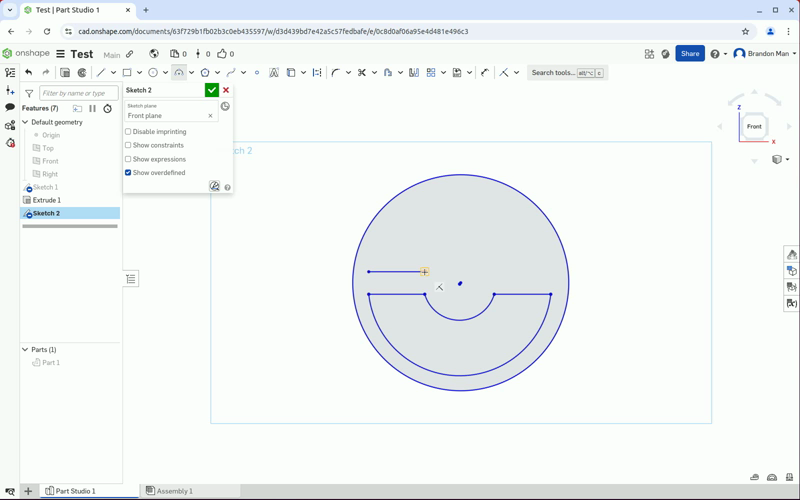
click(424, 271)
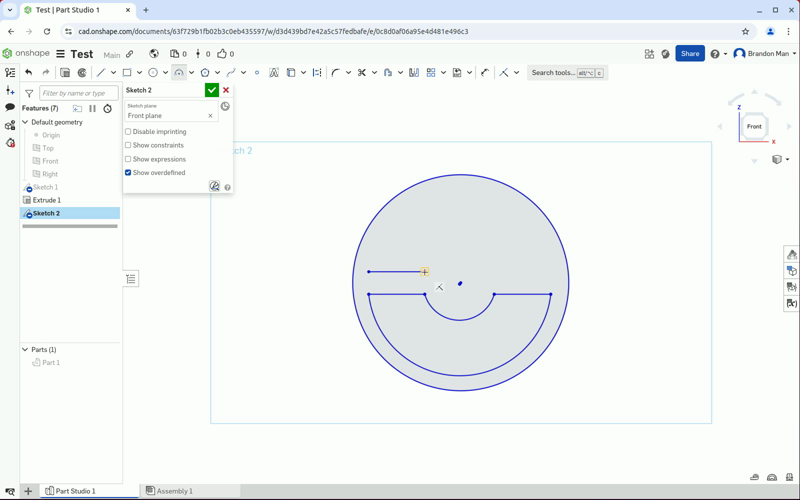
key_down(shift)
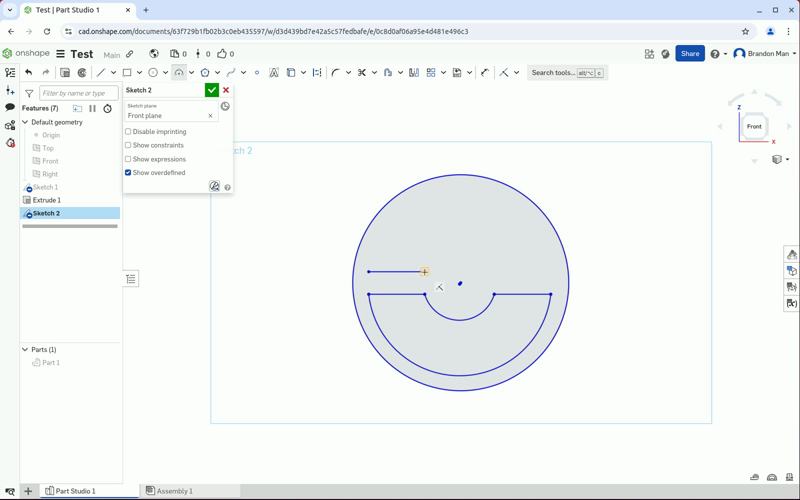
mouse_move(494, 271)
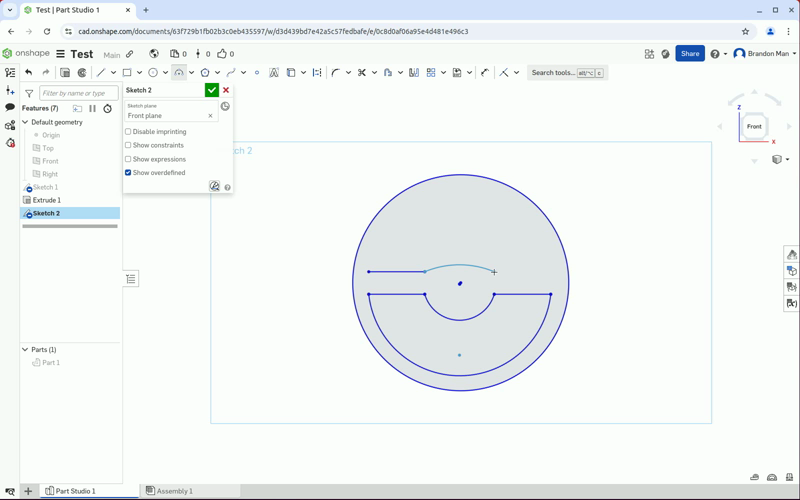
click(494, 271)
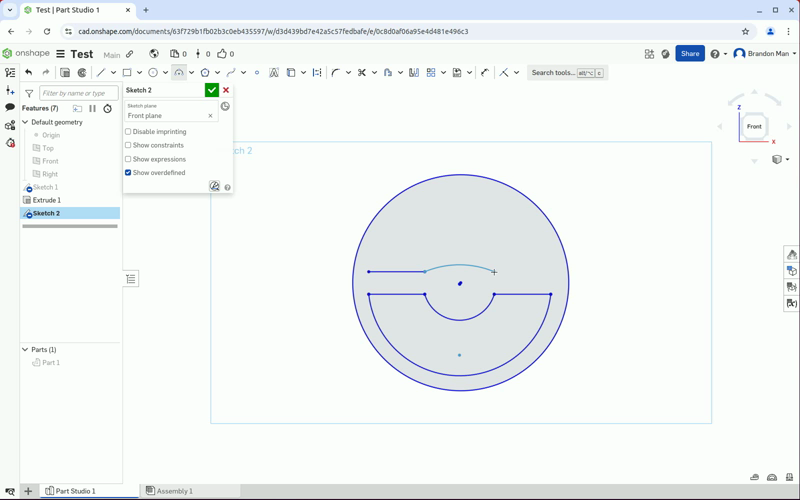
mouse_move(459, 245)
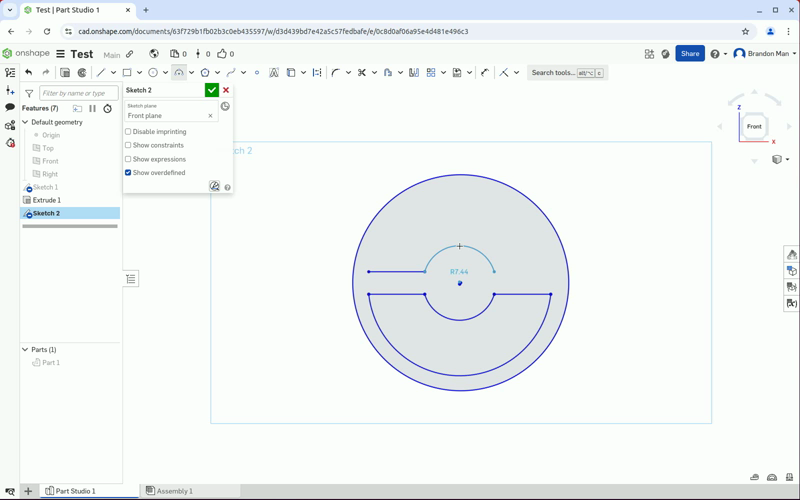
click(459, 245)
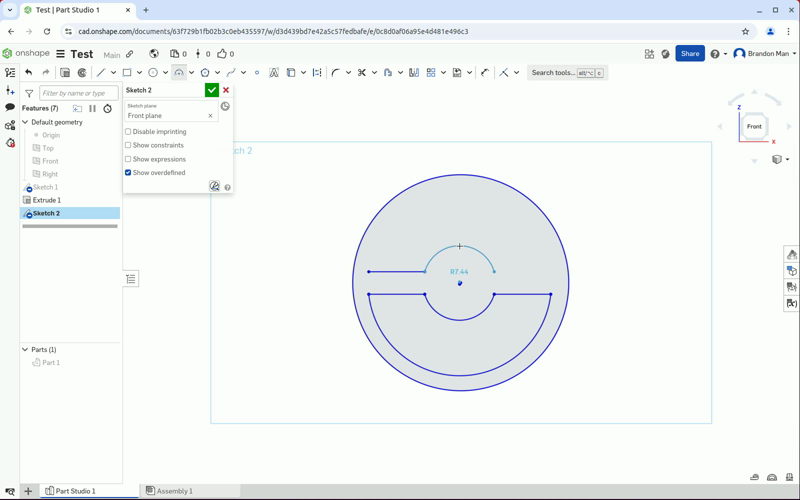
key_up(shift)
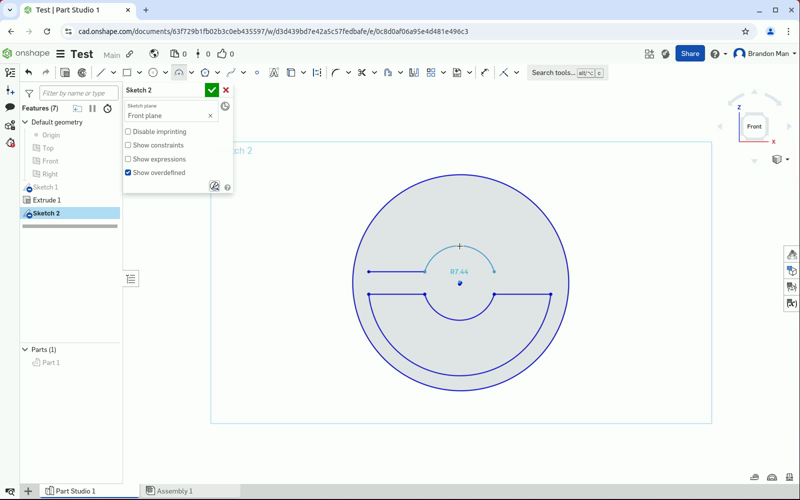
key(esc)
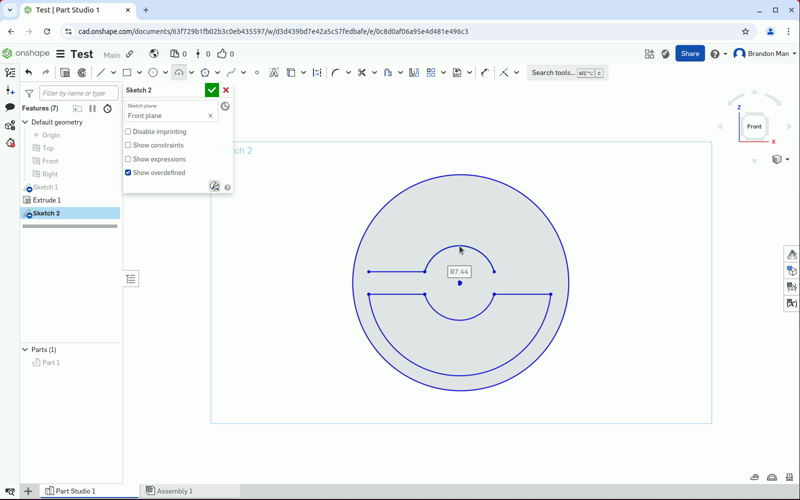
key(l)
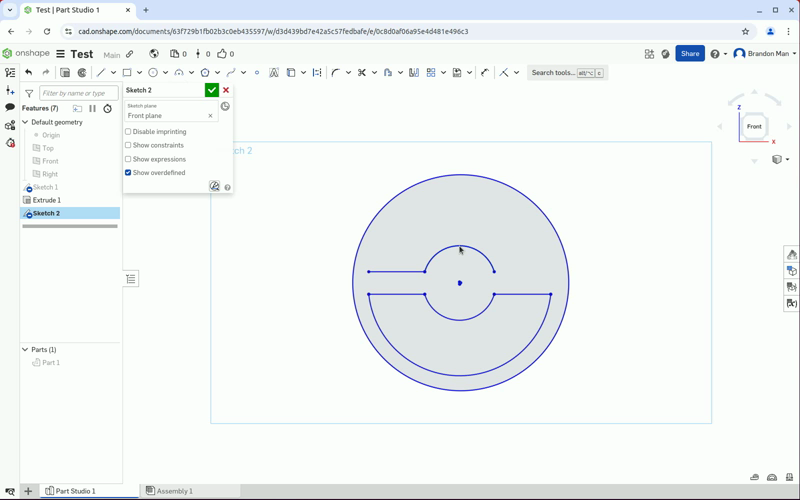
mouse_move(494, 271)
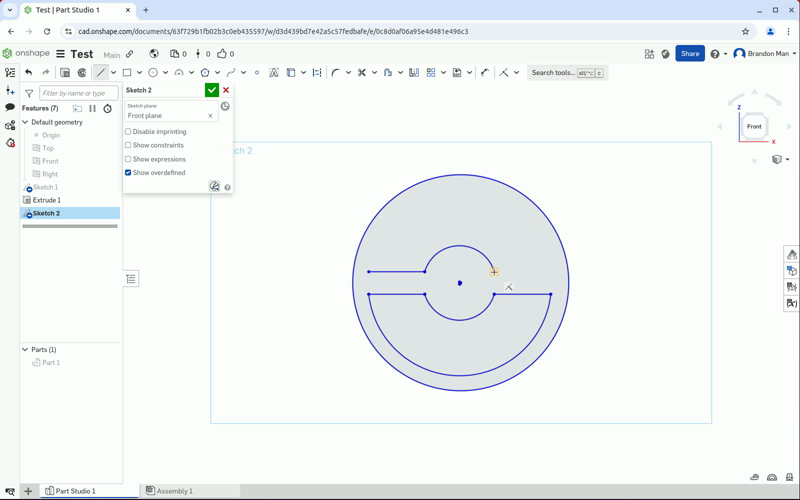
click(494, 271)
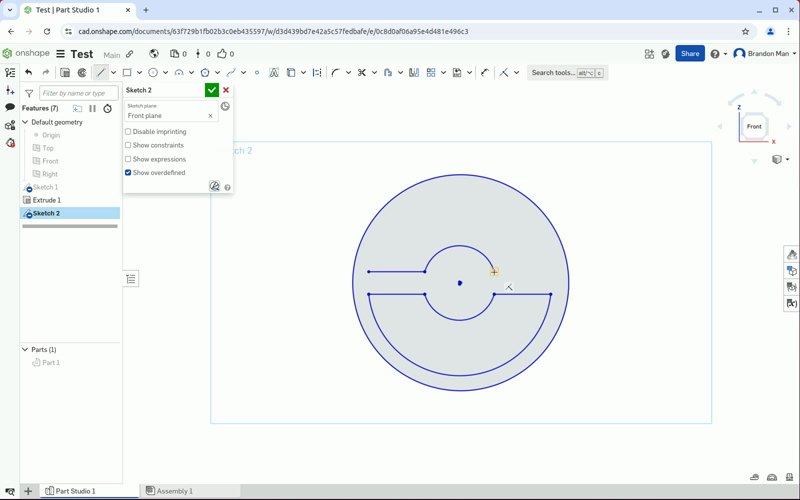
key_down(shift)
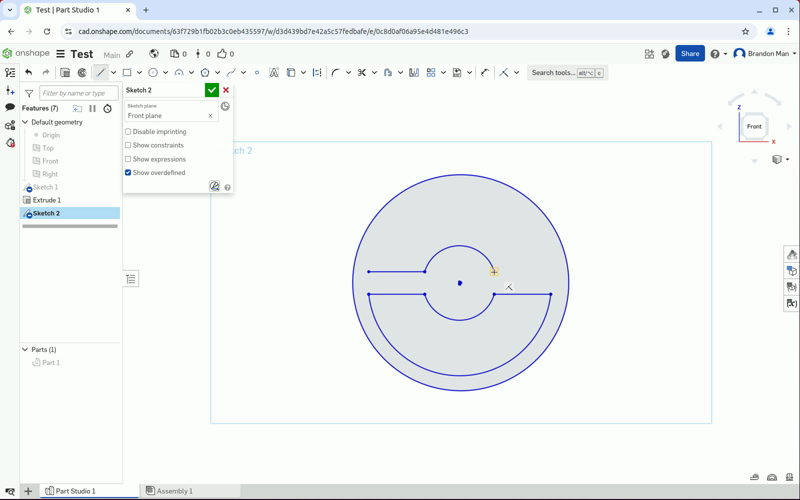
mouse_move(524, 271)
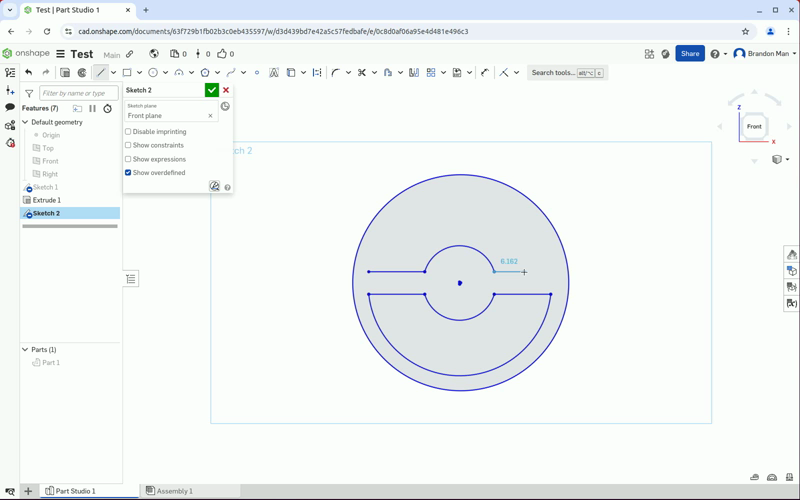
mouse_move(550, 271)
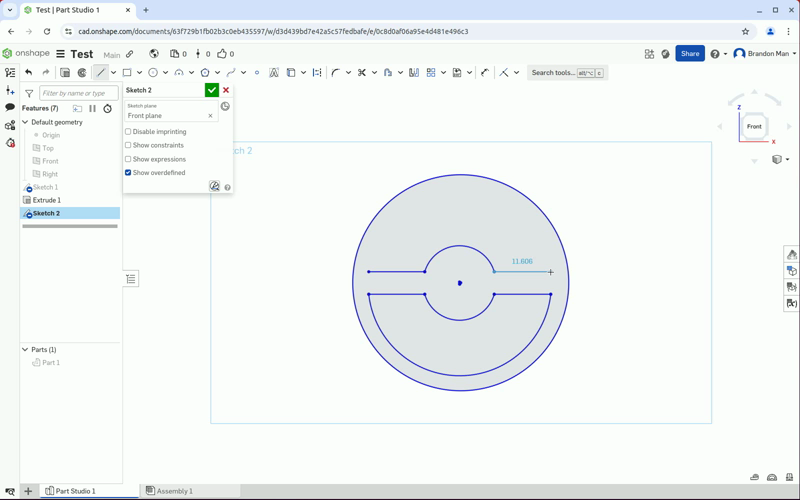
click(550, 271)
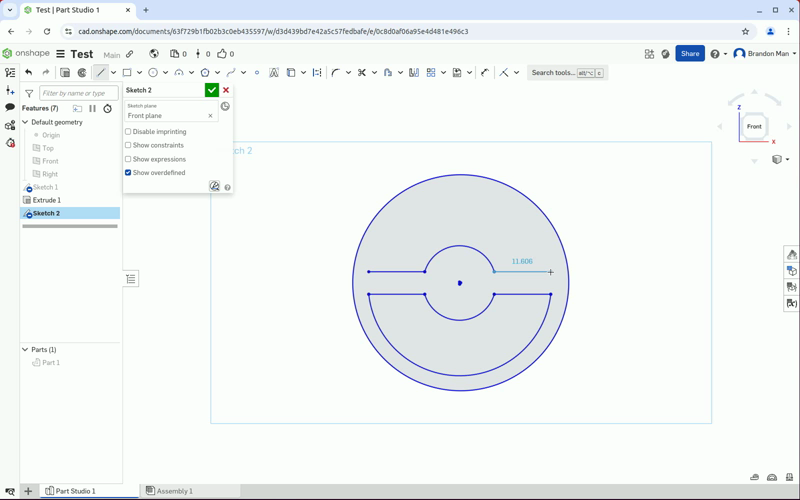
key_up(shift)
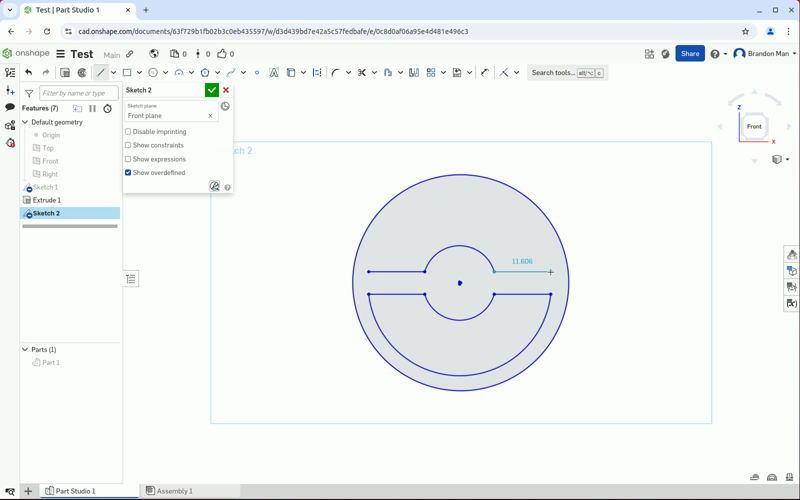
key(esc)
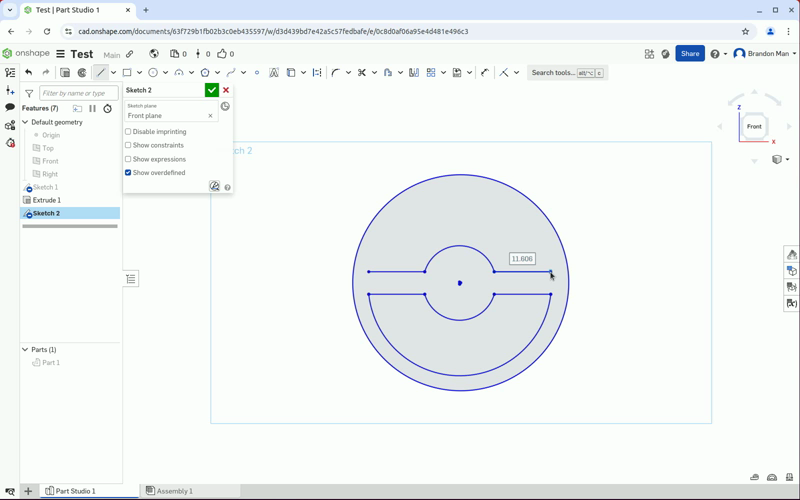
key(a)
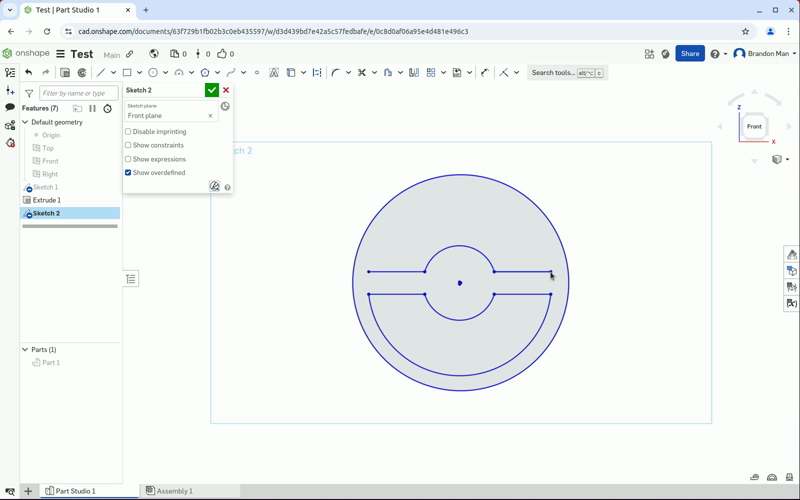
mouse_move(550, 271)
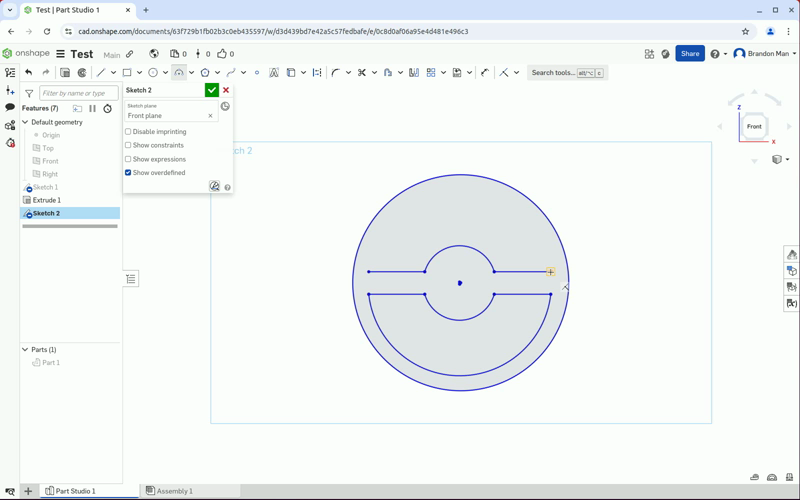
click(550, 271)
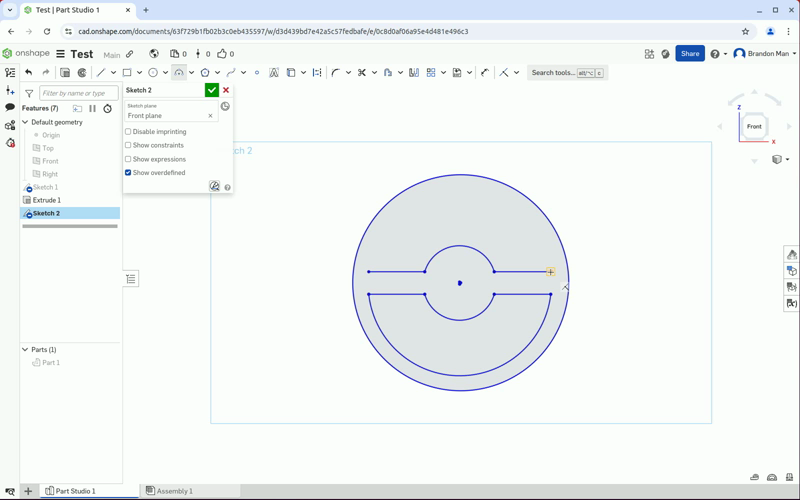
mouse_move(368, 271)
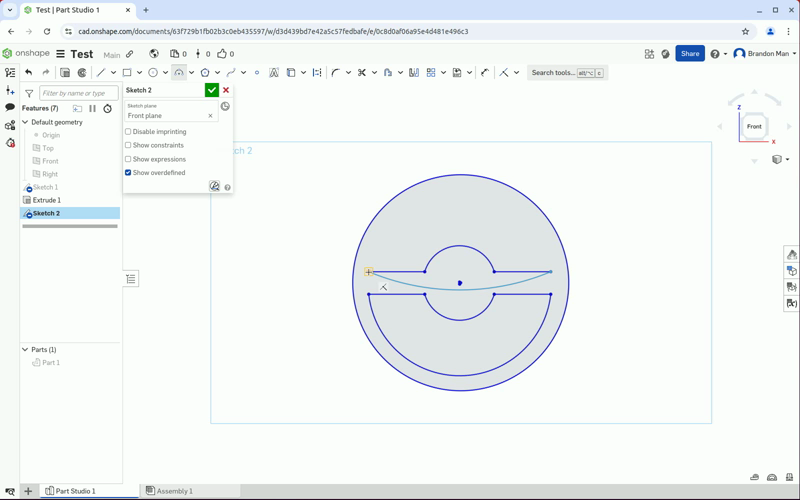
click(368, 271)
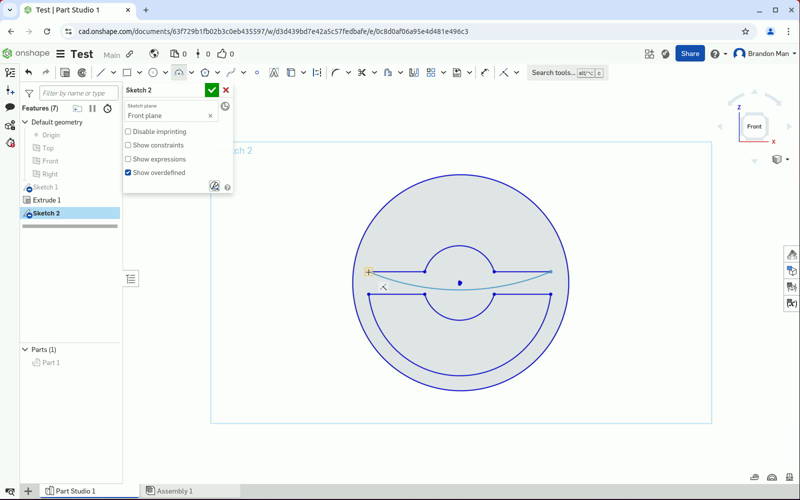
key_down(shift)
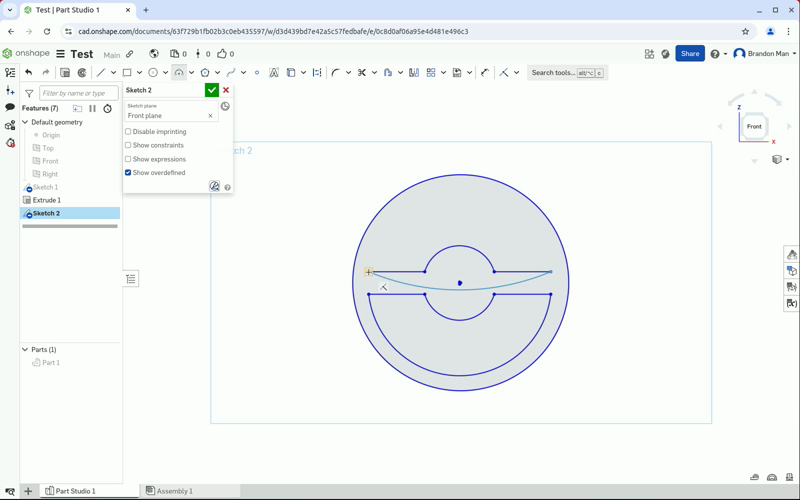
mouse_move(459, 190)
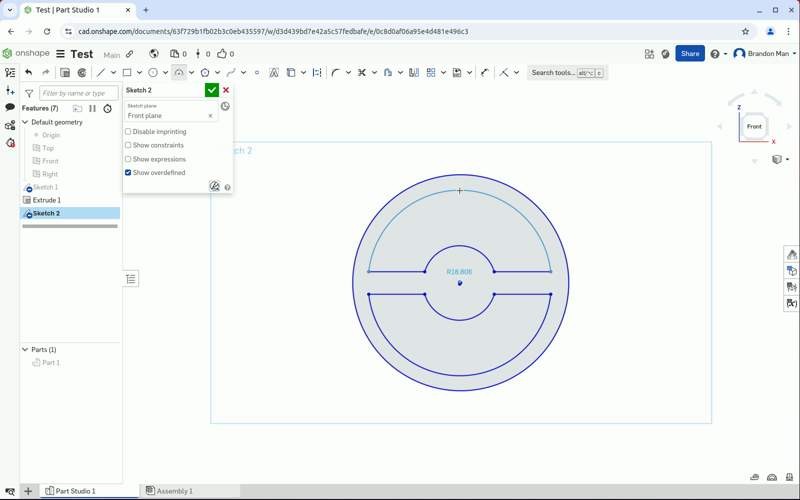
click(459, 190)
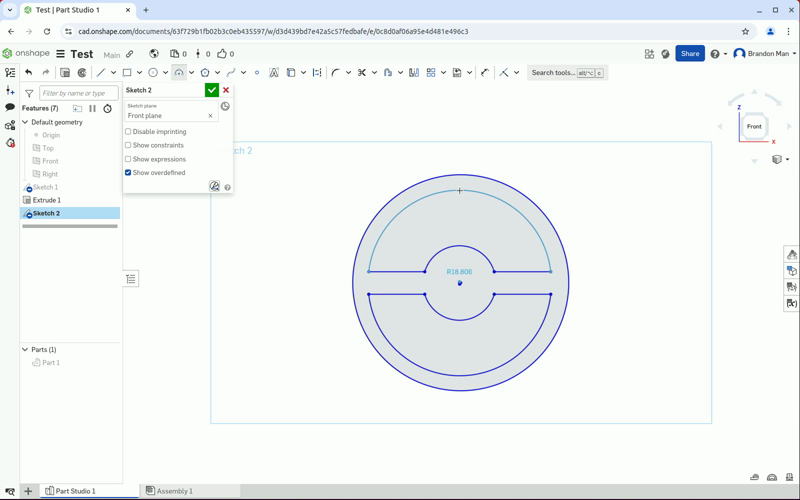
key_up(shift)
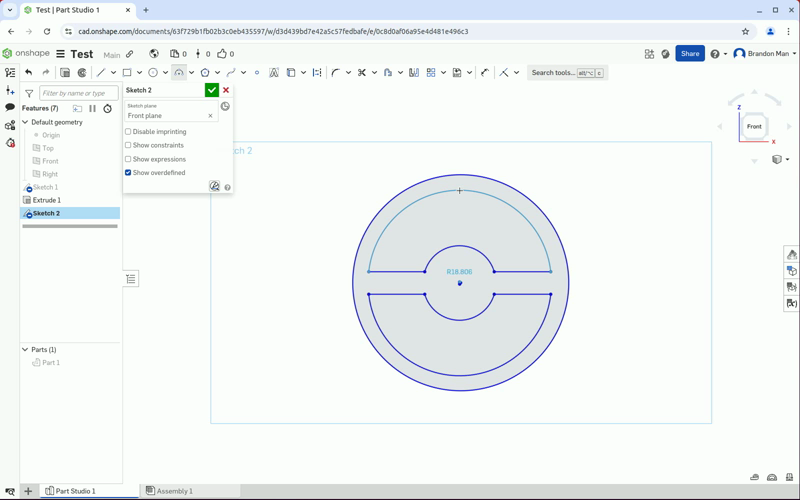
key(esc)
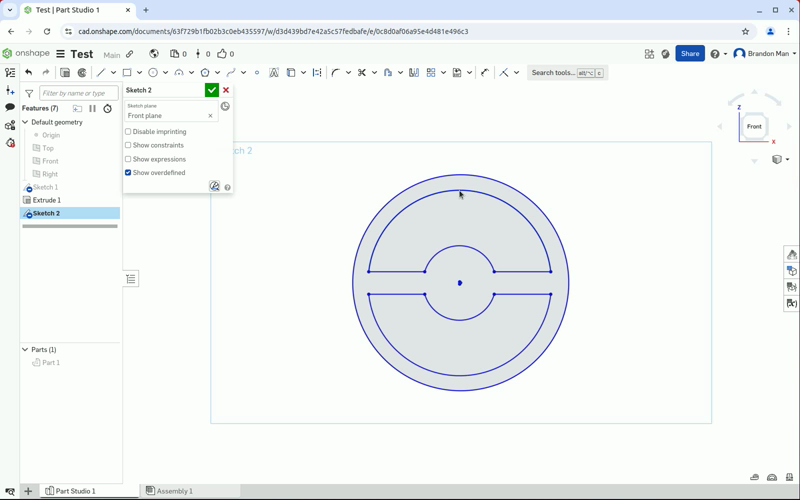
mouse_move(462, 258)
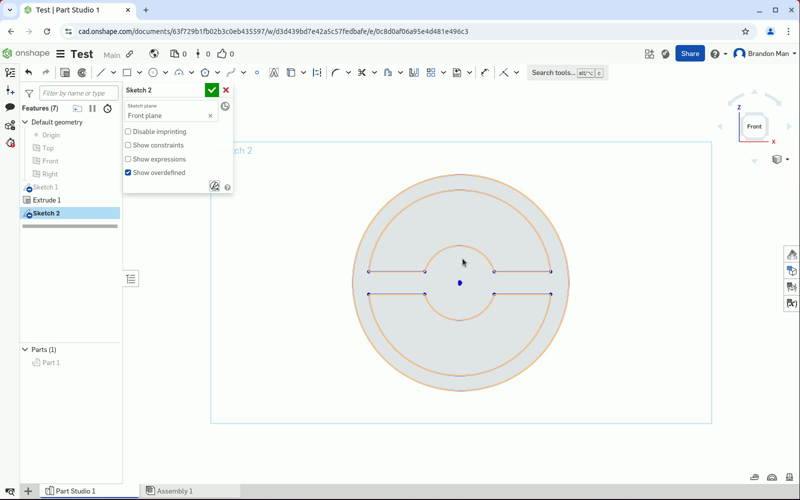
click(462, 258)
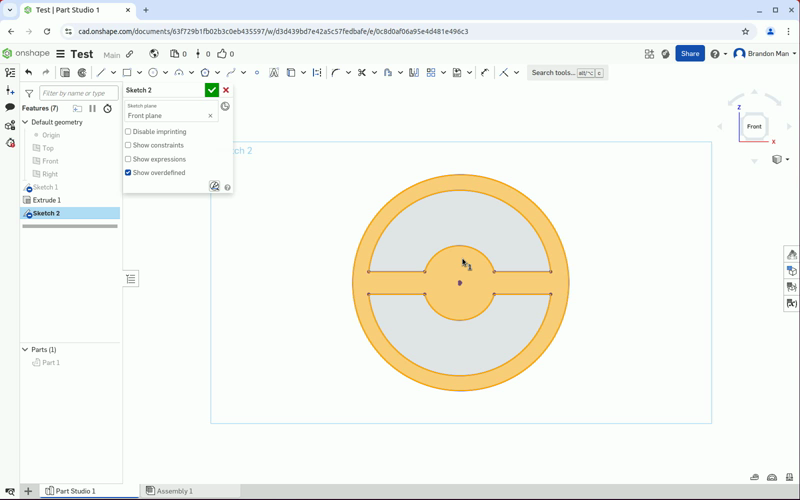
mouse_move(73, 352)
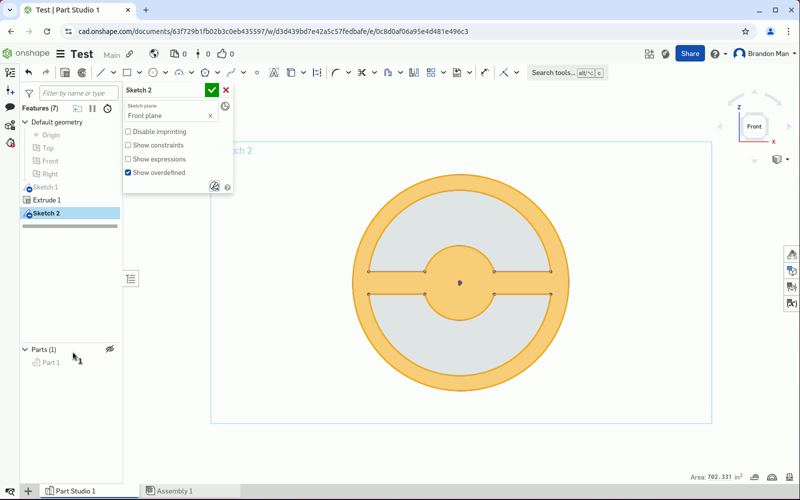
key(shift+y)
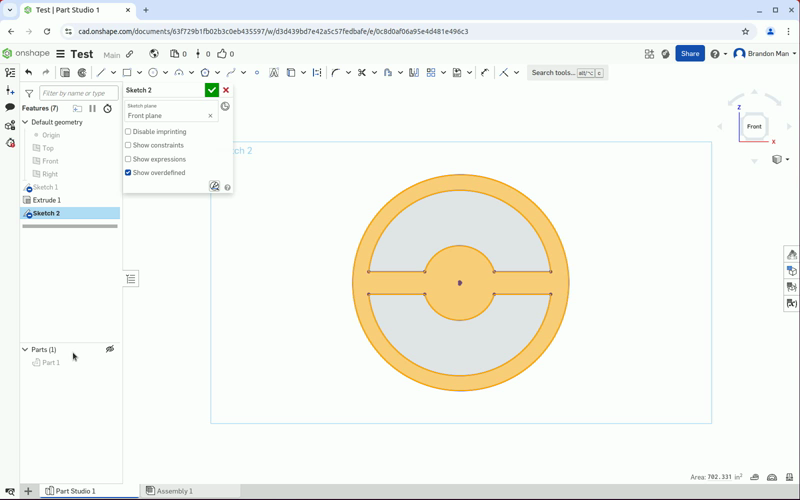
key(shift+e)
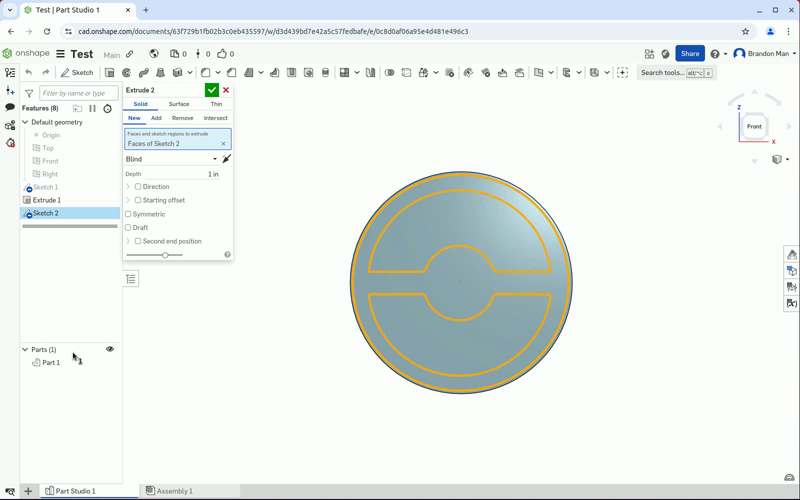
mouse_move(143, 106)
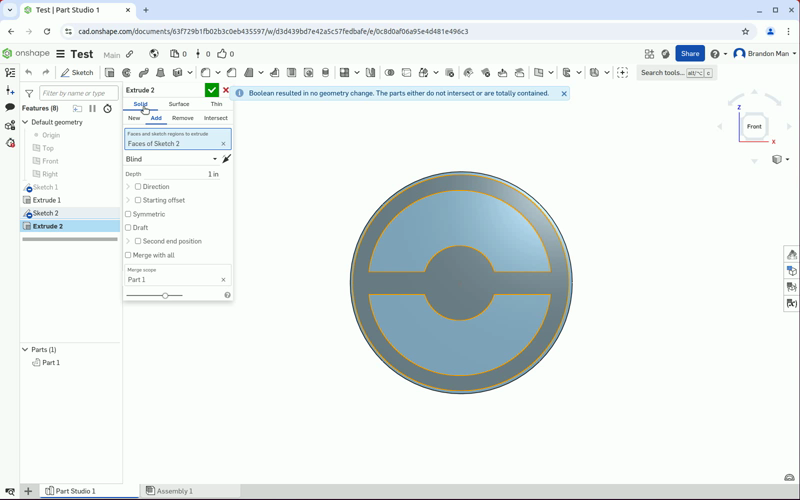
click(143, 106)
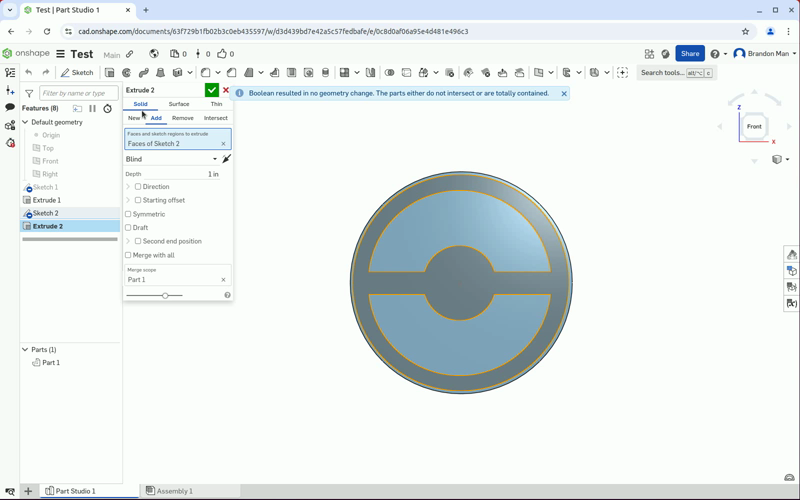
mouse_move(137, 120)
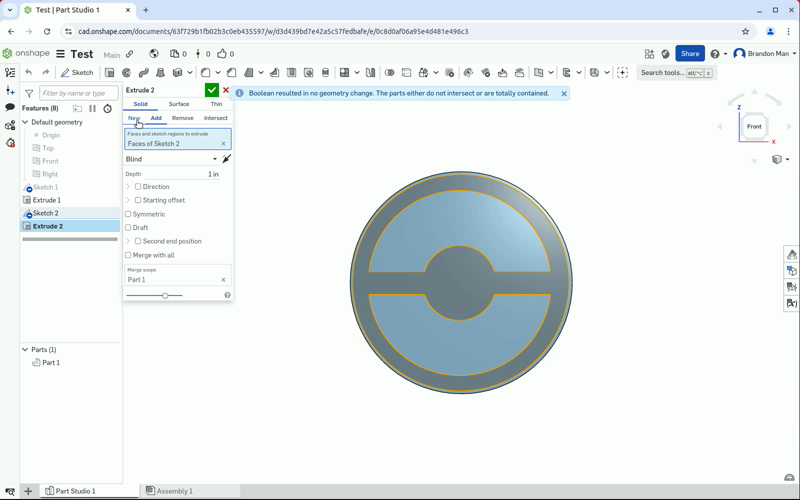
click(137, 120)
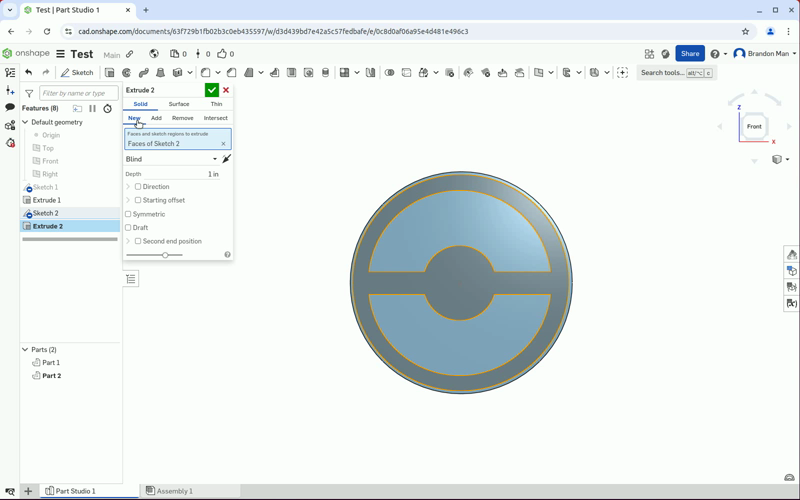
key(tab, 4)
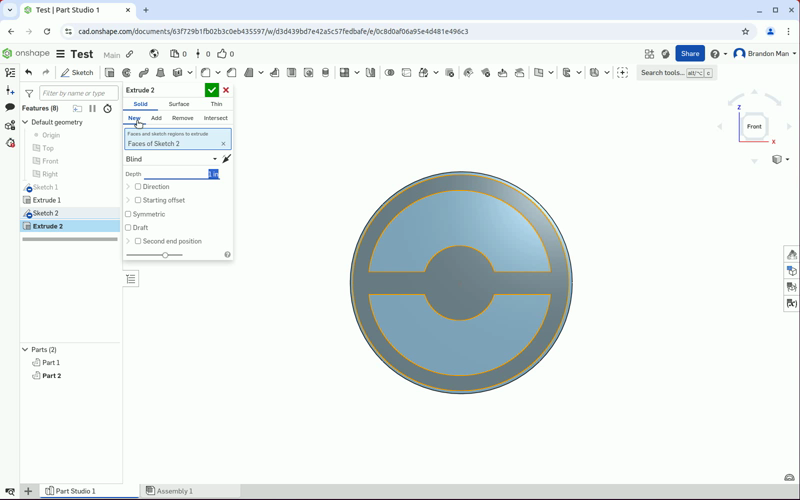
text(4.092)
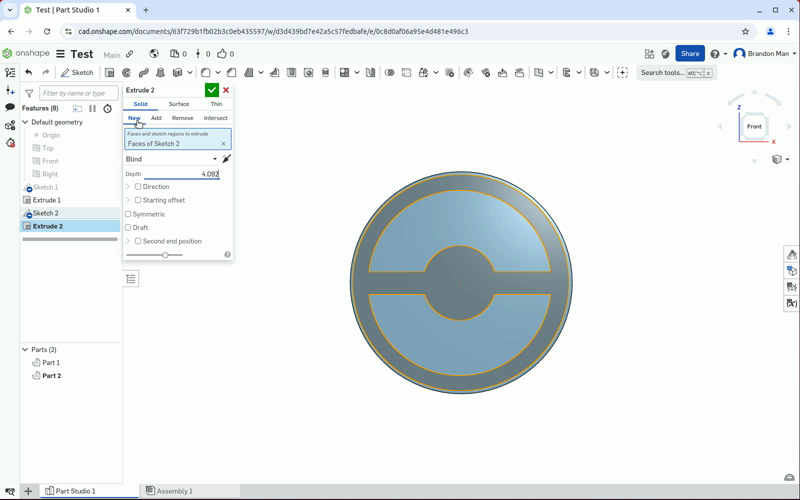
key(enter)
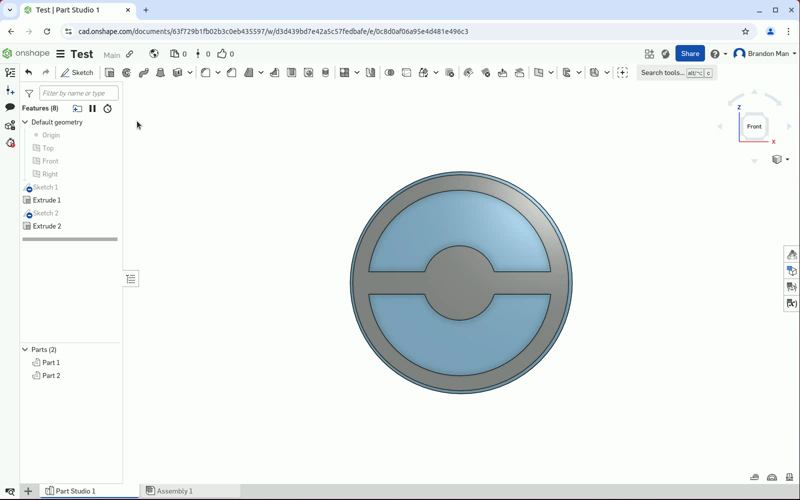
key(shift+h)
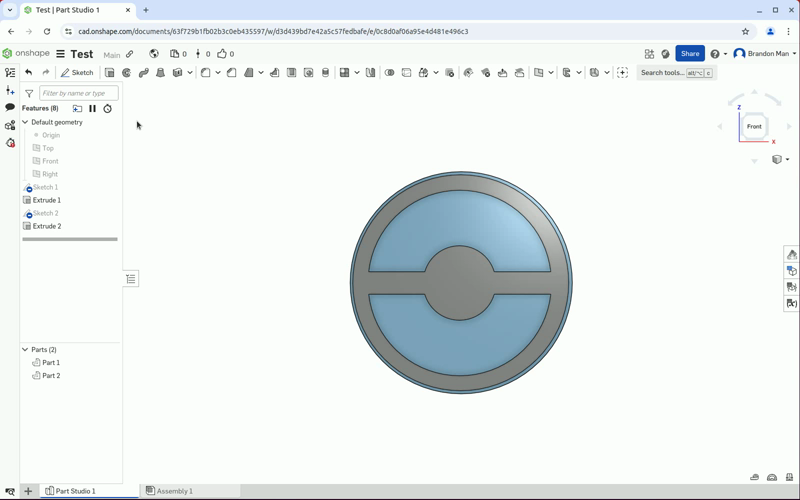
key(shift+h)
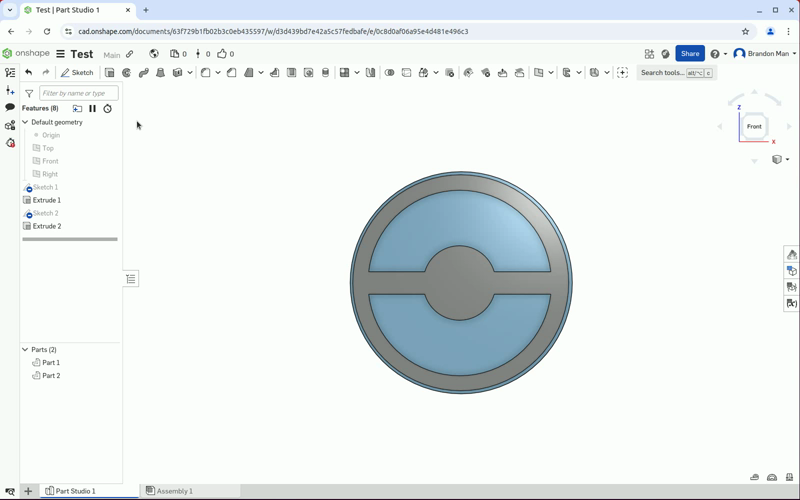
mouse_move(73, 189)
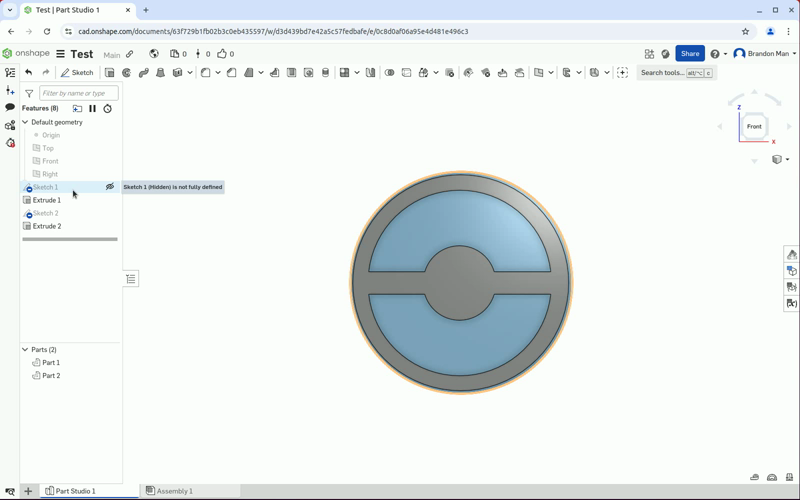
click(73, 189)
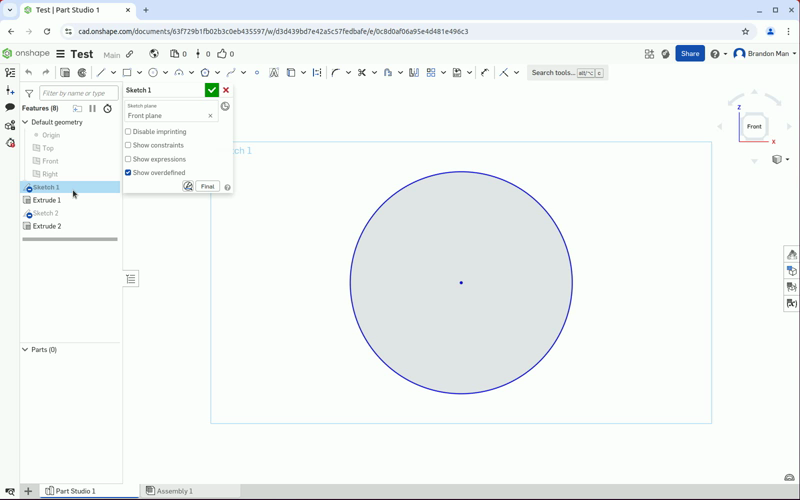
mouse_move(229, 92)
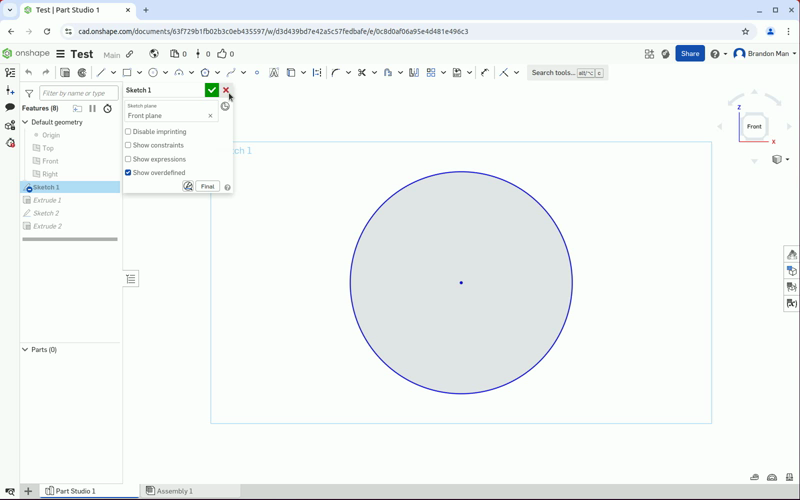
click(229, 92)
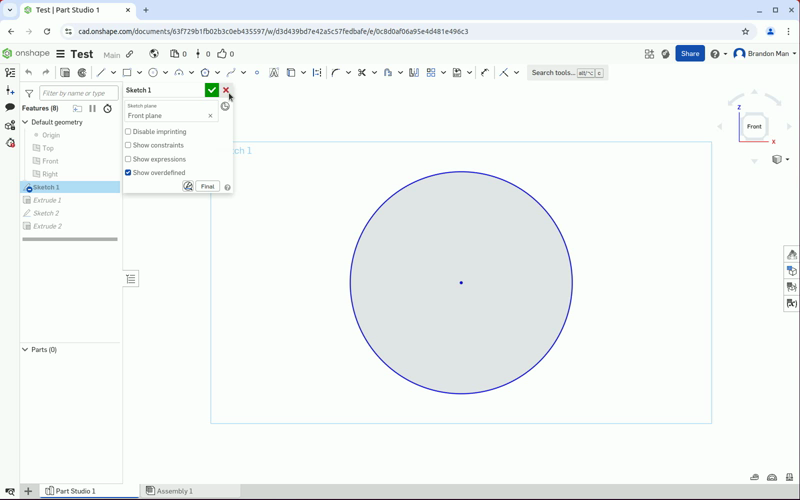
key(shift+s)
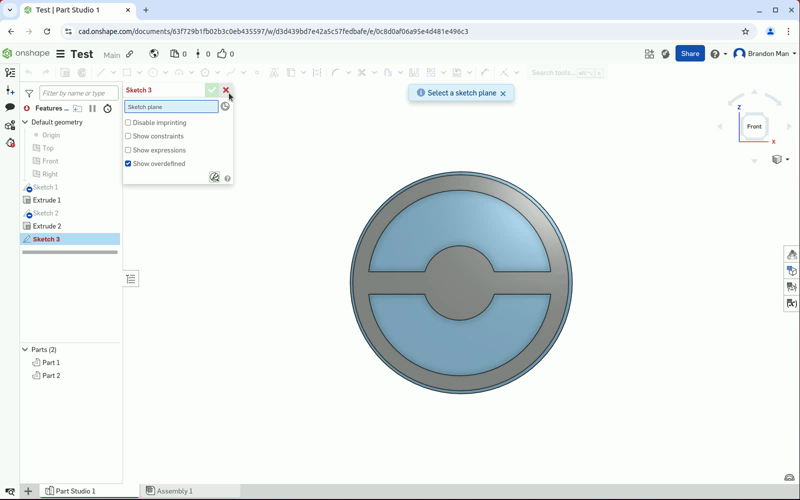
mouse_move(73, 163)
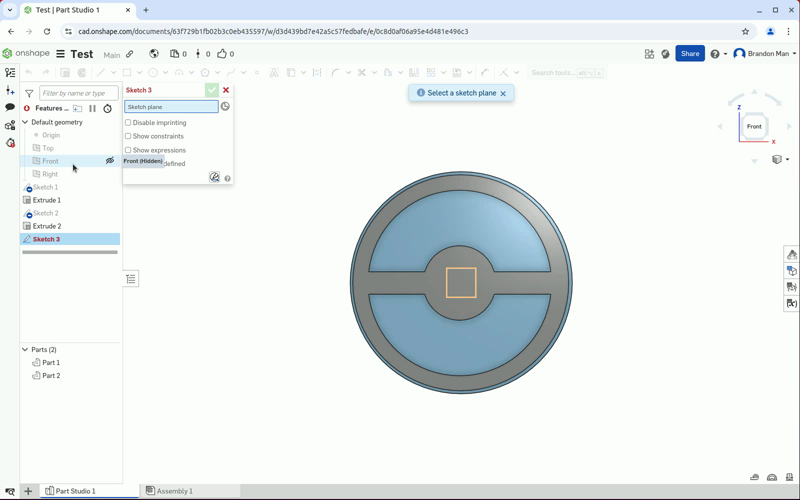
click(73, 163)
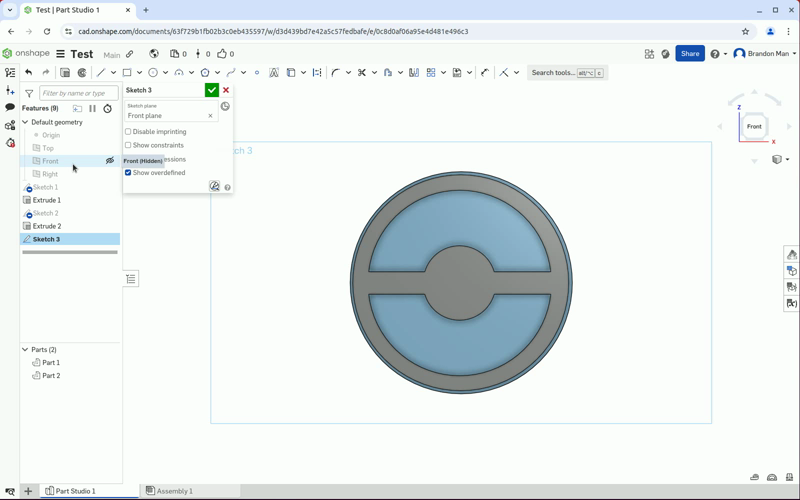
mouse_move(73, 352)
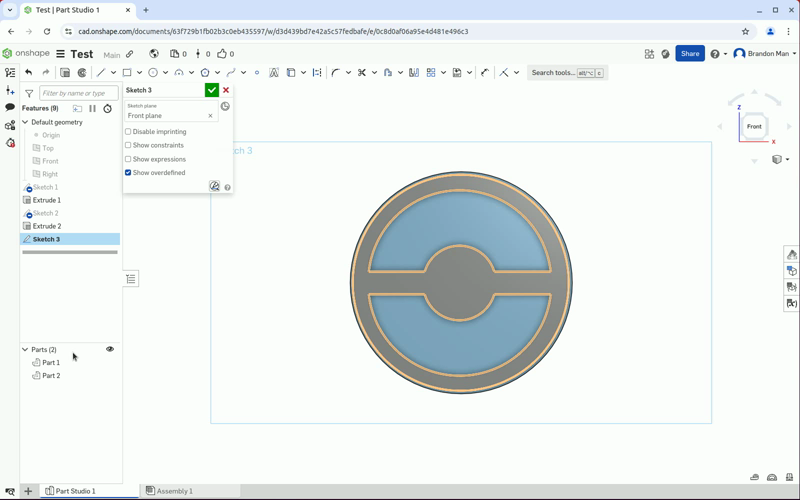
key(y)
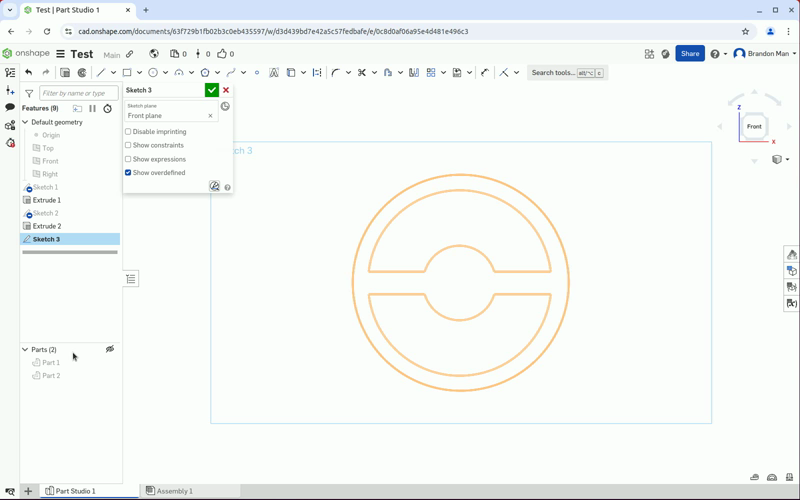
key(c)
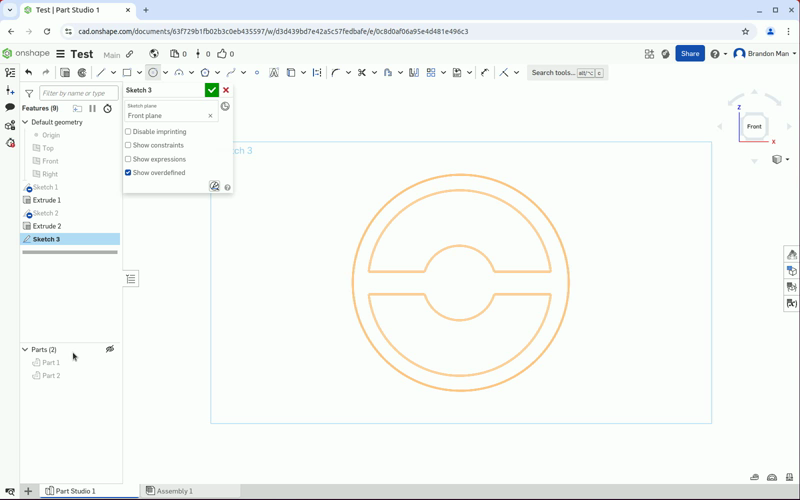
key_down(shift)
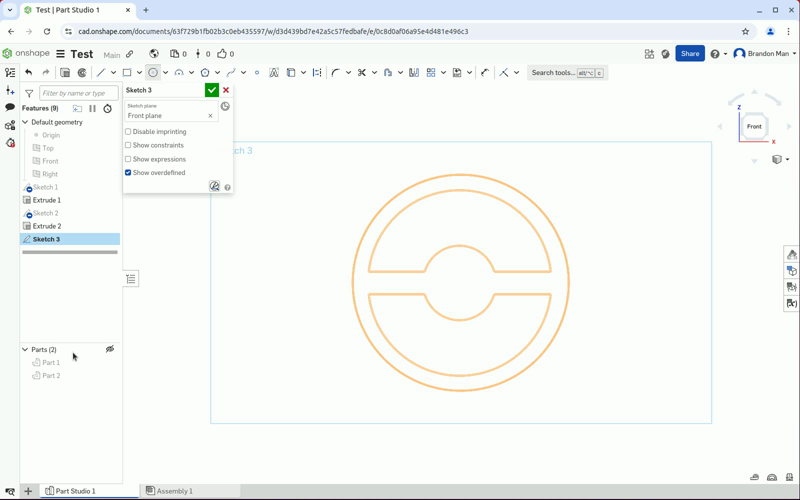
mouse_move(461, 282)
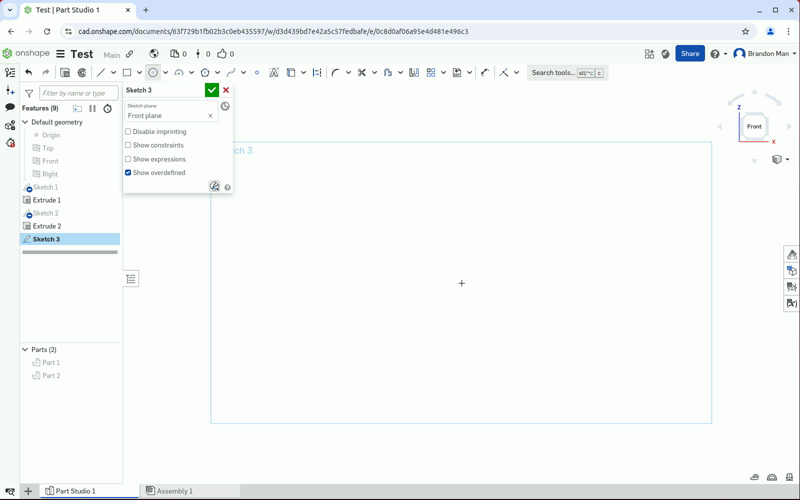
click(461, 282)
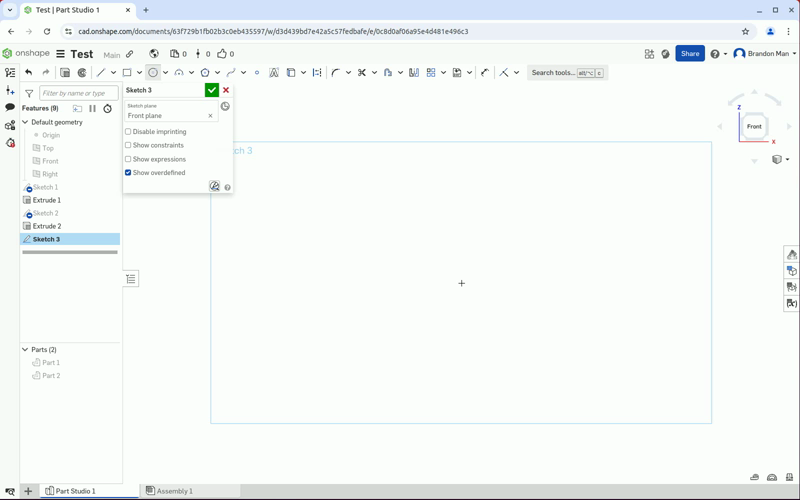
key_up(shift)
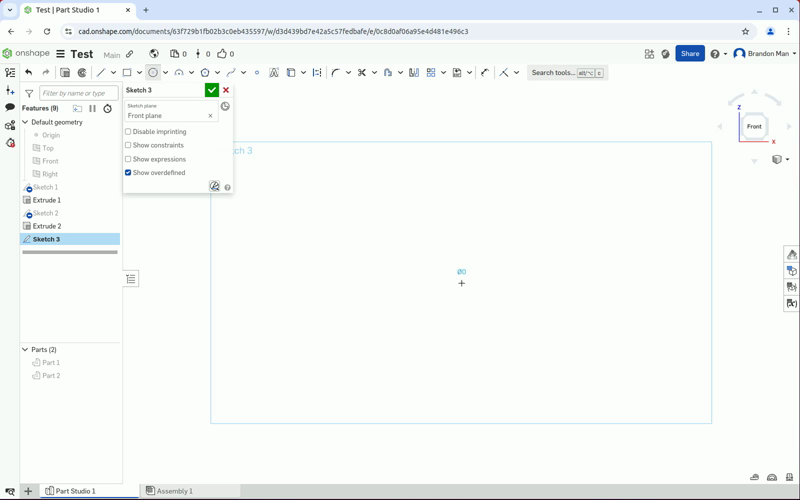
mouse_move(482, 282)
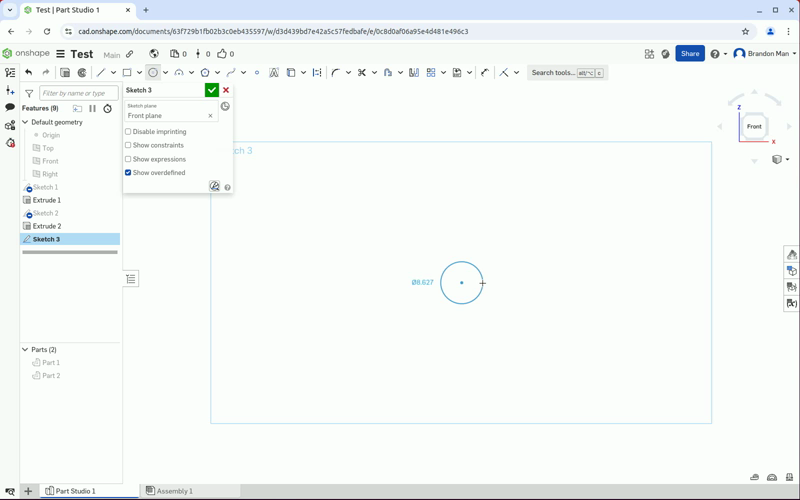
click(482, 282)
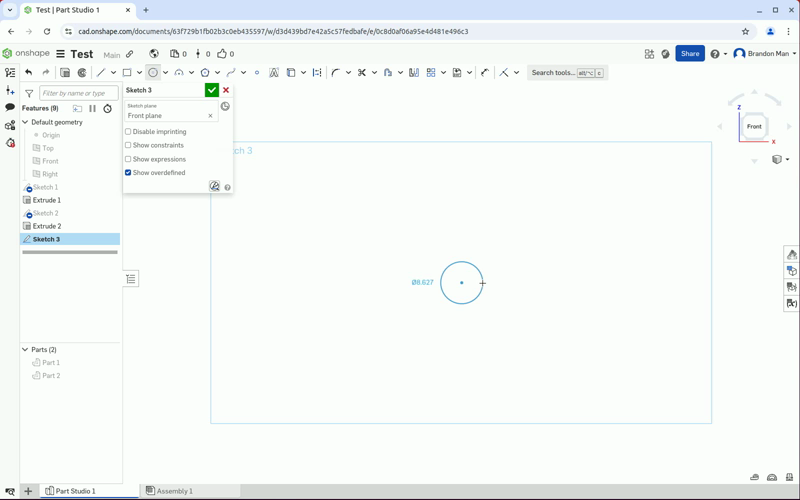
key(esc)
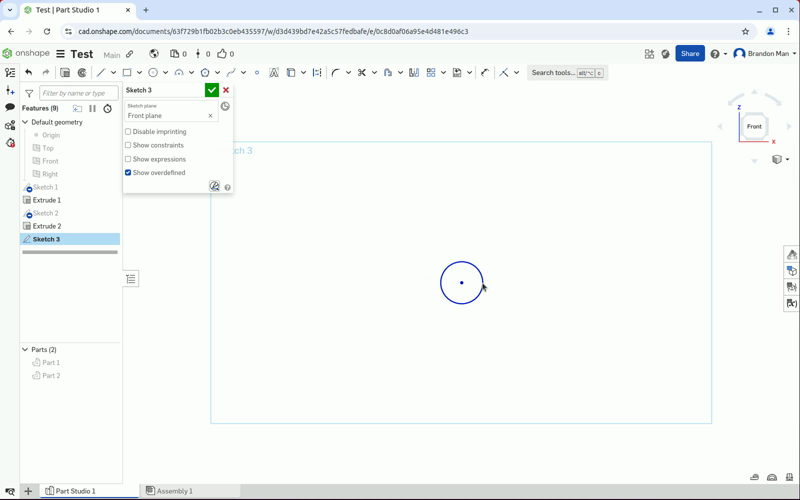
mouse_move(472, 290)
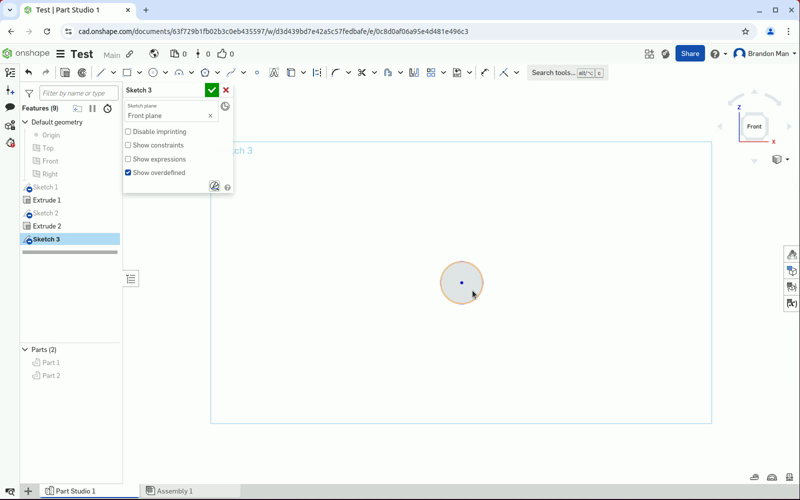
scroll(6)
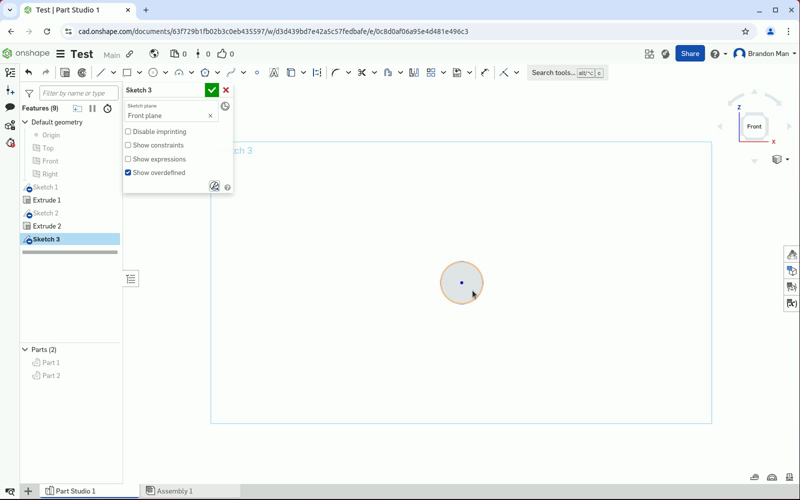
scroll(6)
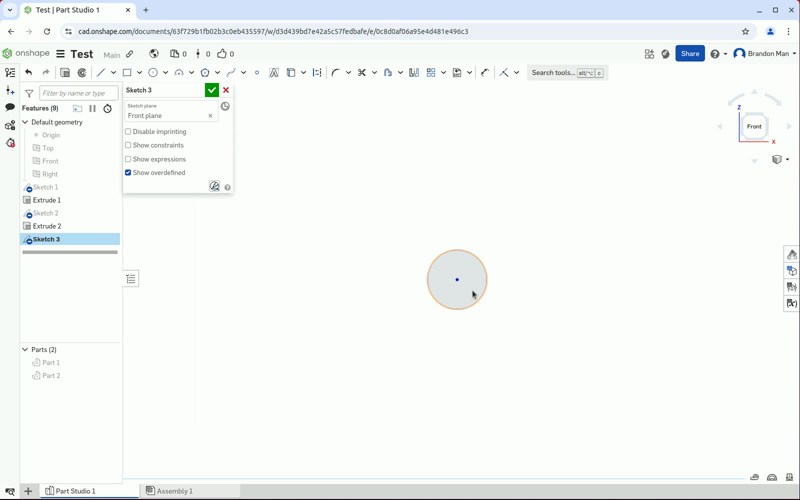
scroll(6)
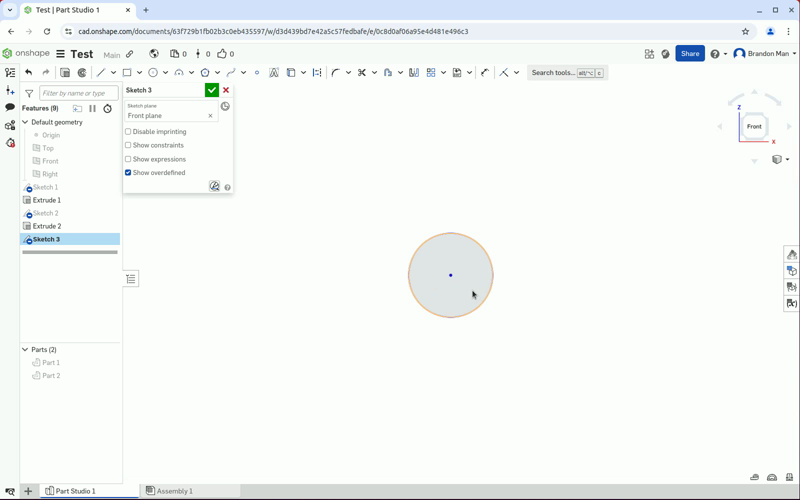
scroll(6)
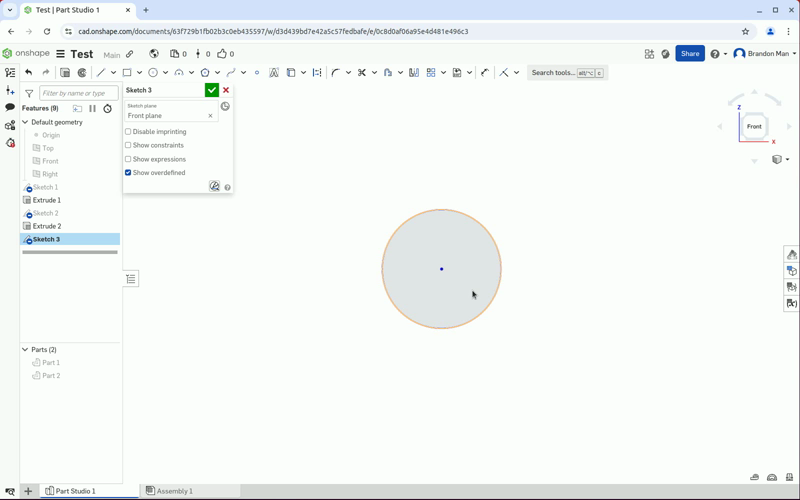
scroll(6)
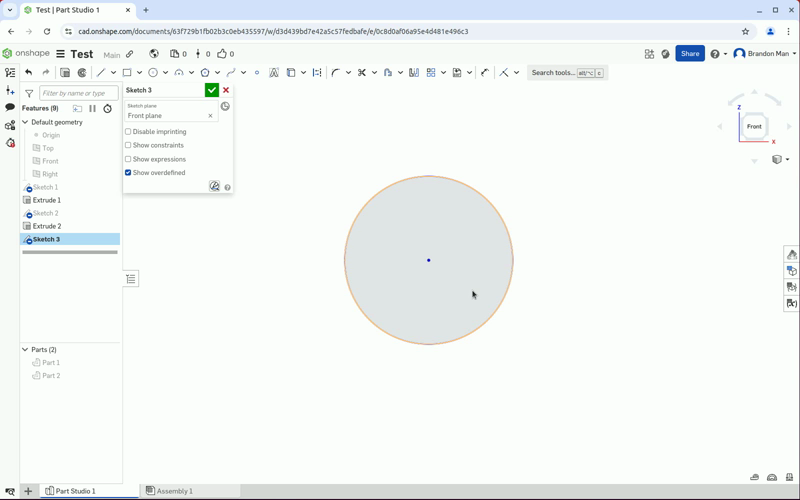
scroll(6)
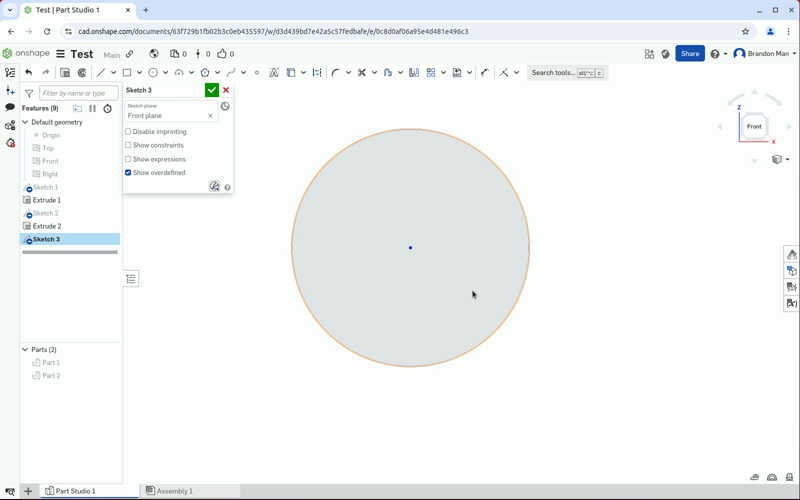
scroll(6)
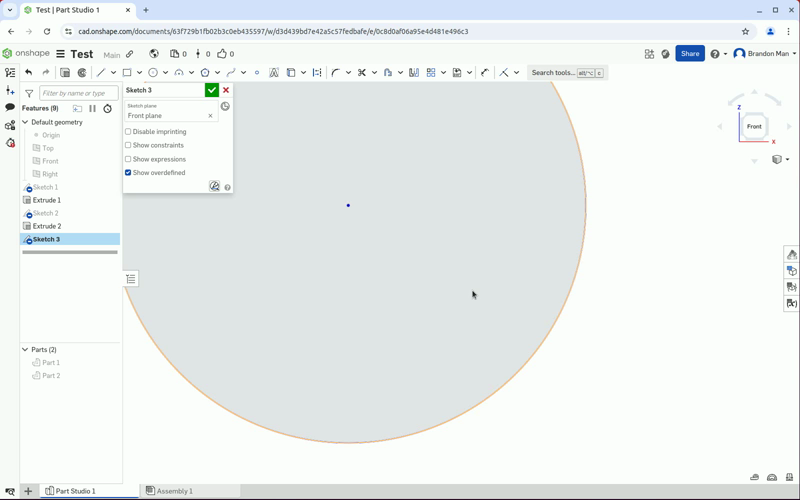
click(472, 290)
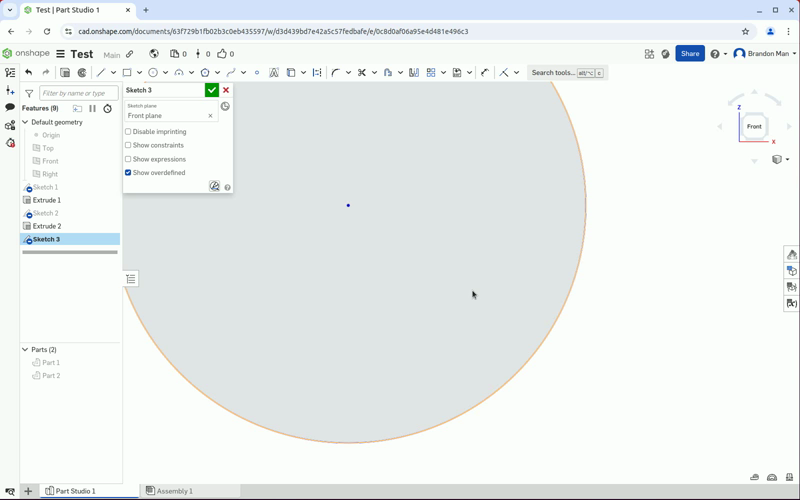
scroll(-6)
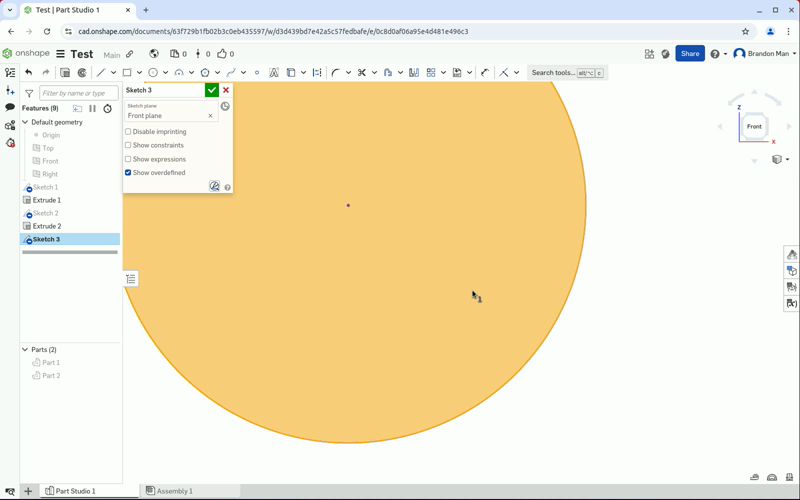
scroll(-6)
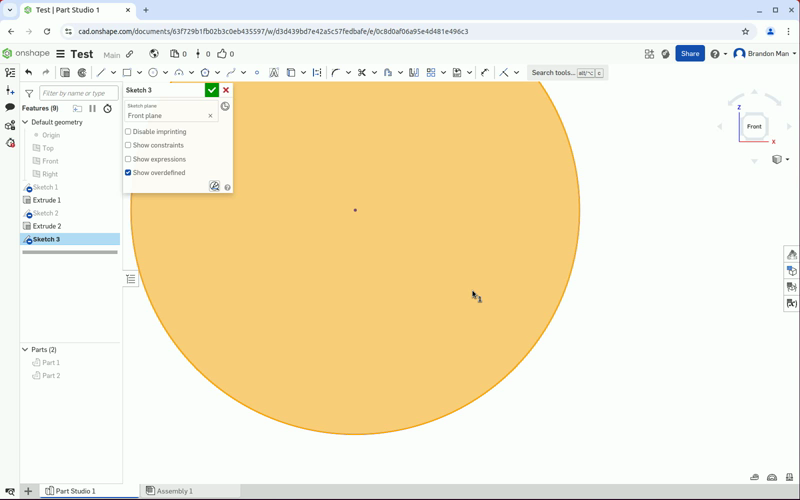
scroll(-6)
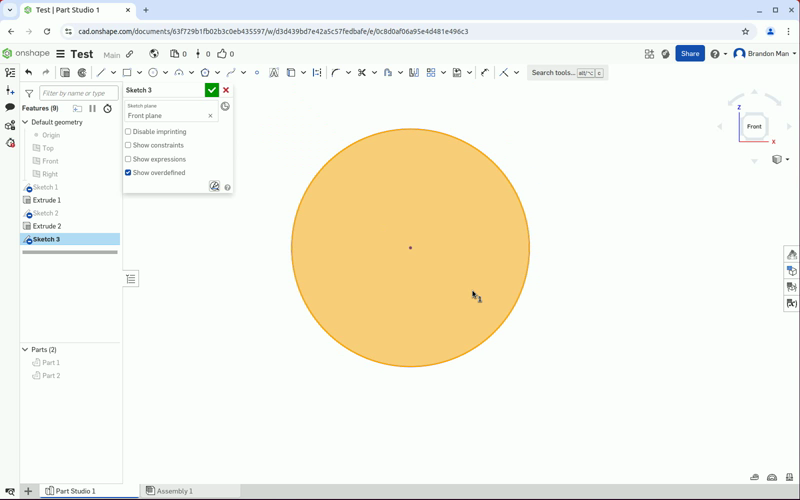
scroll(-6)
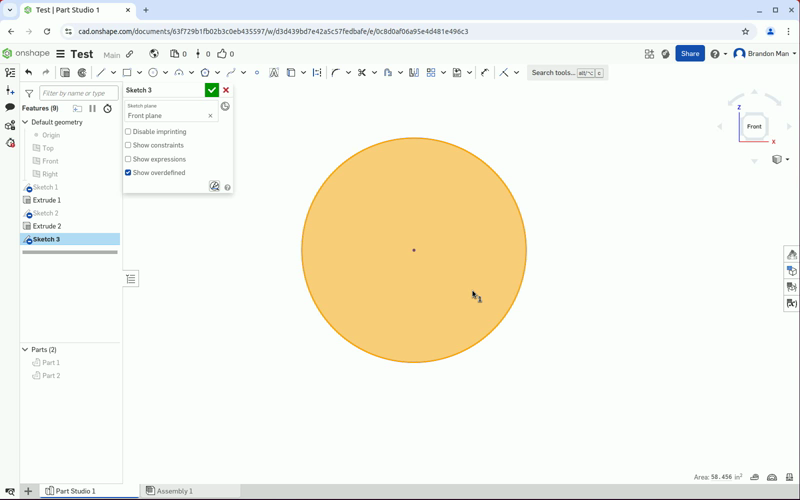
scroll(-6)
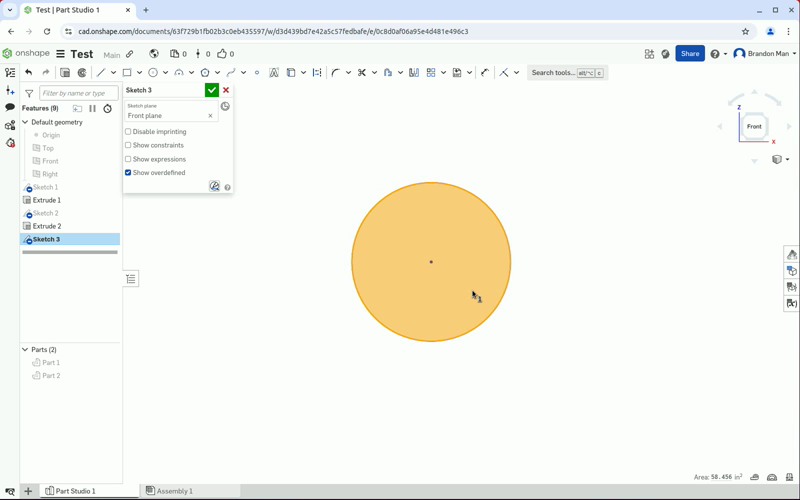
scroll(-6)
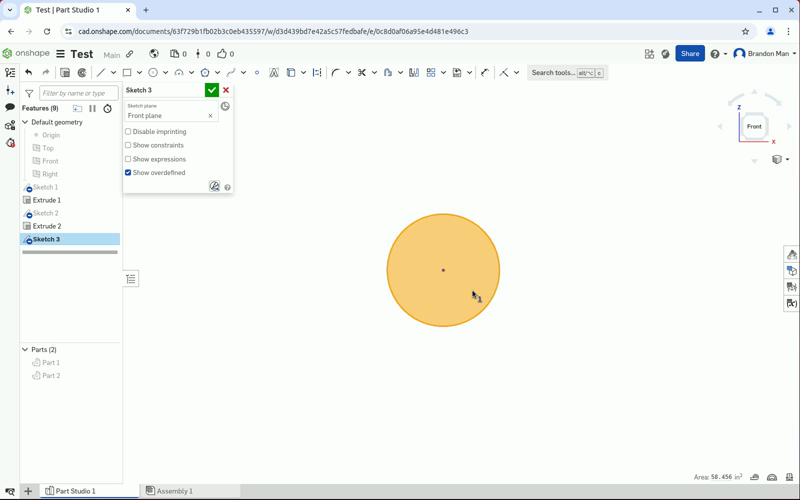
scroll(-6)
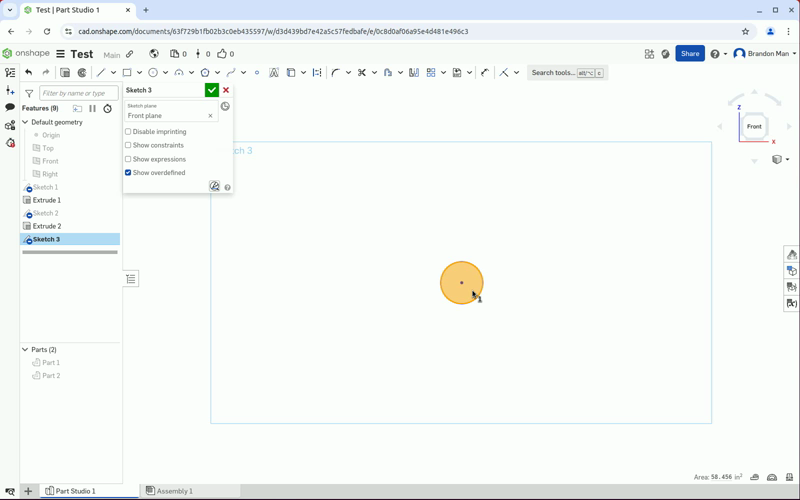
mouse_move(73, 352)
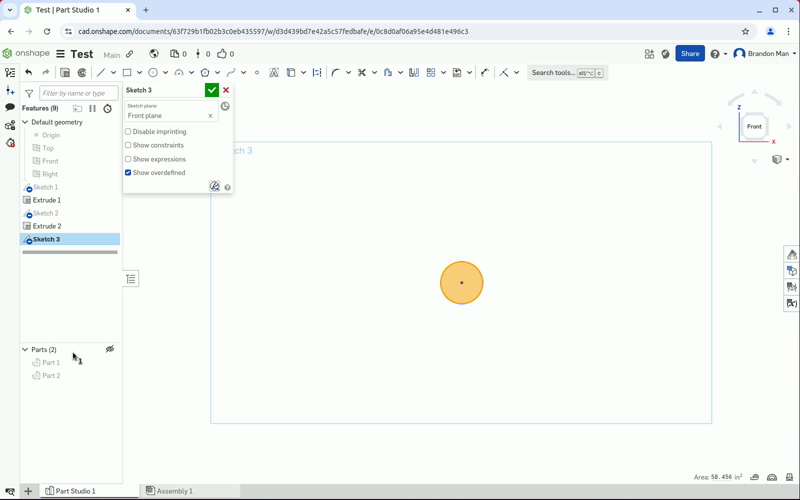
key(shift+y)
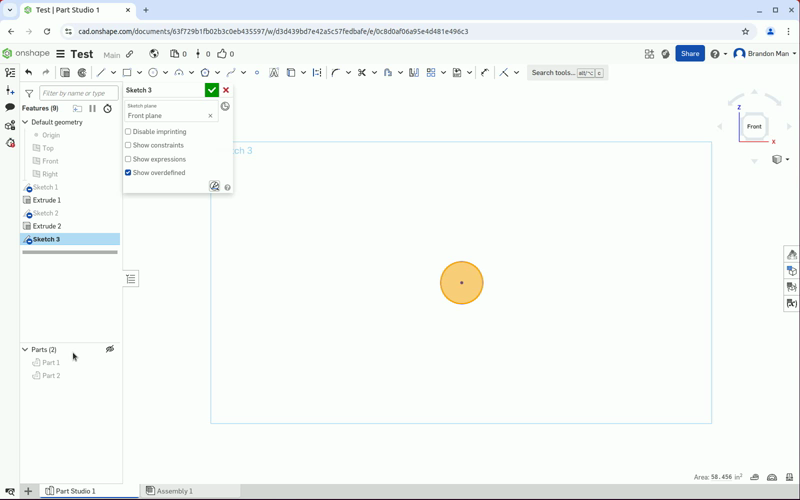
key(shift+e)
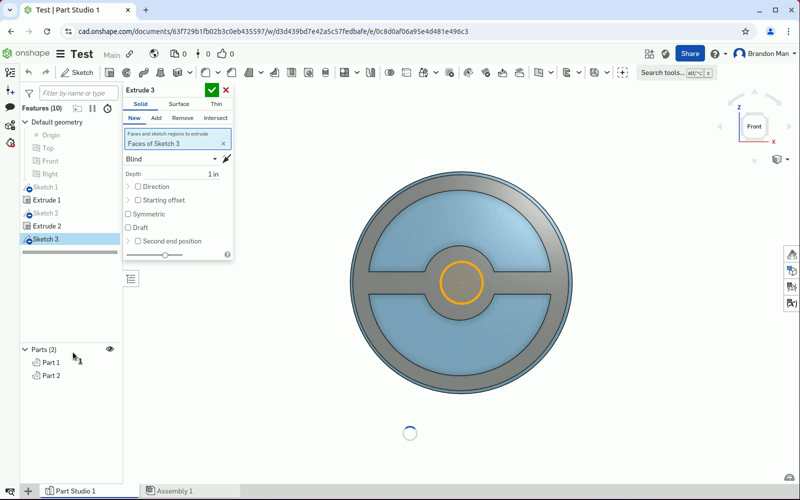
mouse_move(143, 106)
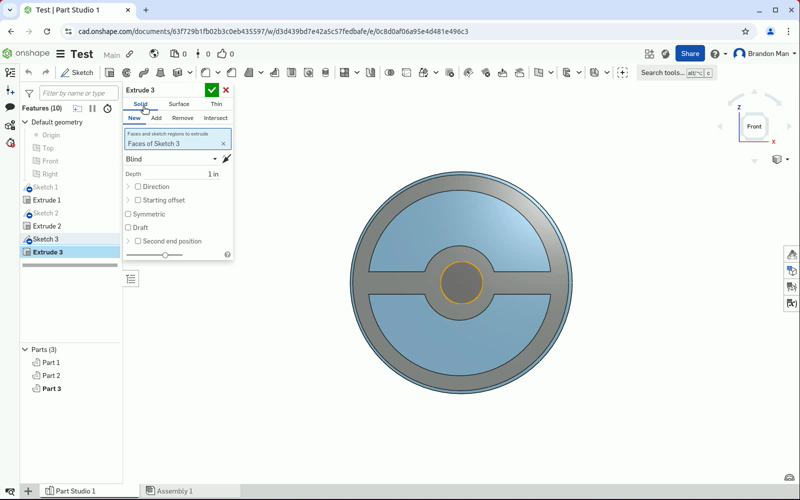
click(143, 106)
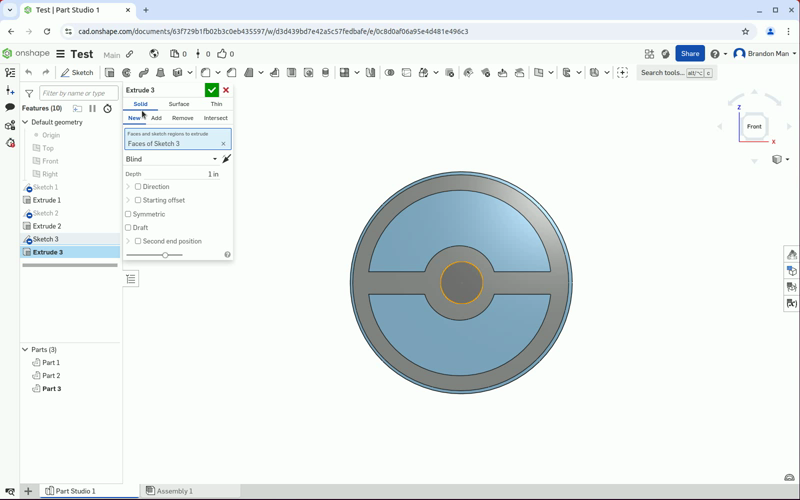
mouse_move(137, 120)
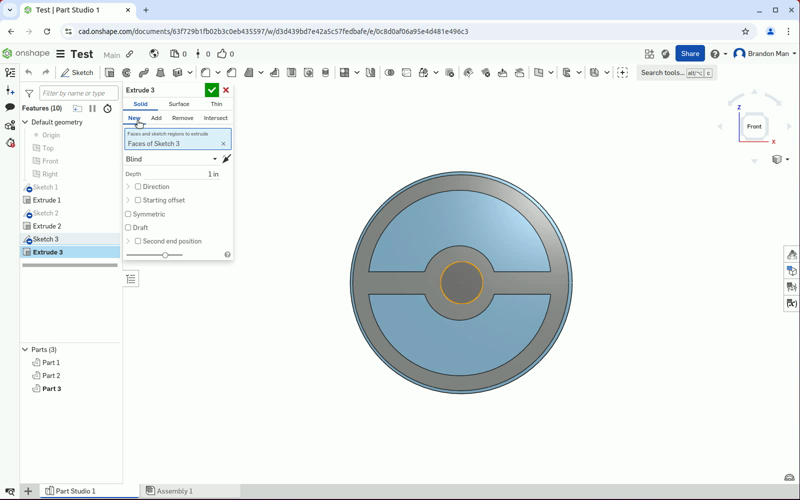
click(137, 120)
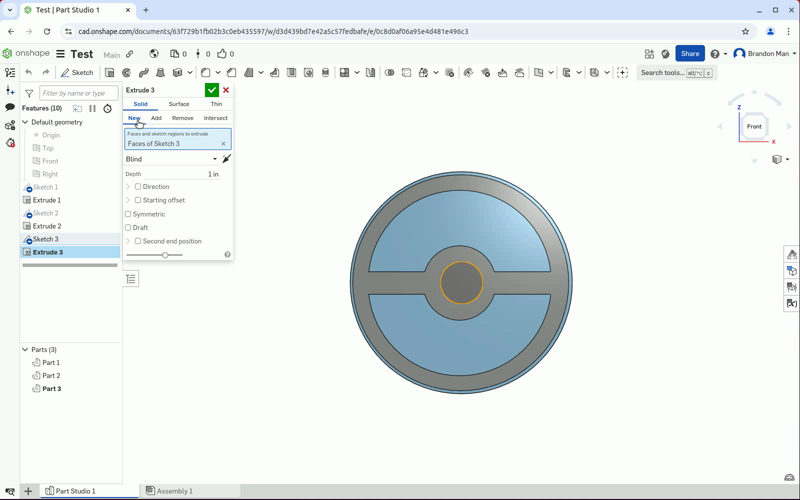
key(tab, 4)
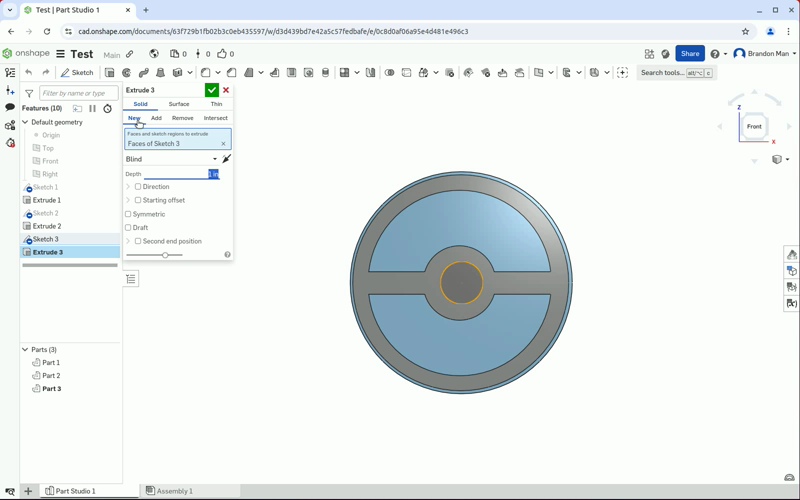
text(5.296)
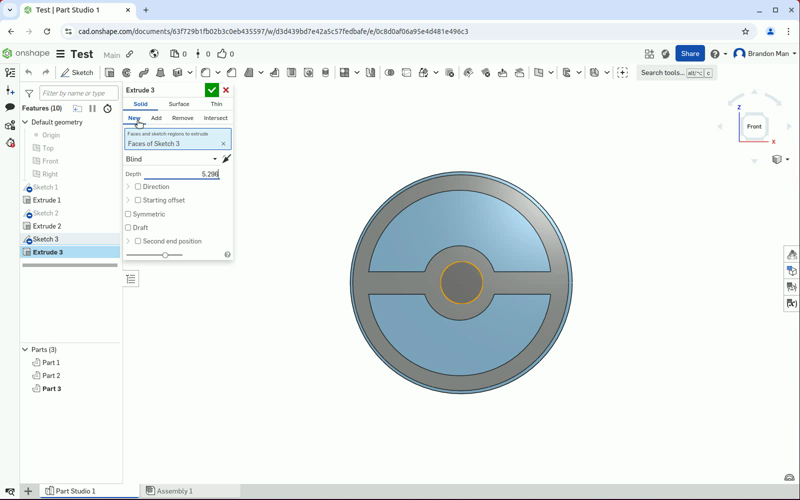
key(enter)
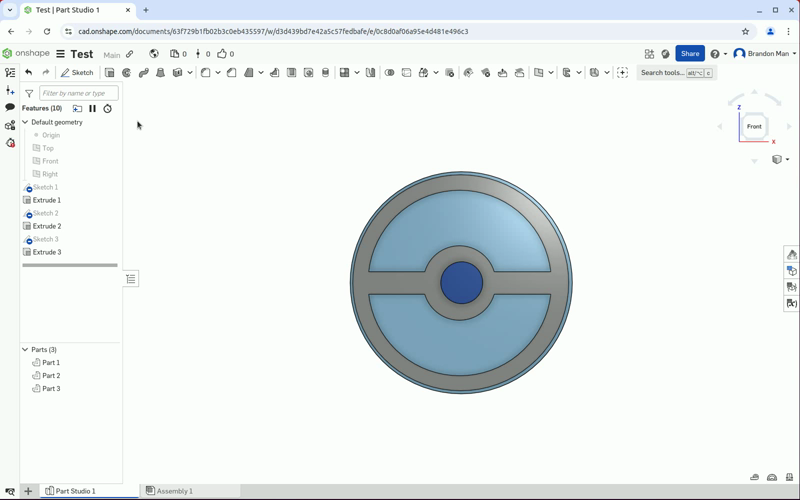
key(shift+h)
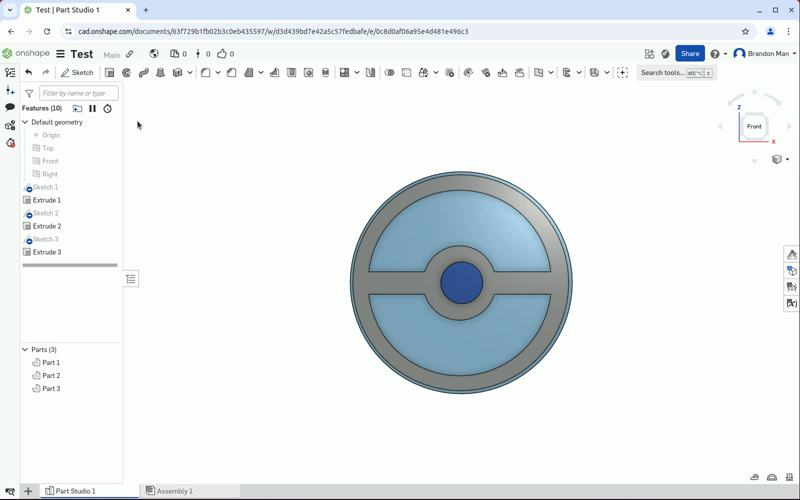
key(shift+h)
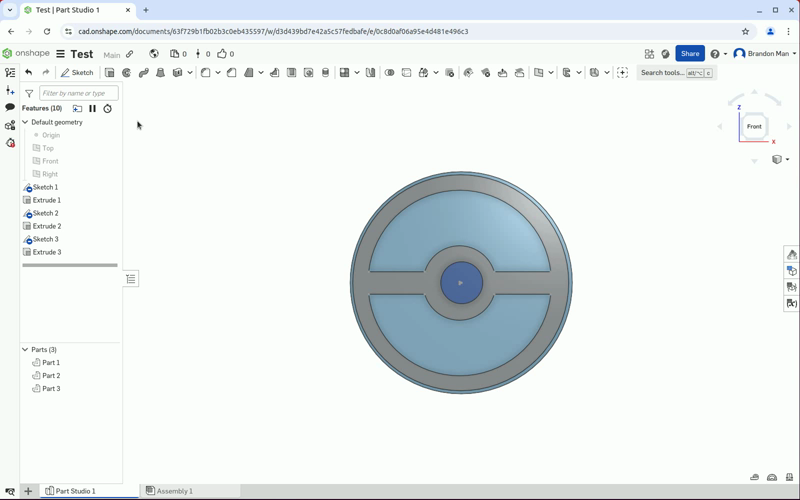
key(shift+7)
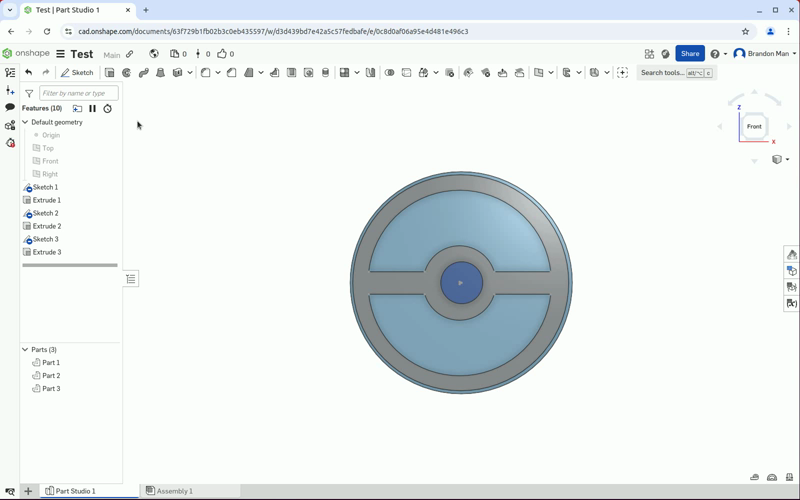
key(left, 2)
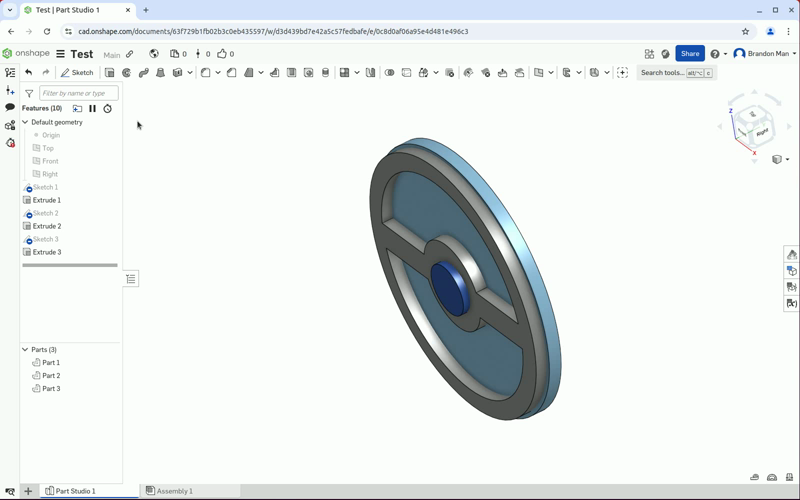
key(down, 2)
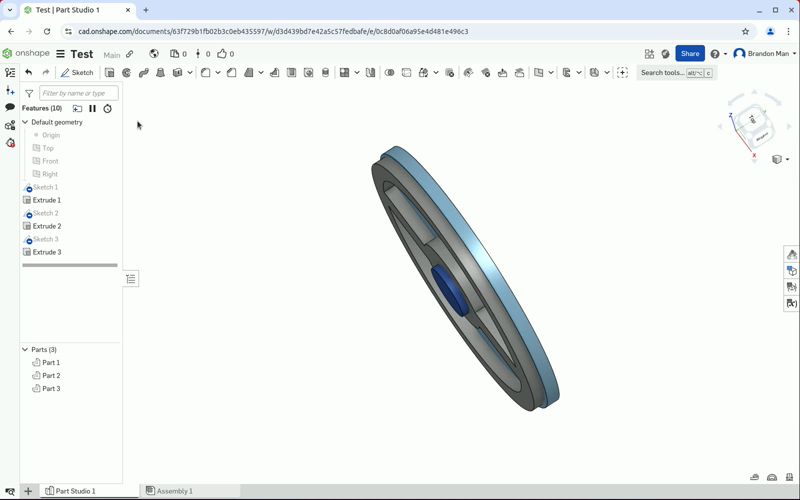
key(up, 2)
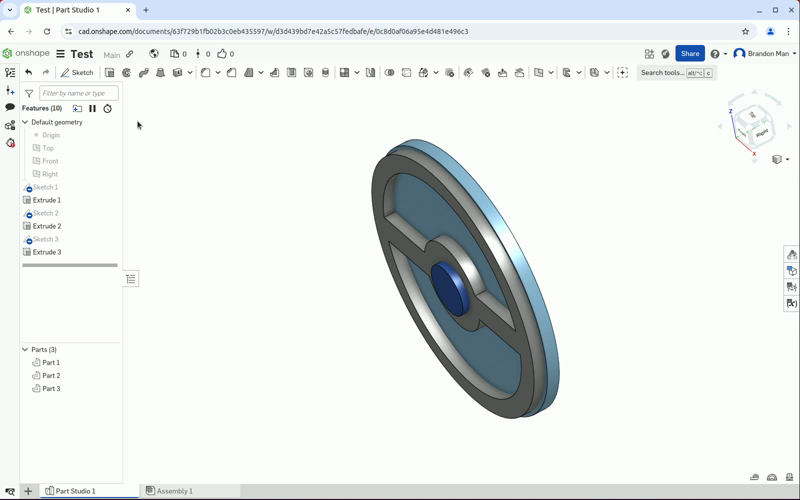
key(right, 2)
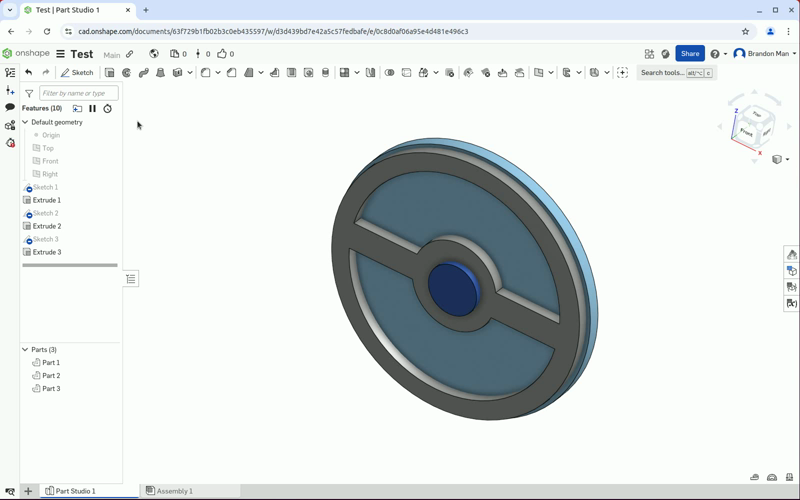
mouse_move(73, 189)
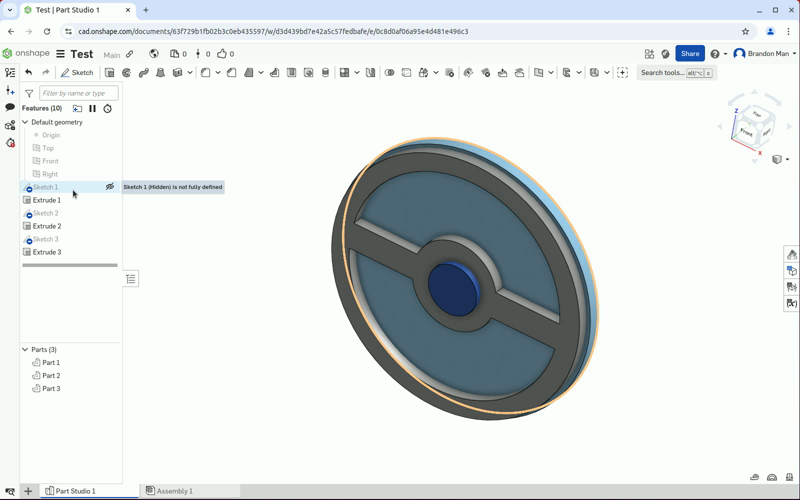
click(73, 189)